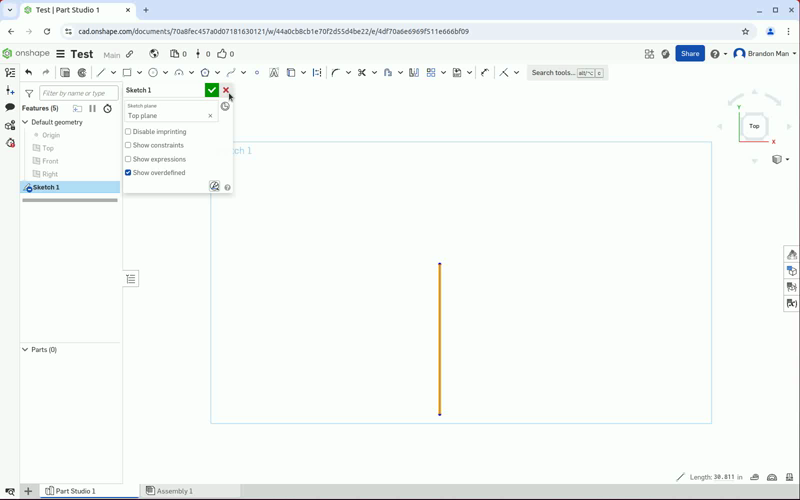
key(shift+h)
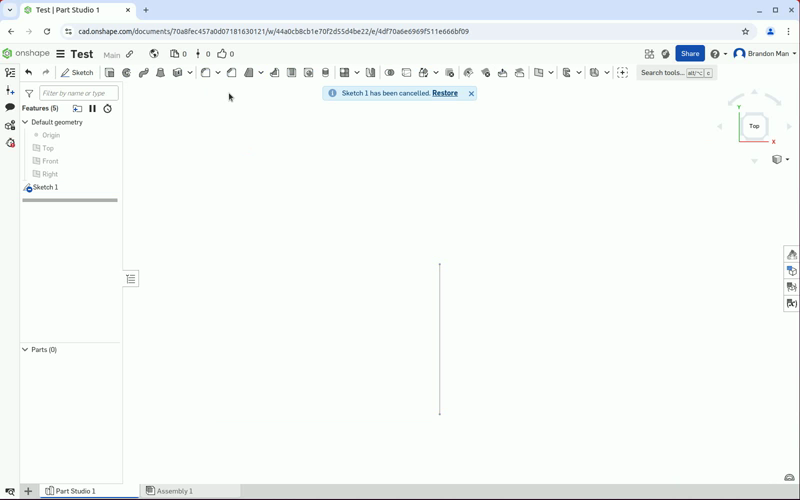
key(shift+s)
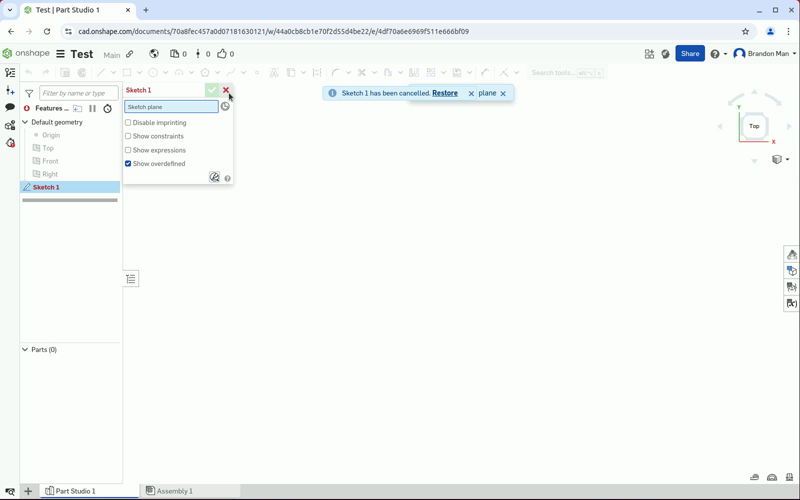
mouse_move(73, 150)
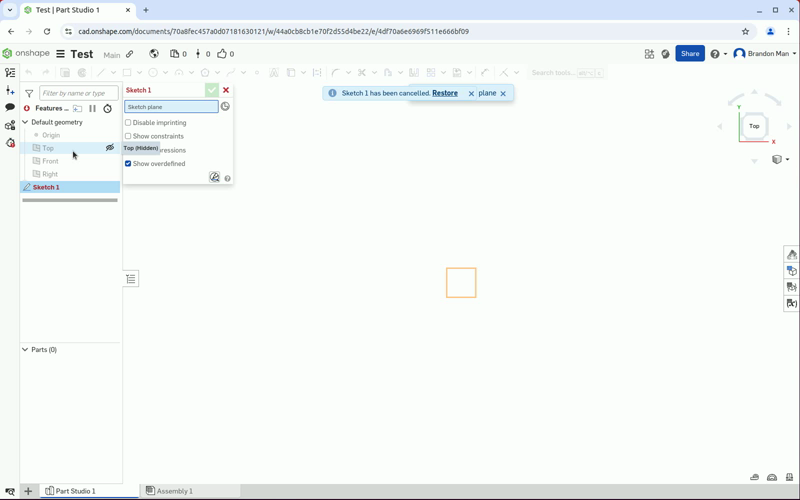
click(73, 150)
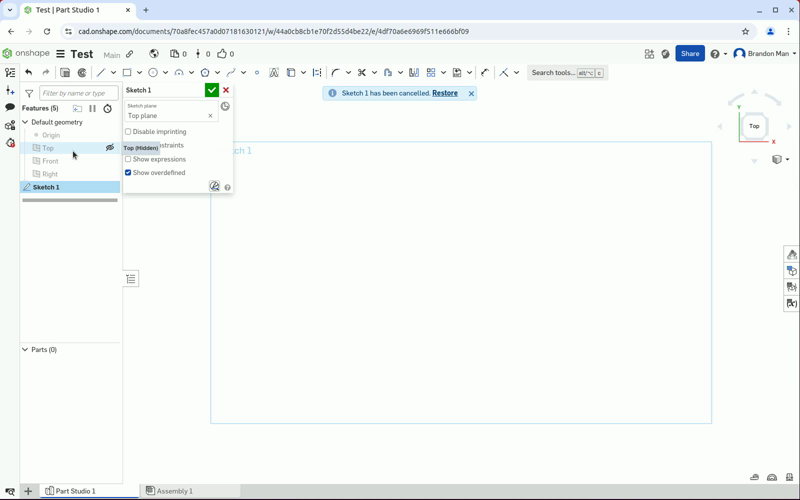
mouse_move(73, 352)
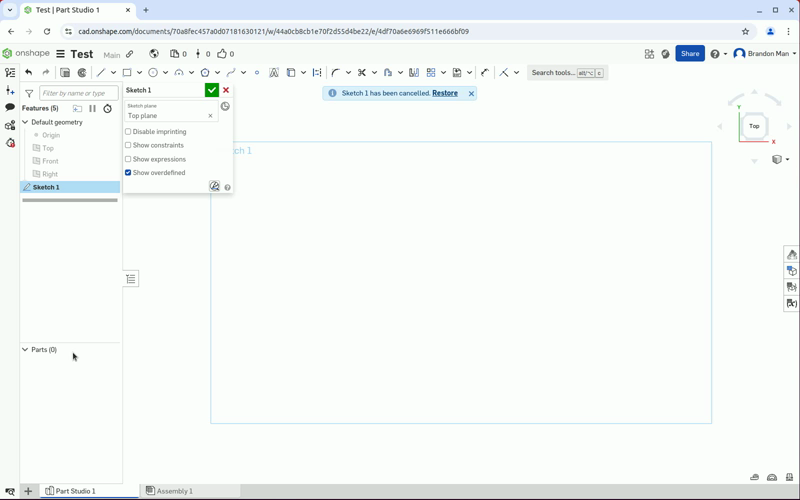
key(y)
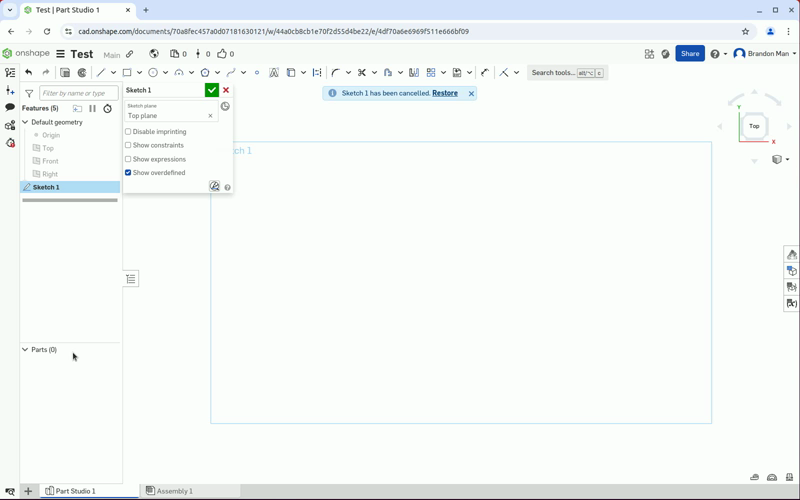
key(a)
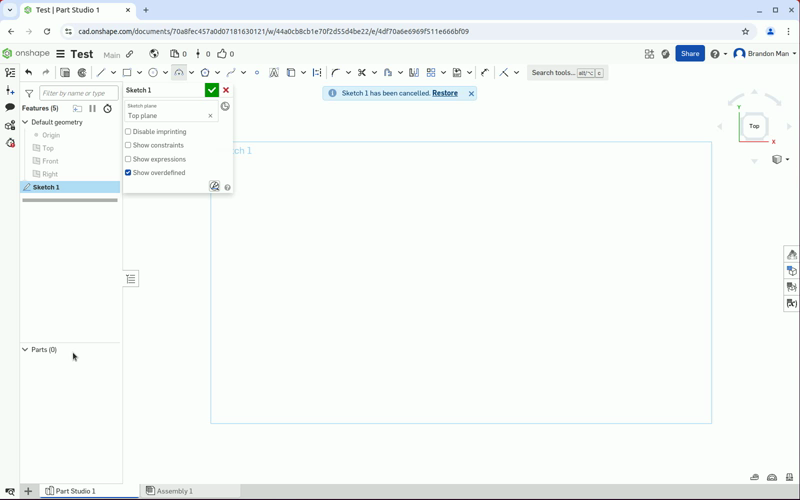
key_down(shift)
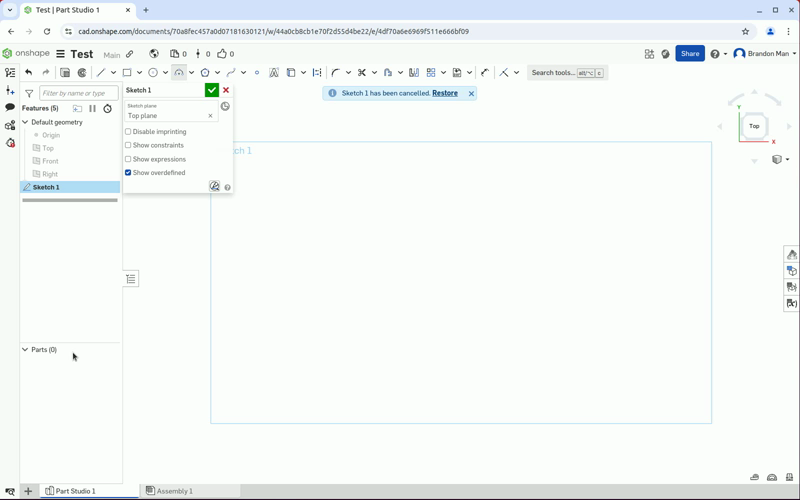
mouse_move(355, 321)
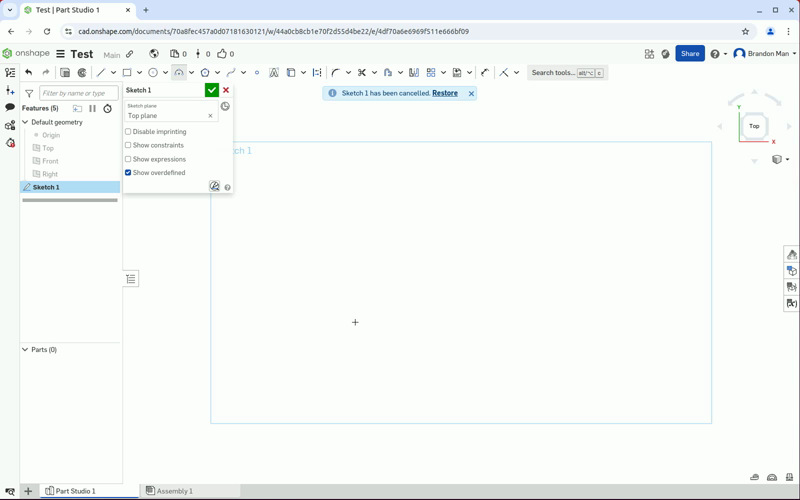
click(355, 321)
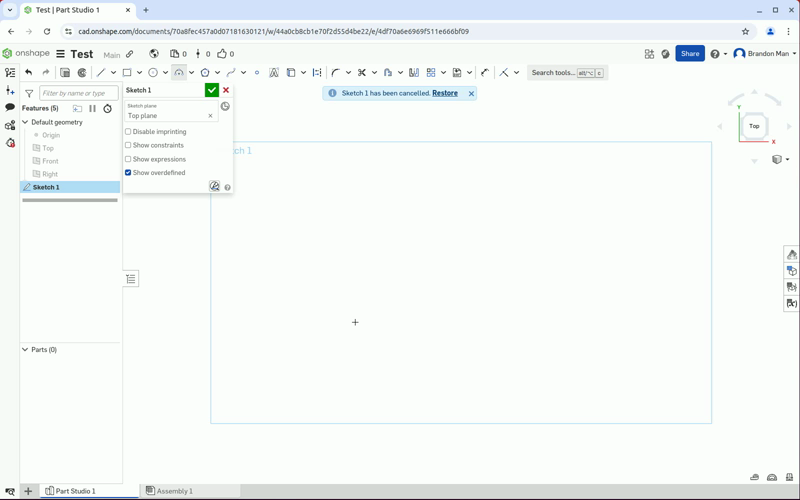
key_up(shift)
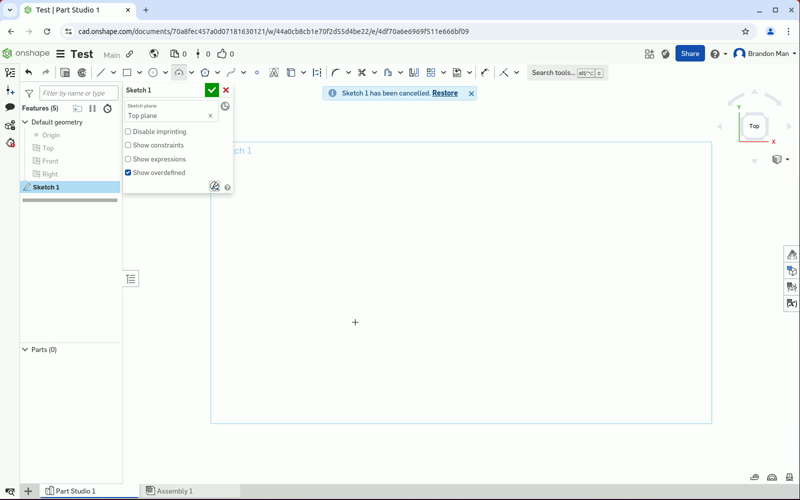
key_down(shift)
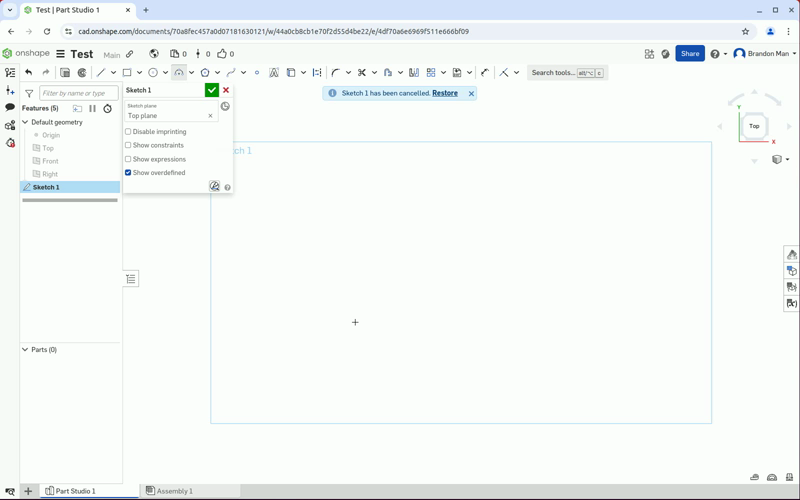
mouse_move(364, 330)
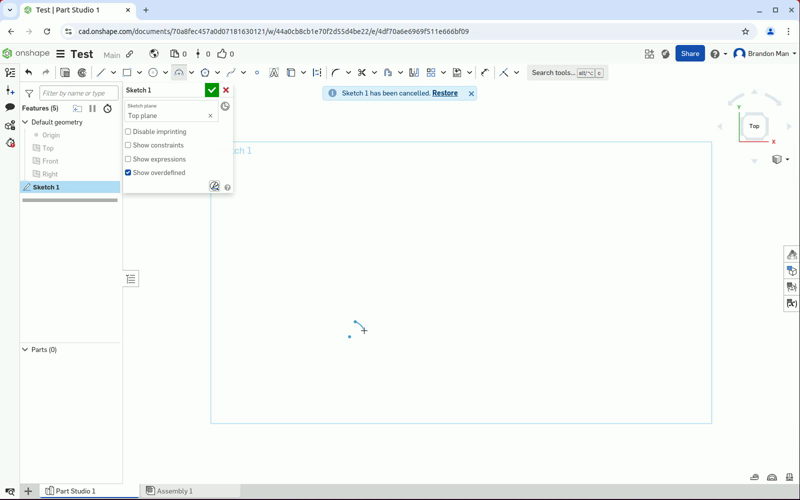
click(364, 330)
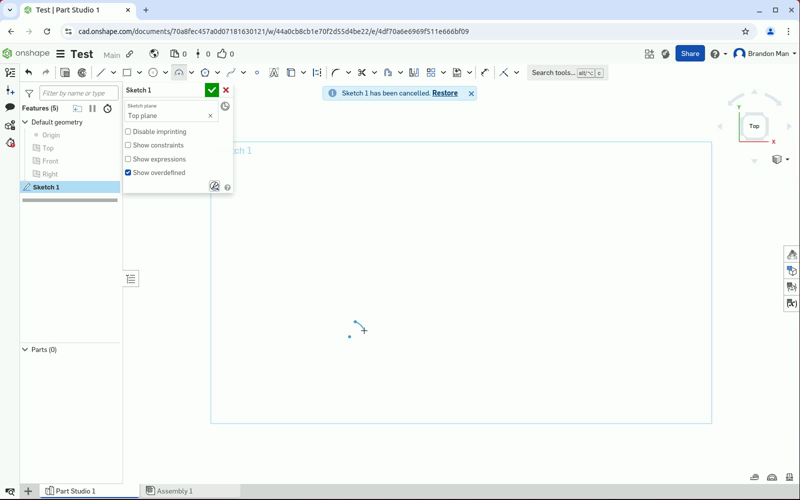
mouse_move(357, 327)
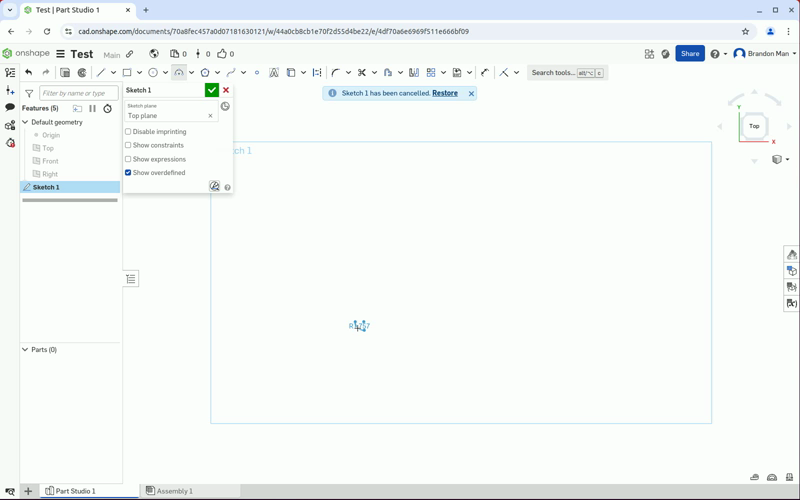
click(357, 327)
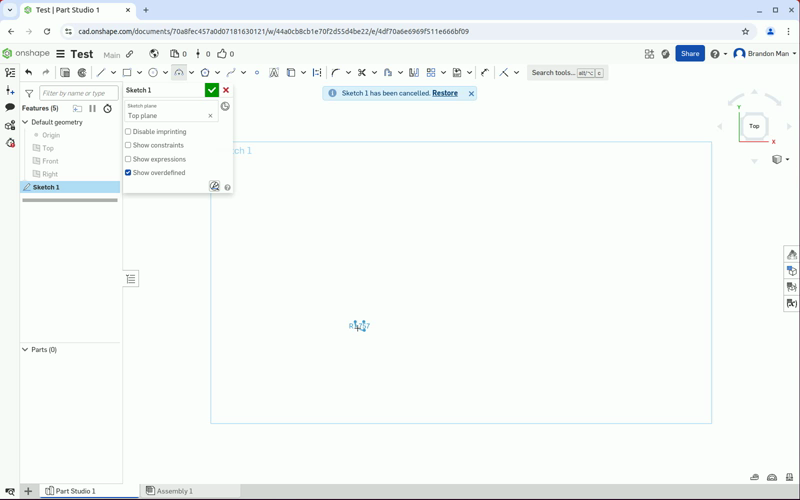
key_up(shift)
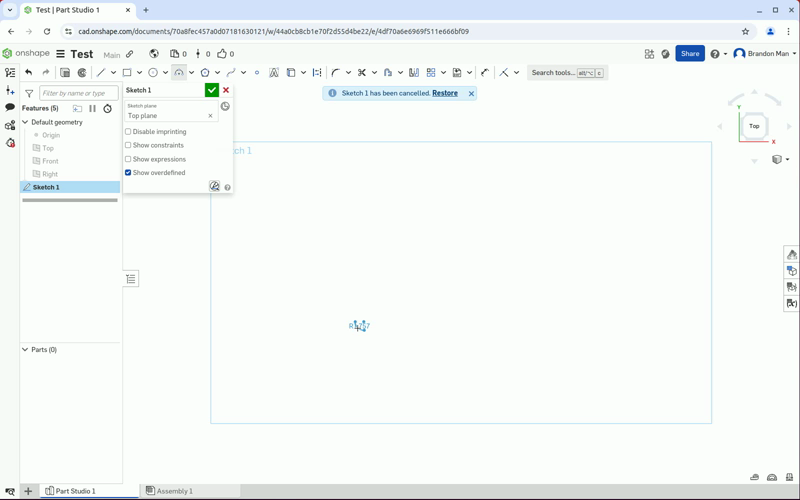
key(esc)
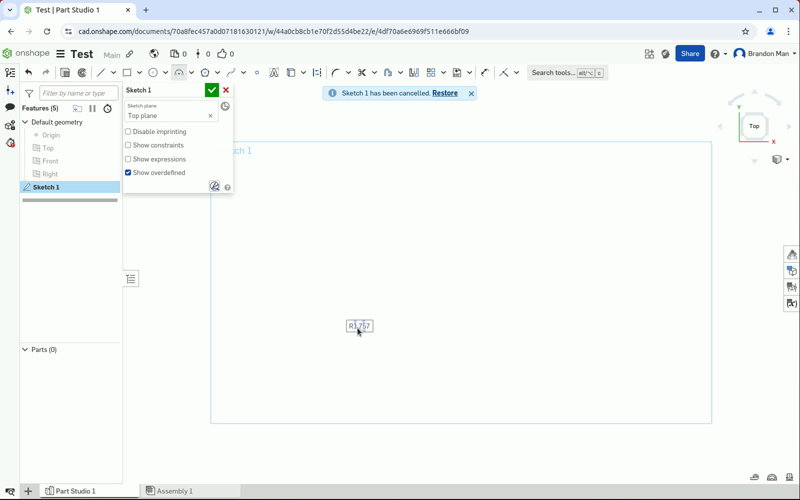
key(l)
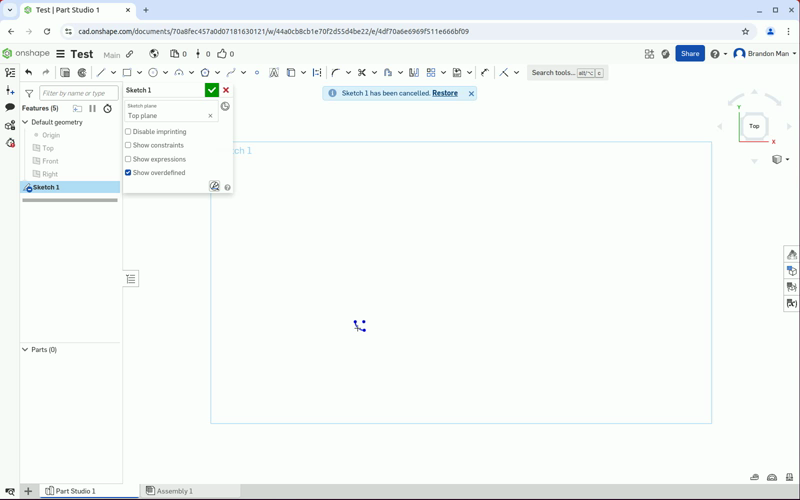
mouse_move(364, 330)
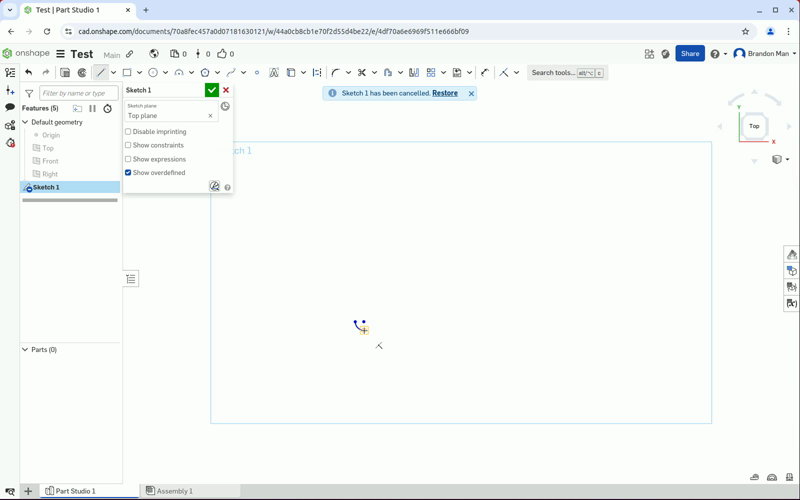
click(364, 330)
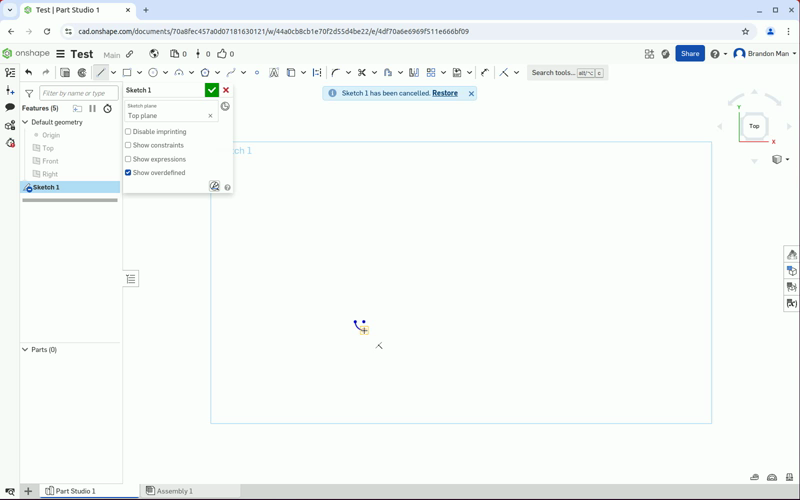
key_down(shift)
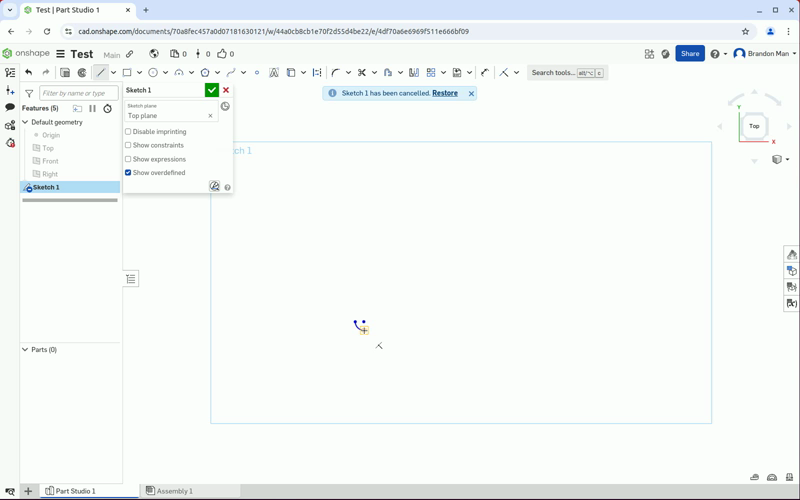
mouse_move(556, 330)
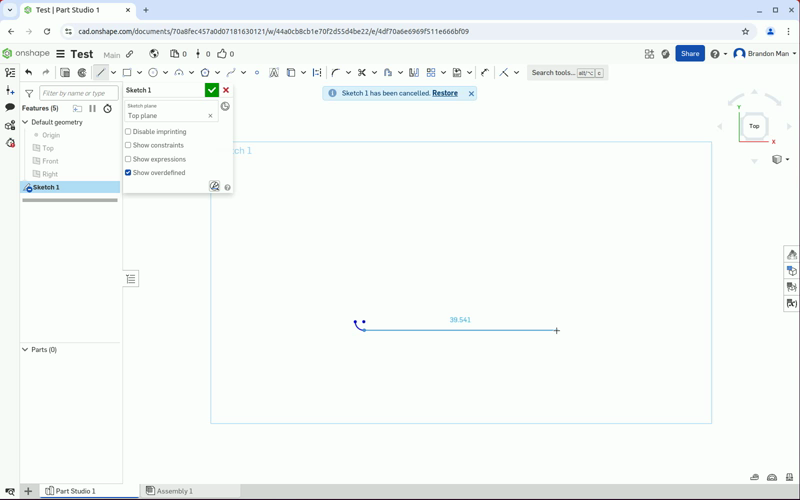
click(556, 330)
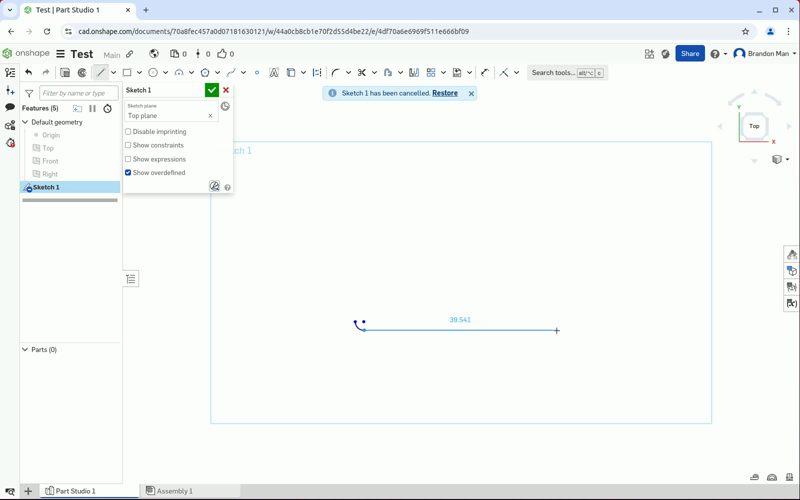
key_up(shift)
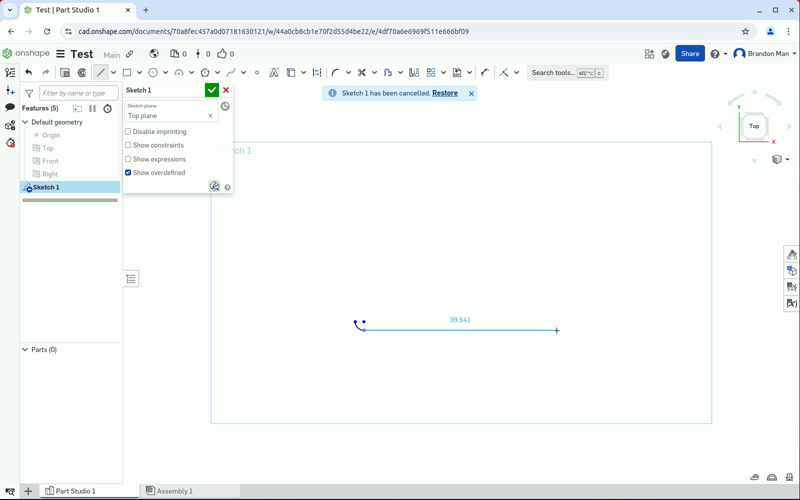
key(esc)
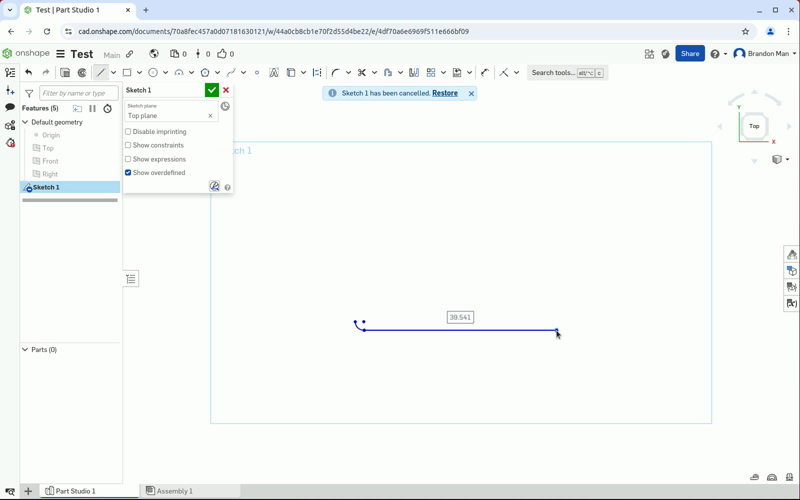
key(a)
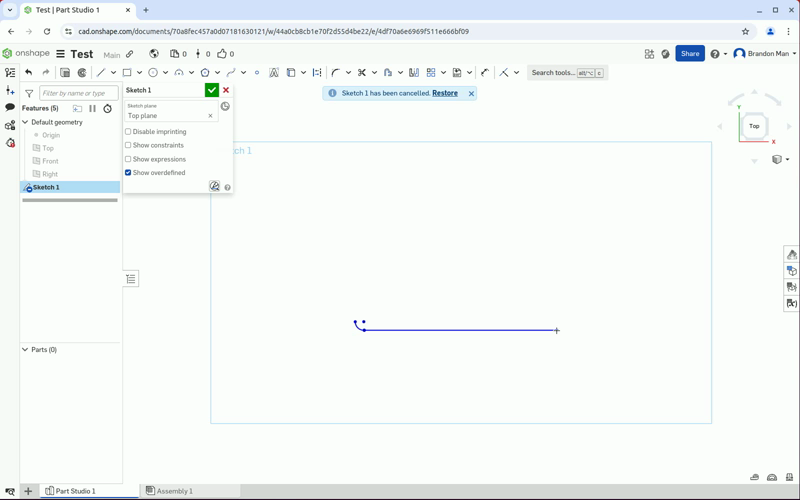
mouse_move(556, 330)
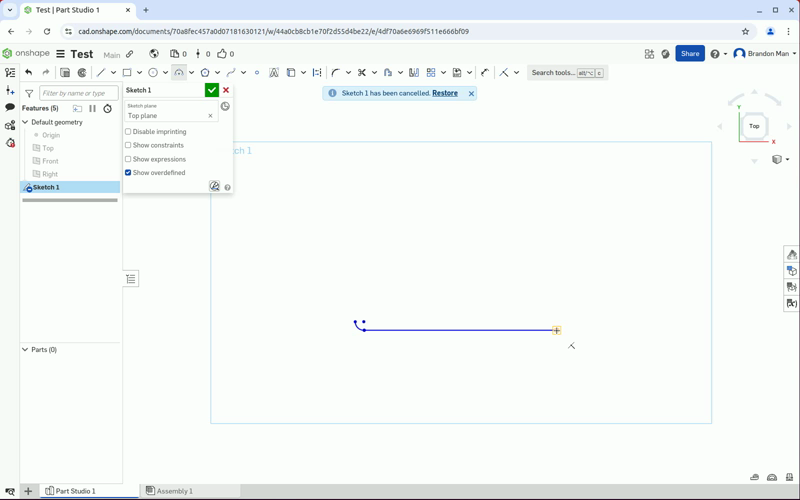
click(556, 330)
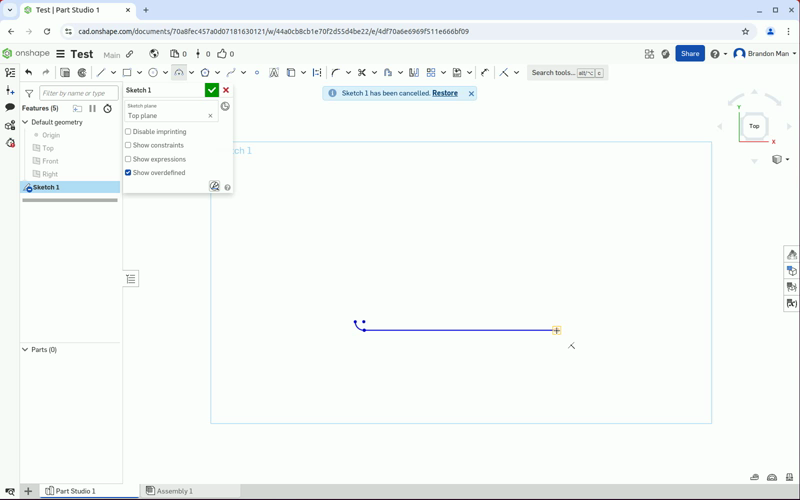
key_down(shift)
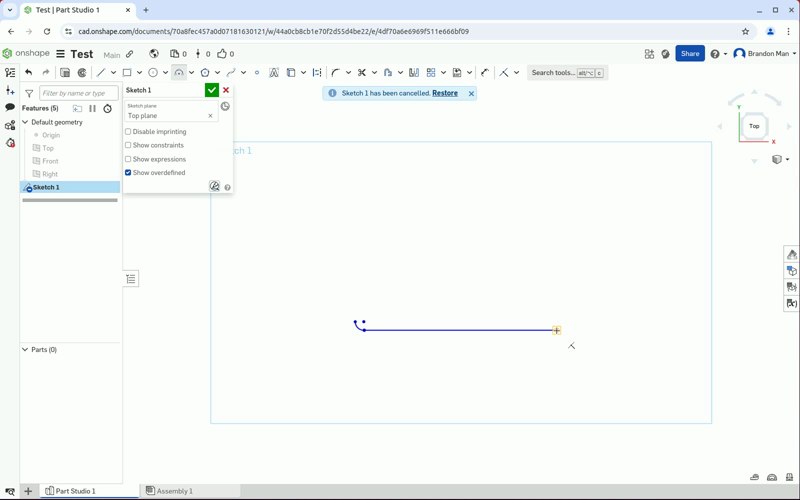
mouse_move(565, 321)
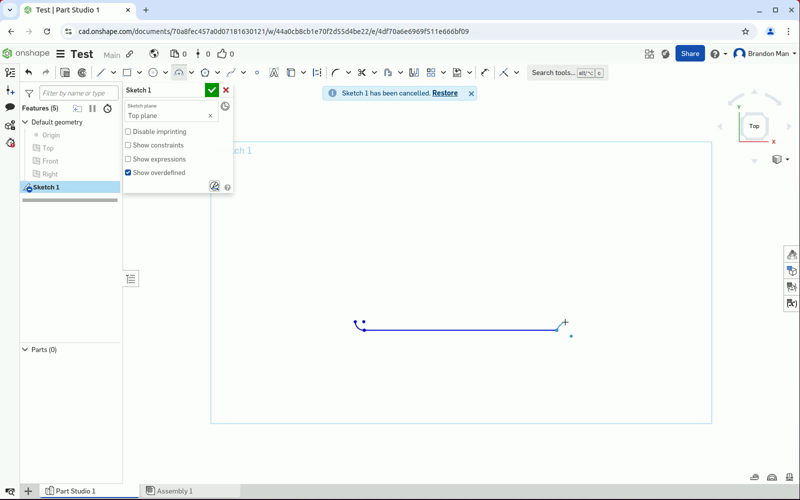
click(565, 321)
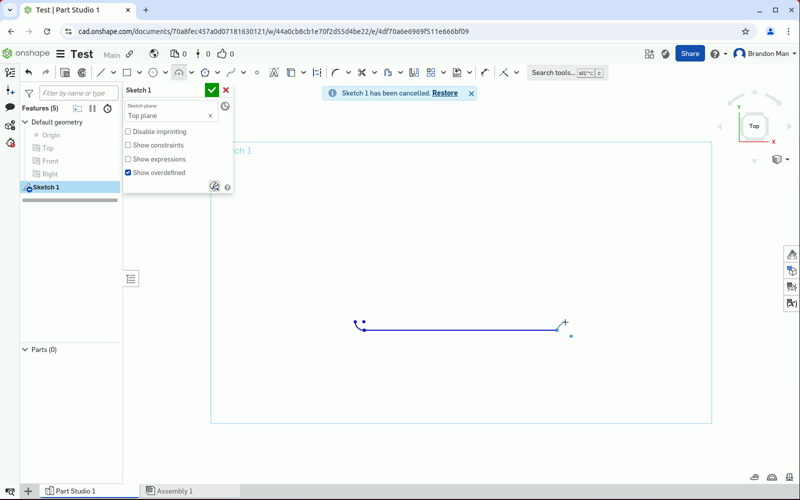
mouse_move(562, 327)
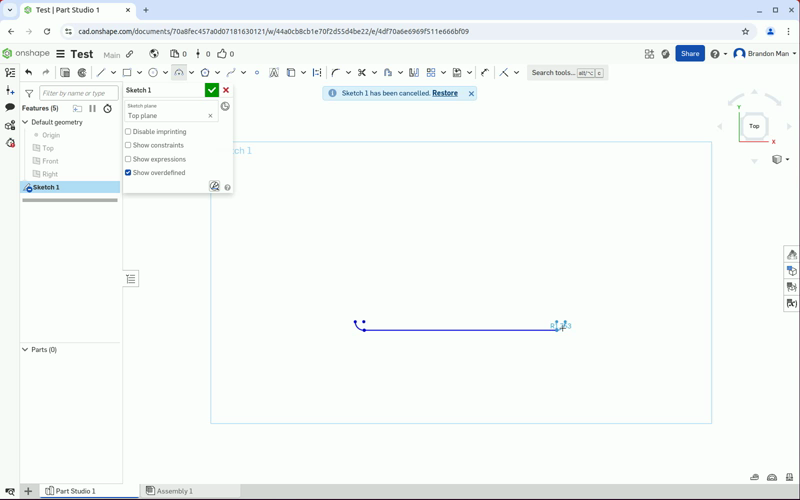
click(562, 327)
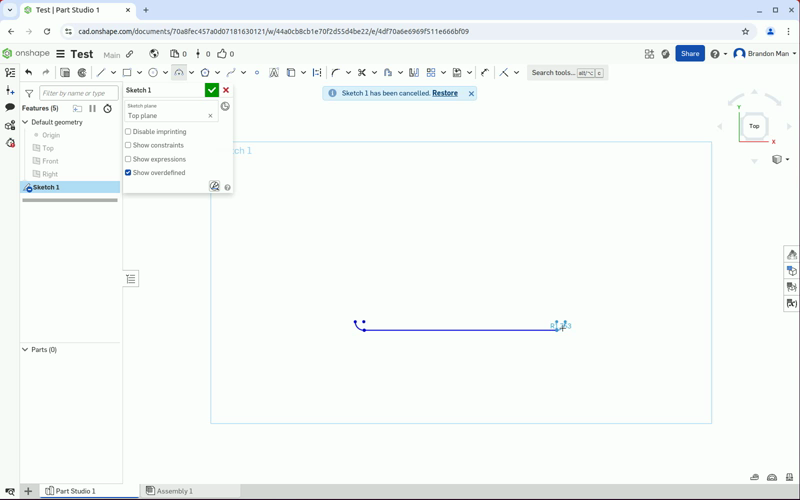
key_up(shift)
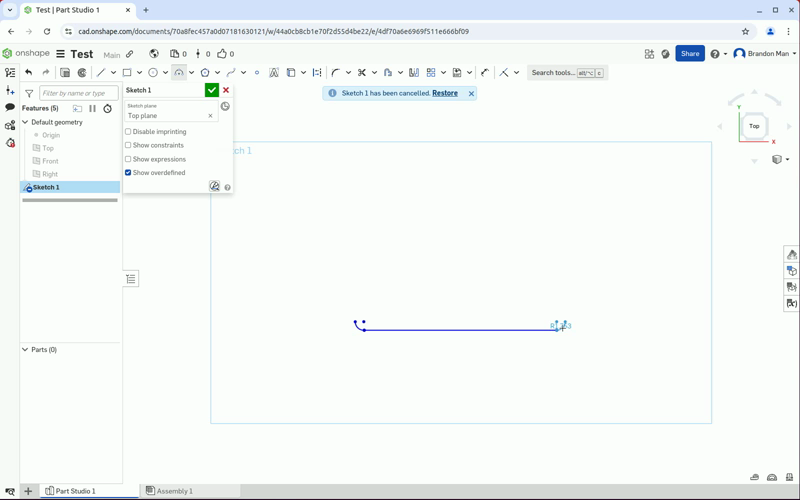
key(esc)
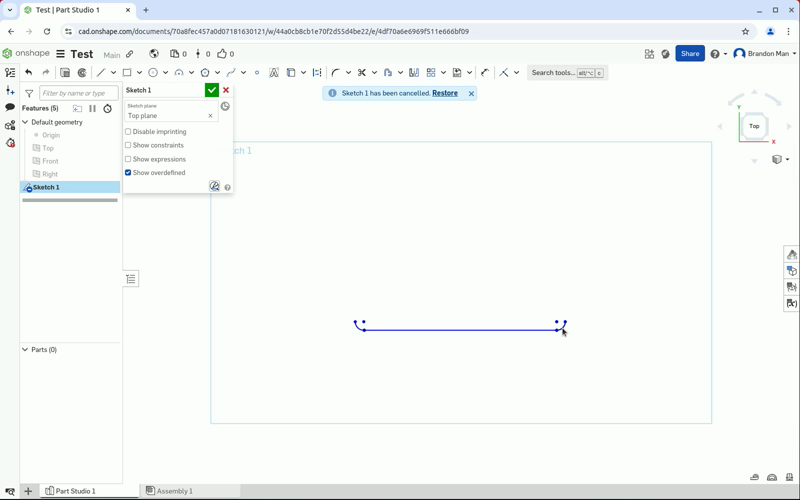
key(l)
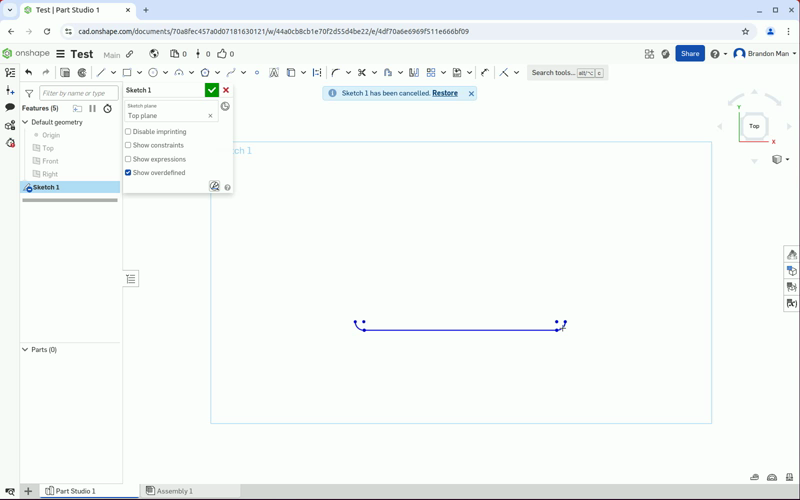
mouse_move(565, 321)
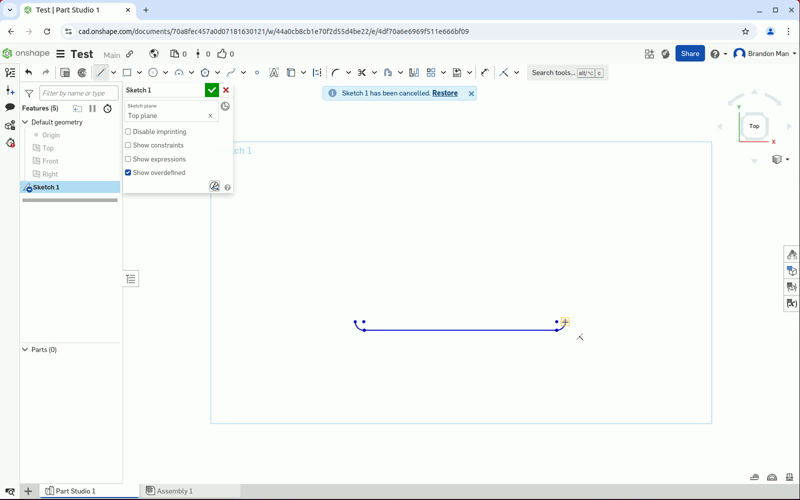
click(565, 321)
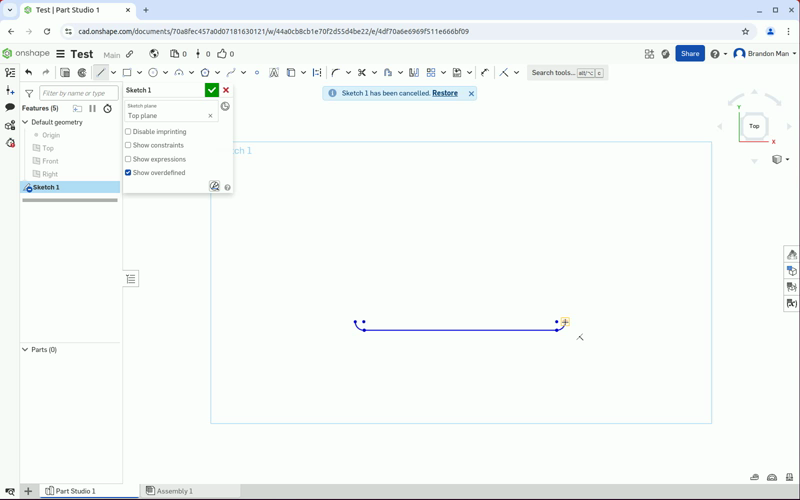
key_down(shift)
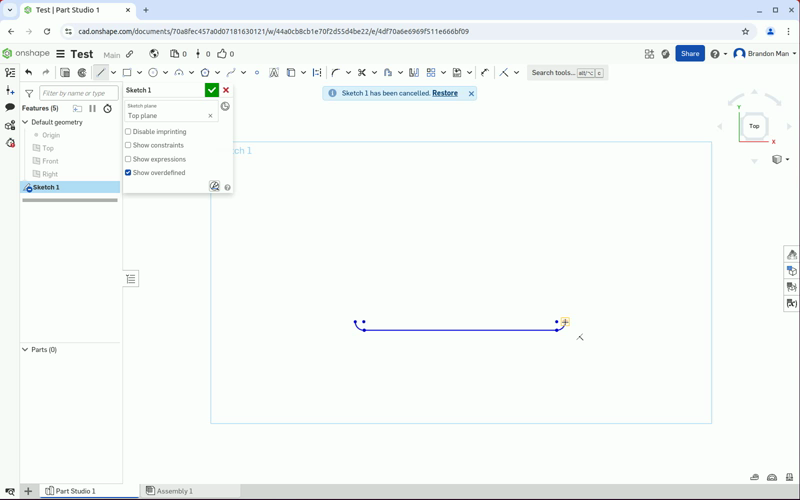
mouse_move(565, 244)
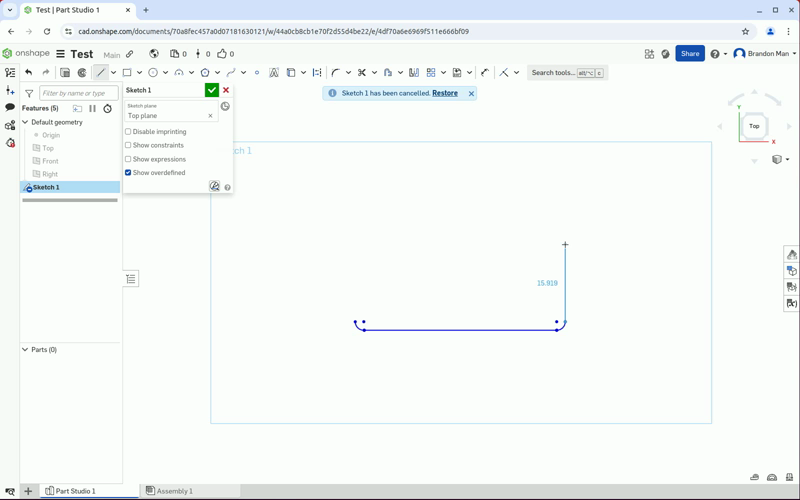
click(565, 244)
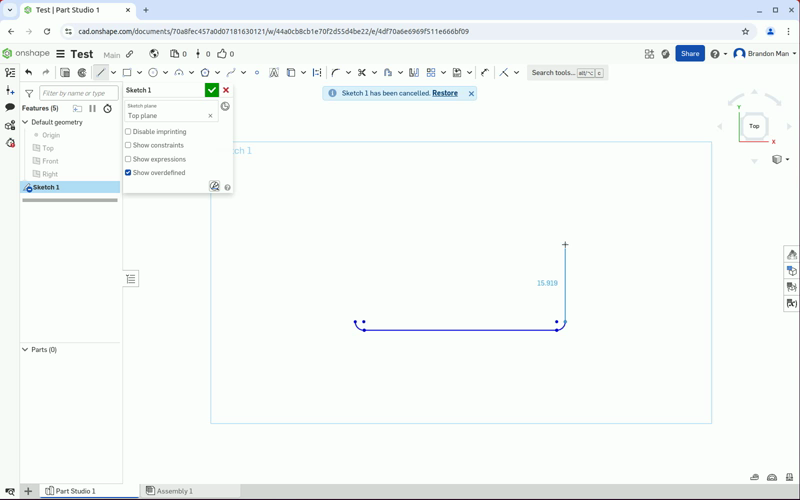
key_up(shift)
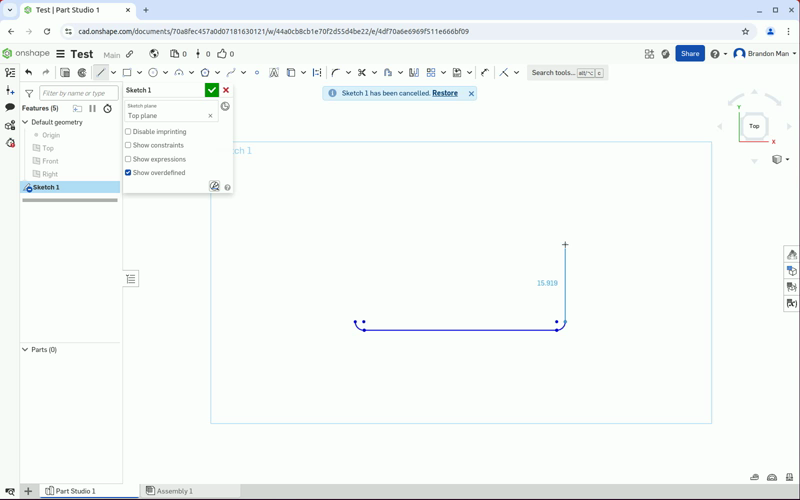
key(esc)
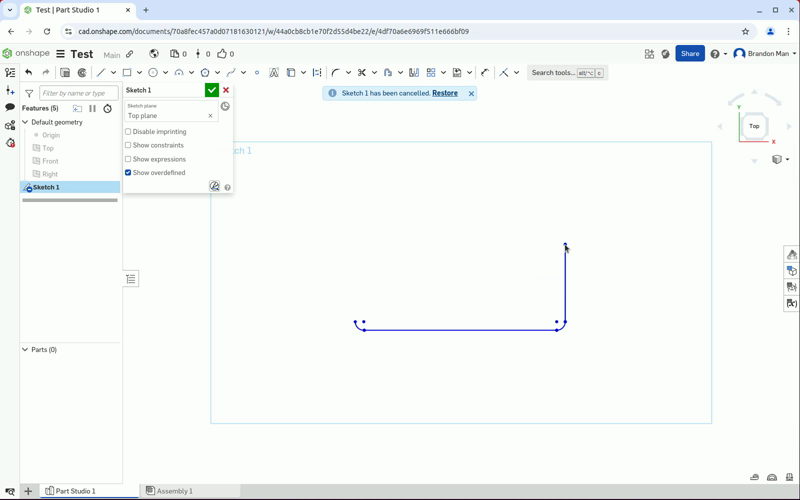
key(a)
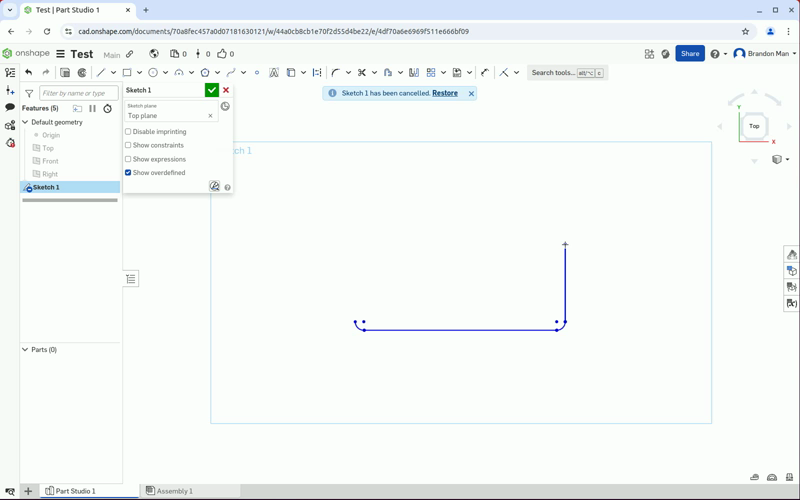
mouse_move(565, 244)
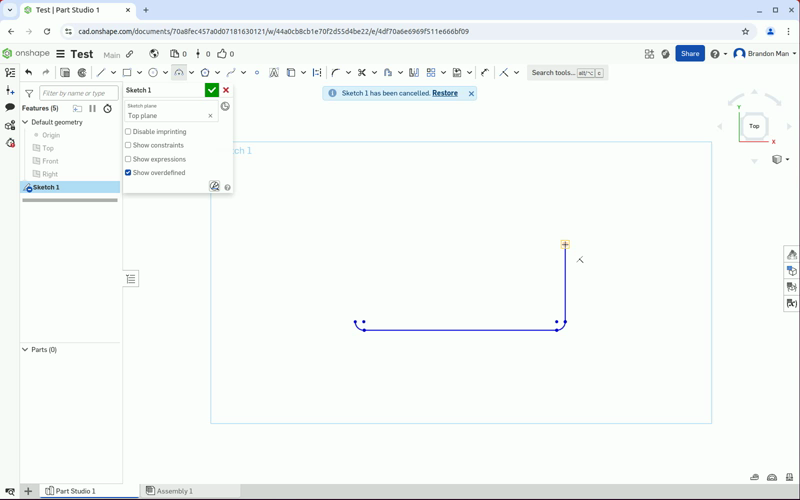
click(565, 244)
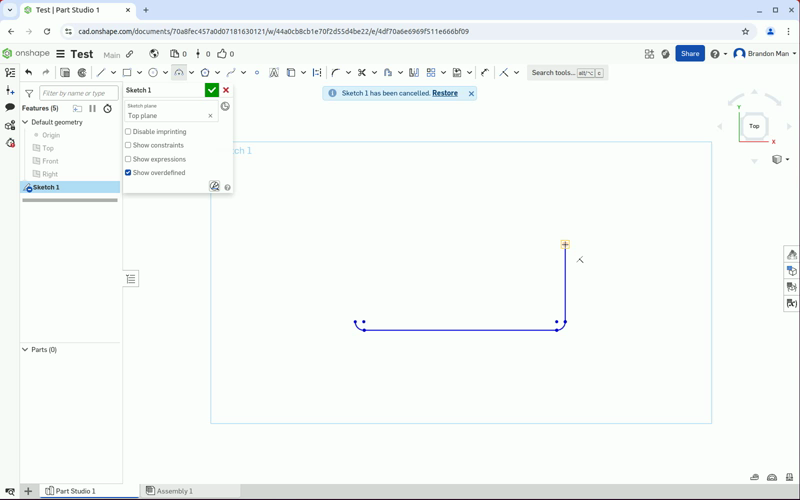
key_down(shift)
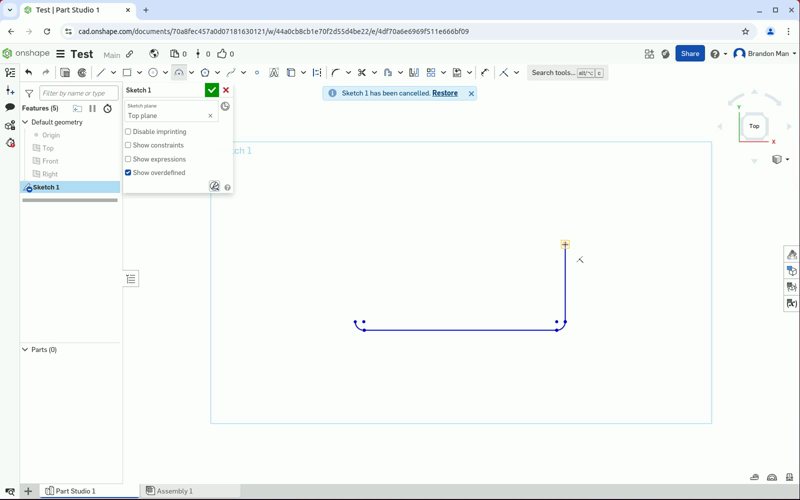
mouse_move(556, 235)
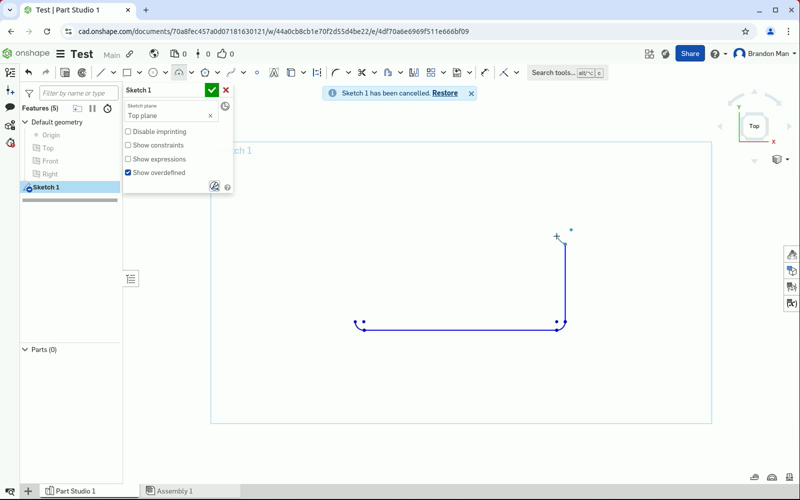
click(556, 235)
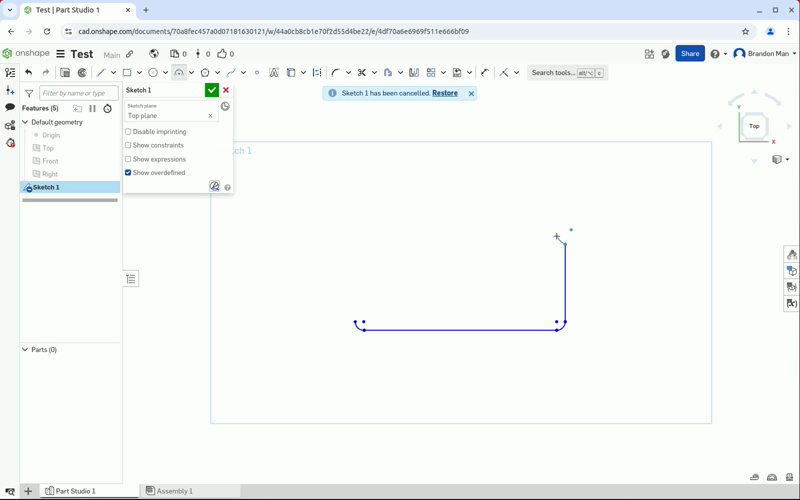
mouse_move(562, 237)
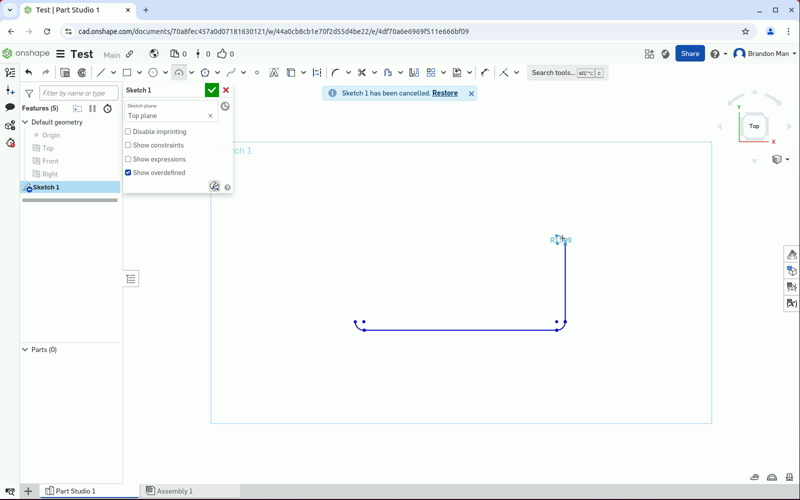
click(562, 237)
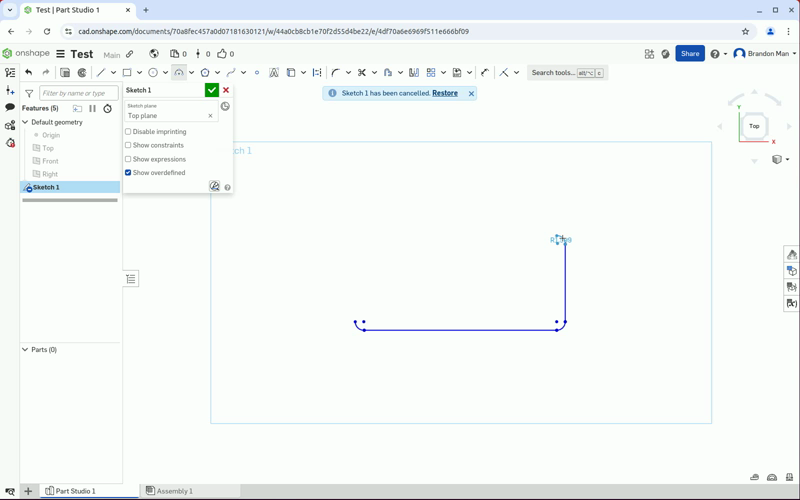
key_up(shift)
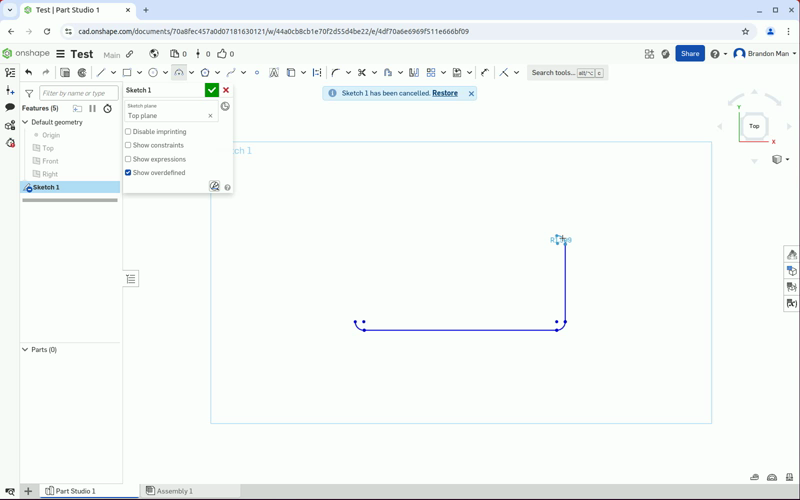
key(esc)
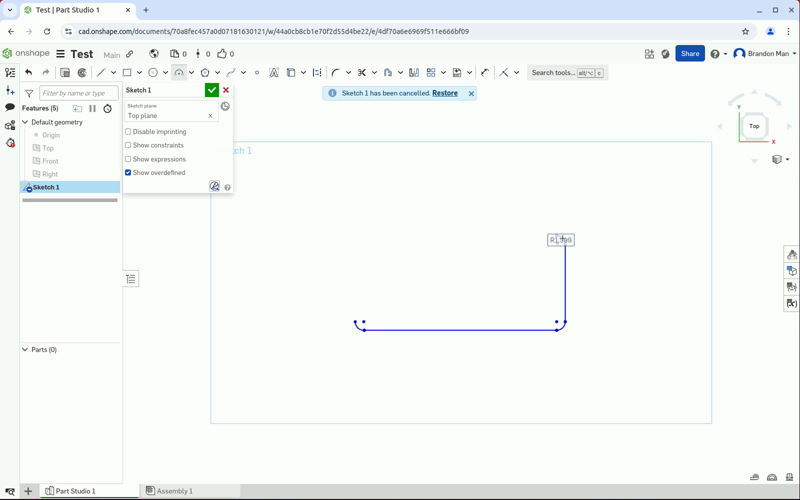
key(l)
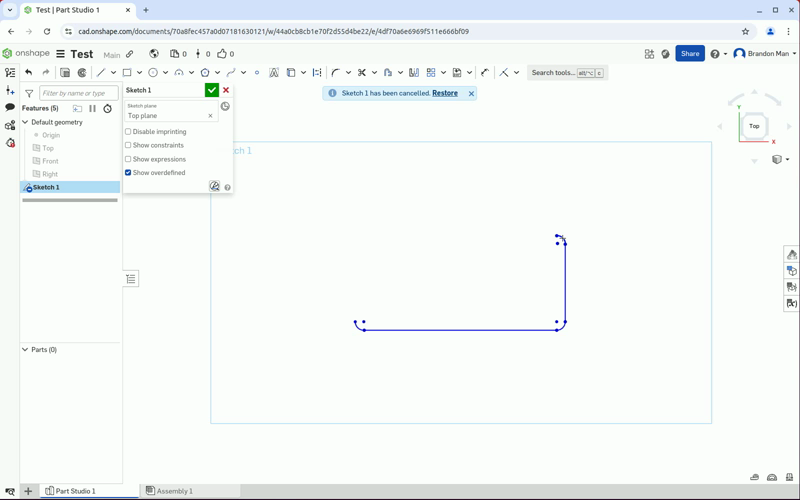
mouse_move(556, 235)
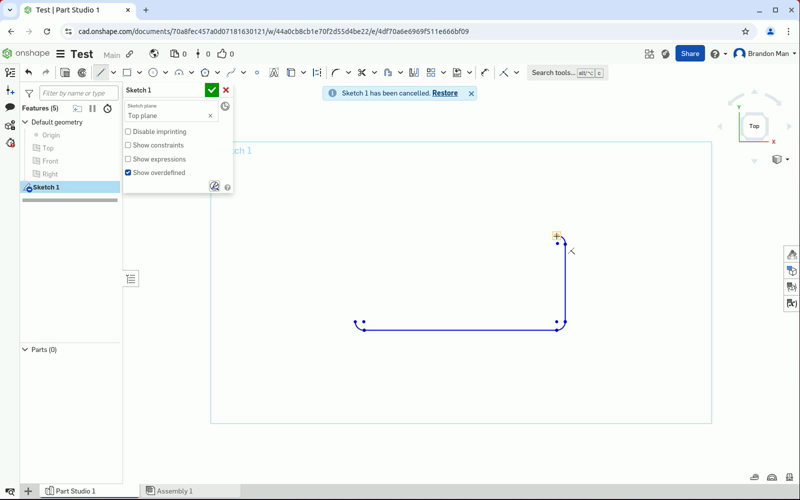
click(556, 235)
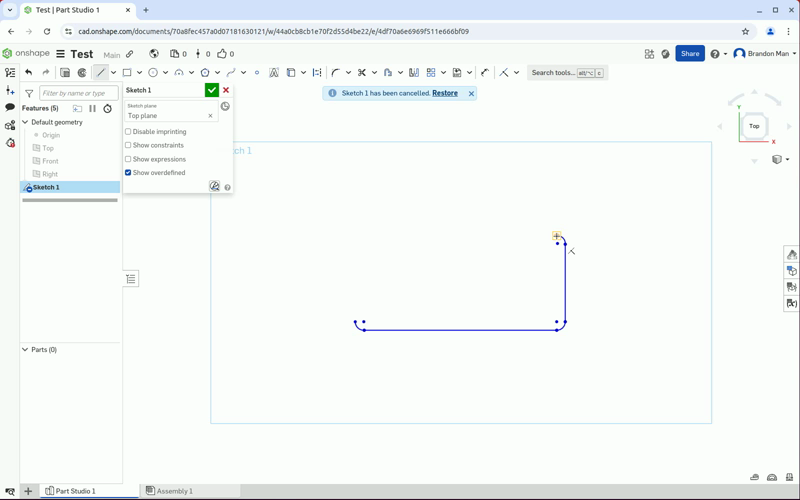
key_down(shift)
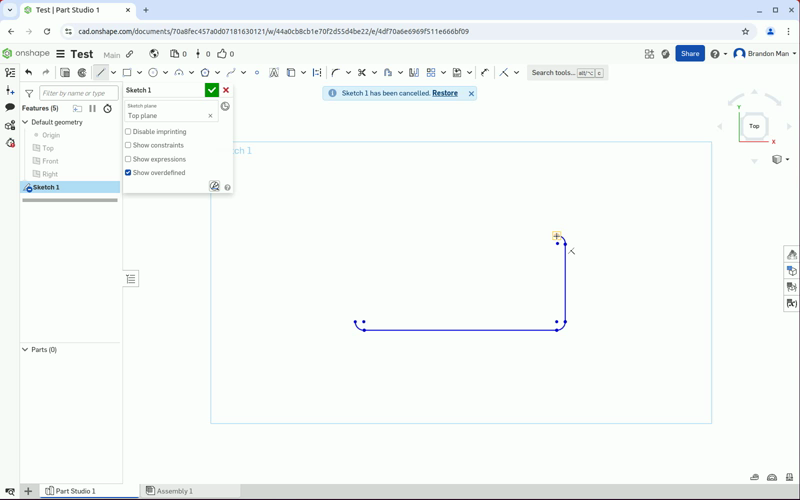
mouse_move(364, 235)
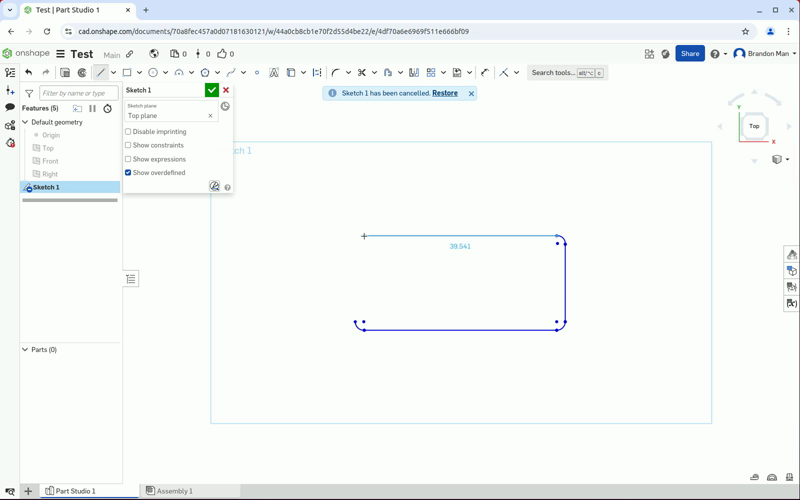
click(364, 235)
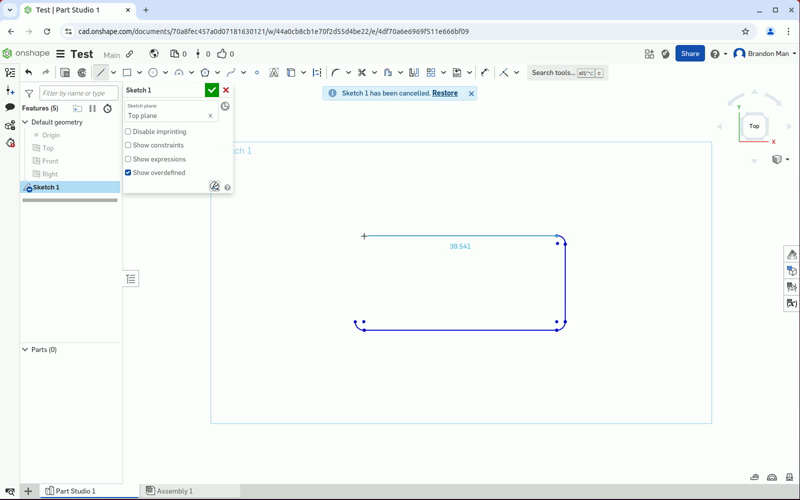
key_up(shift)
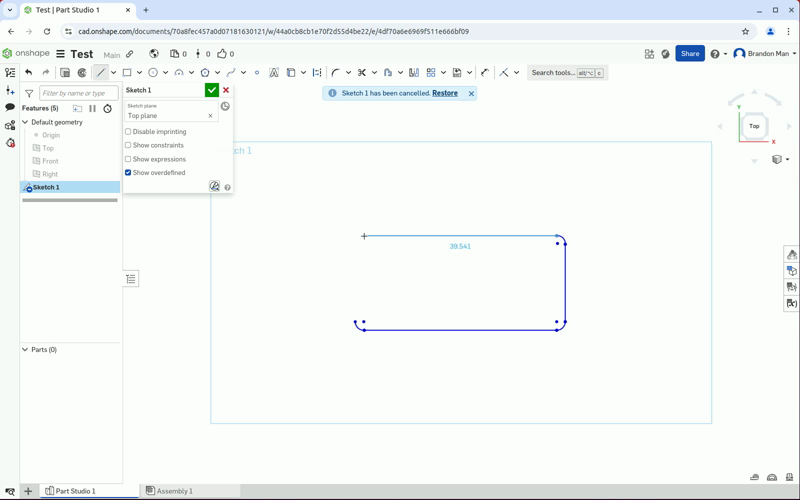
key(esc)
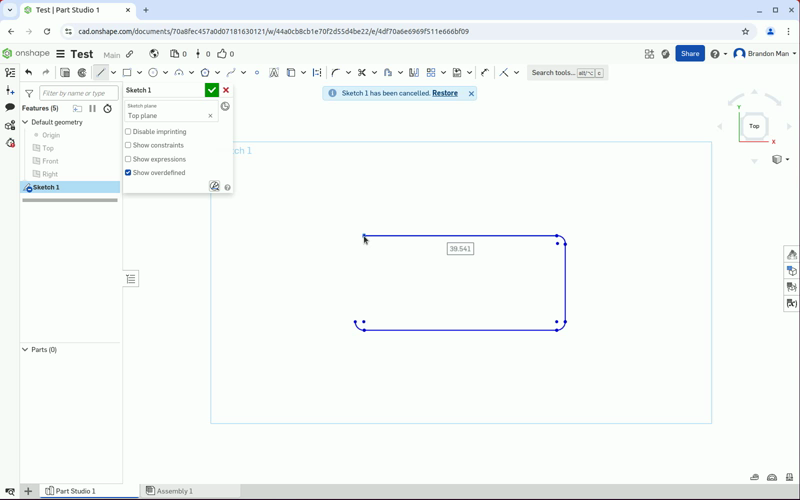
key(a)
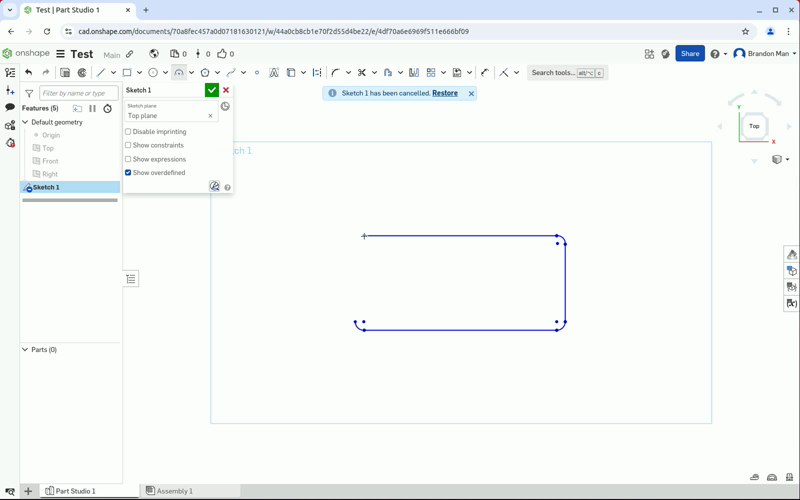
mouse_move(364, 235)
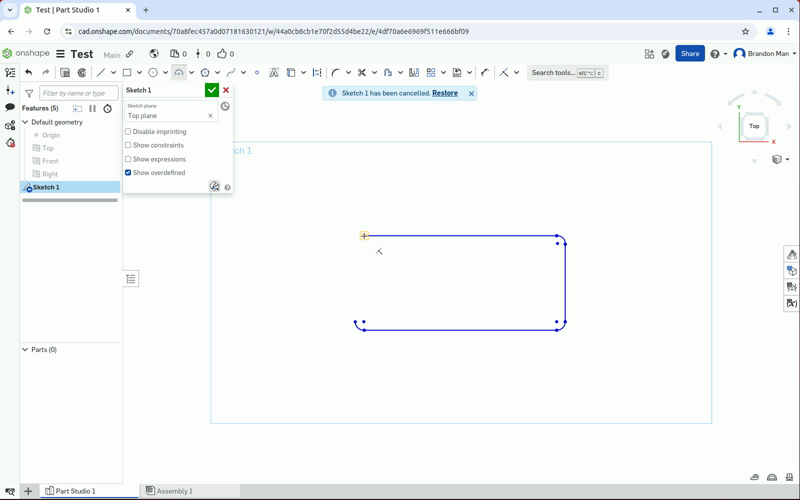
click(364, 235)
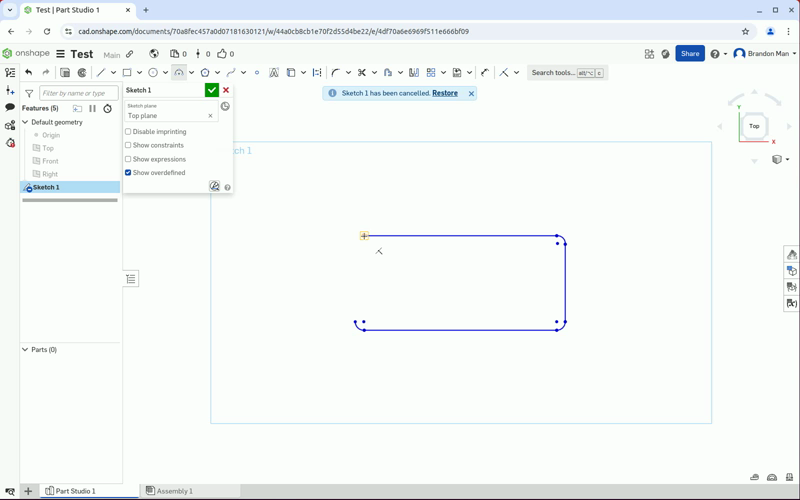
key_down(shift)
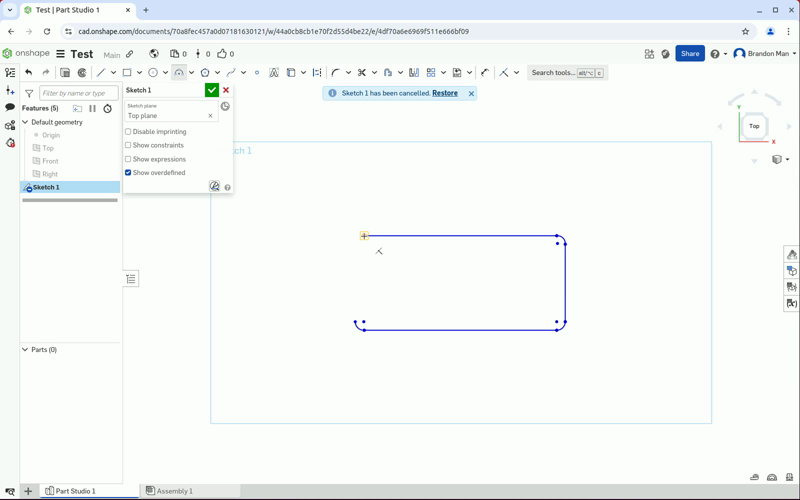
mouse_move(355, 244)
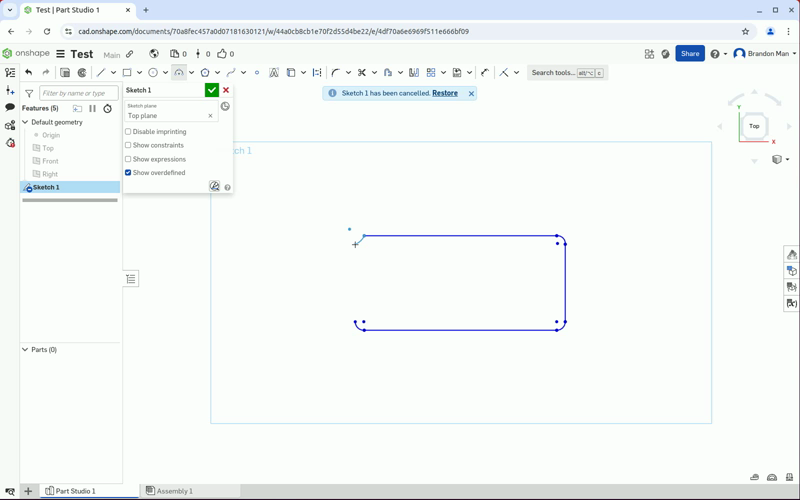
click(355, 244)
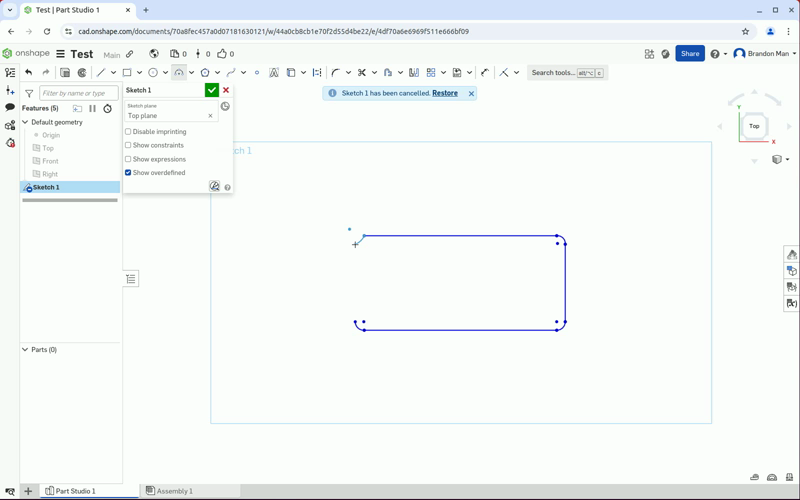
mouse_move(357, 237)
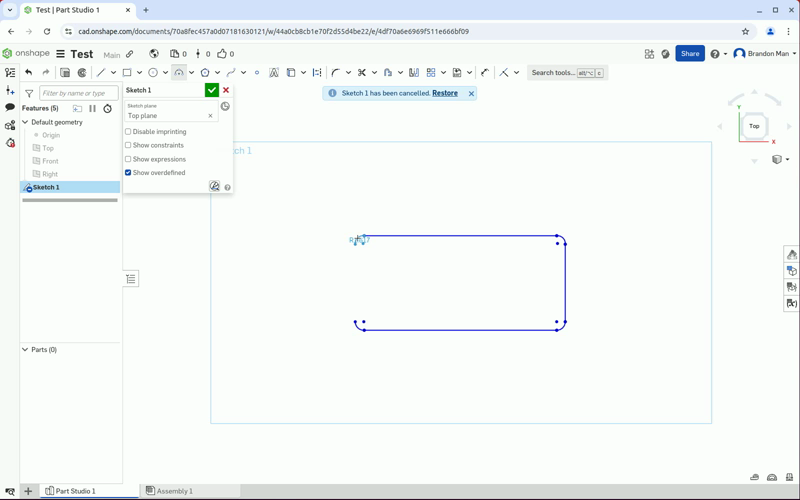
click(357, 237)
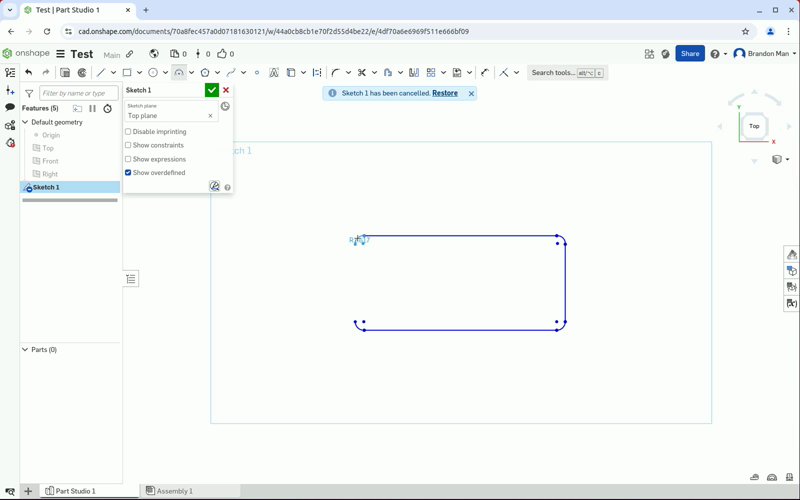
key_up(shift)
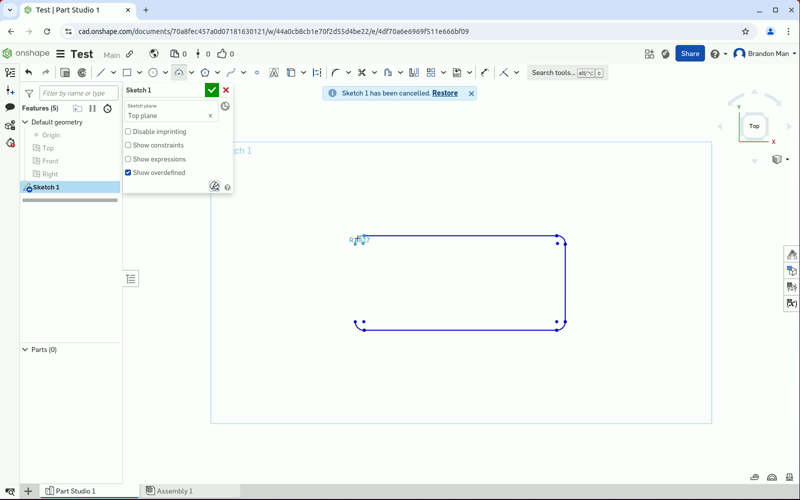
key(esc)
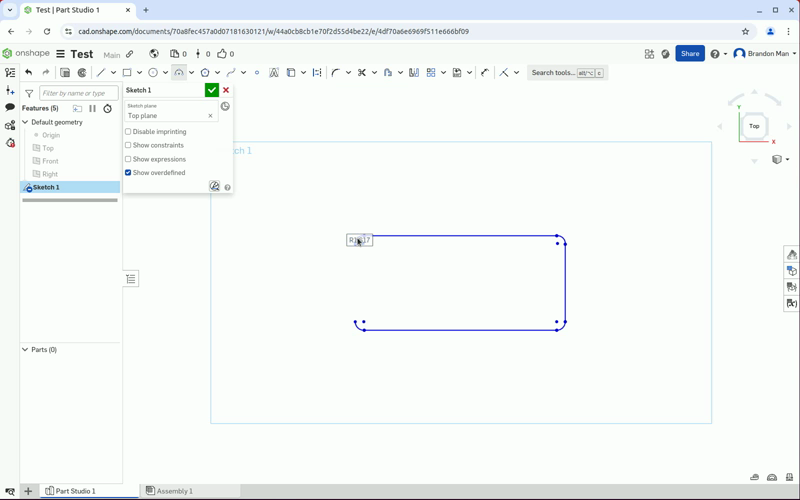
key(l)
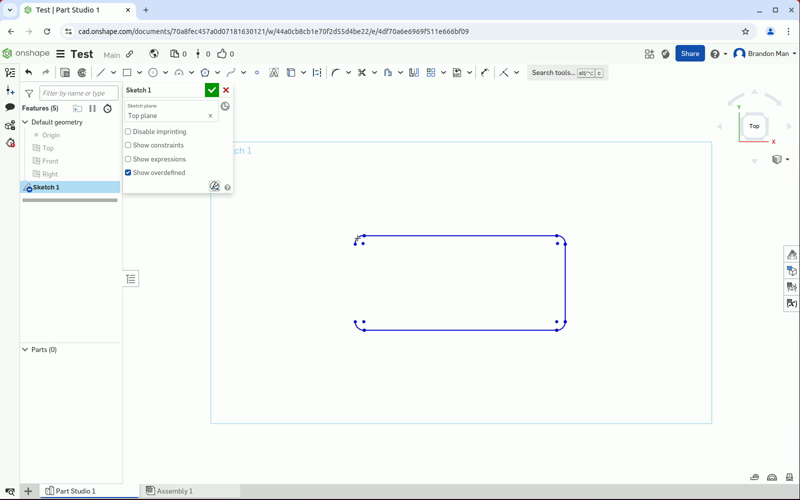
mouse_move(355, 244)
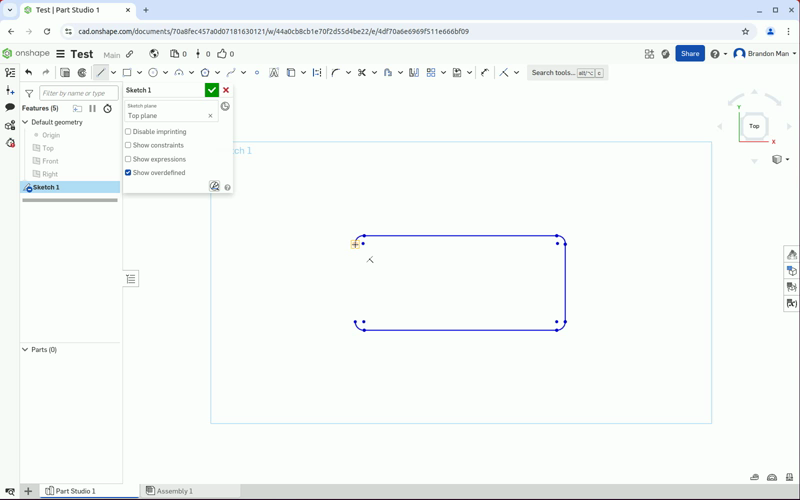
click(355, 244)
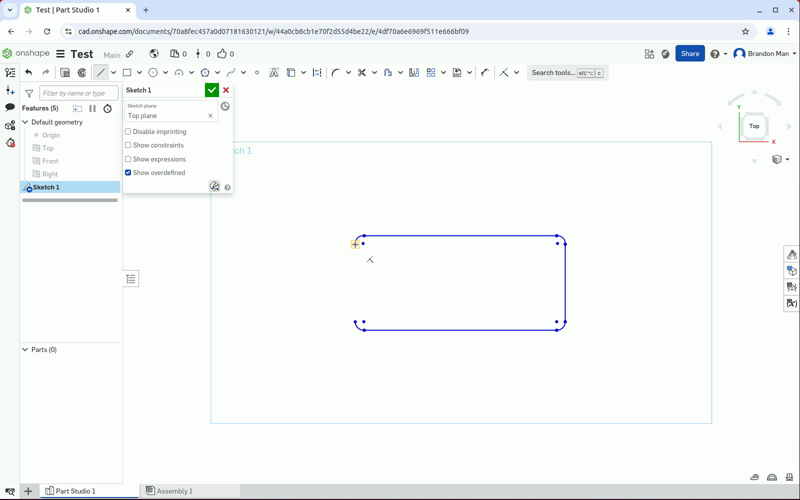
key_down(shift)
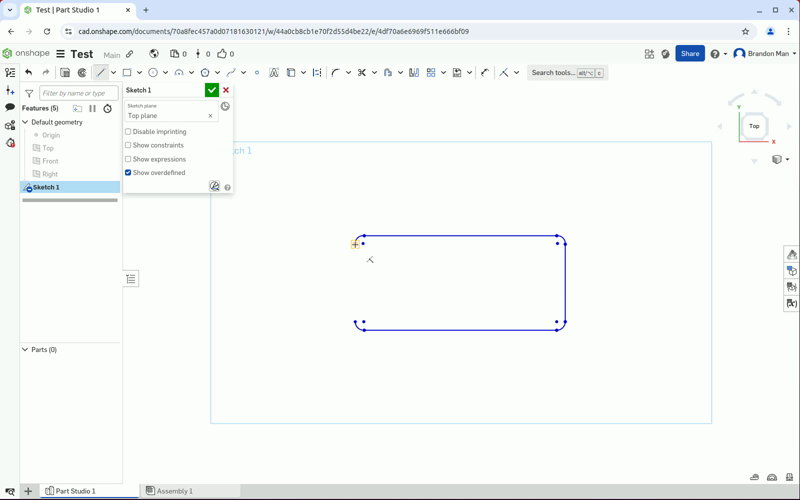
mouse_move(355, 321)
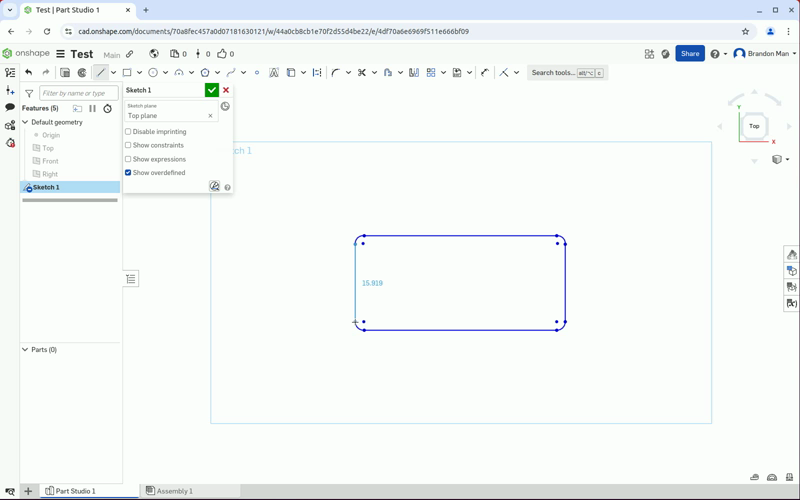
key_up(shift)
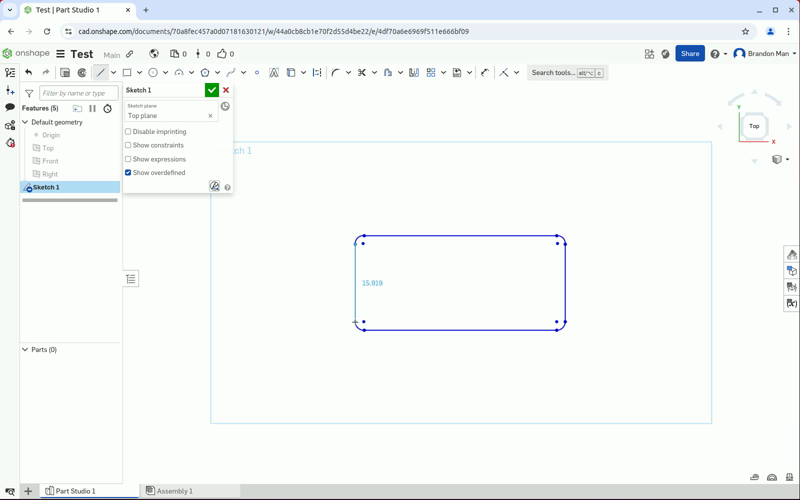
click(355, 321)
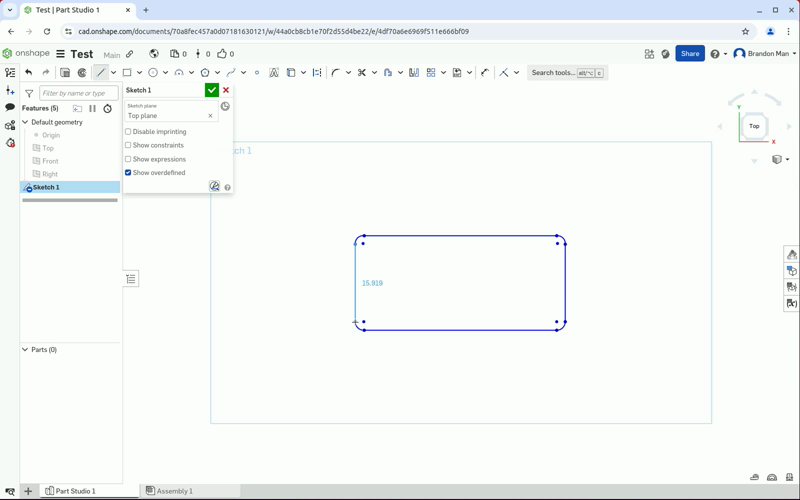
key(esc)
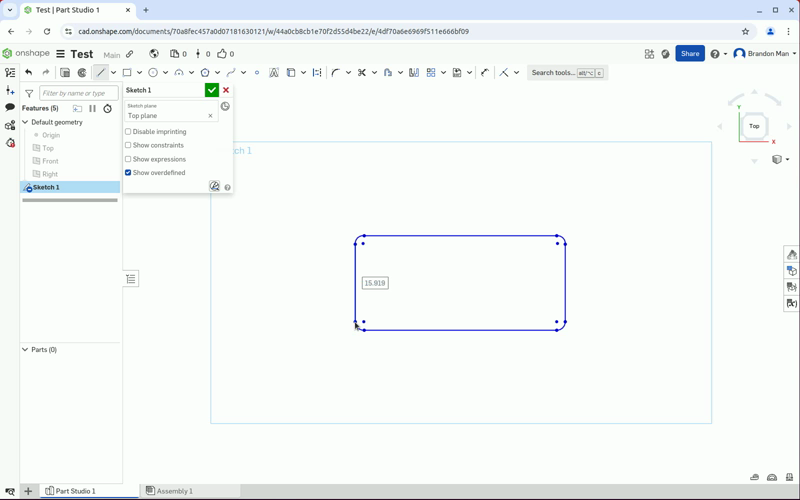
key(c)
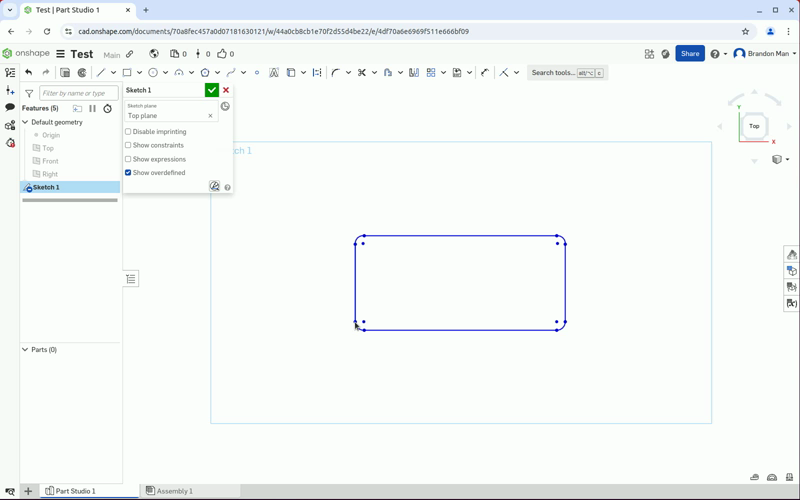
key_down(shift)
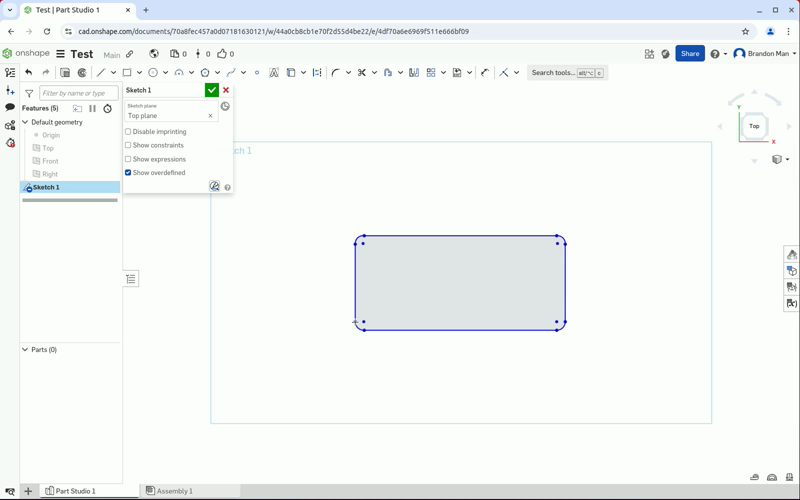
mouse_move(366, 319)
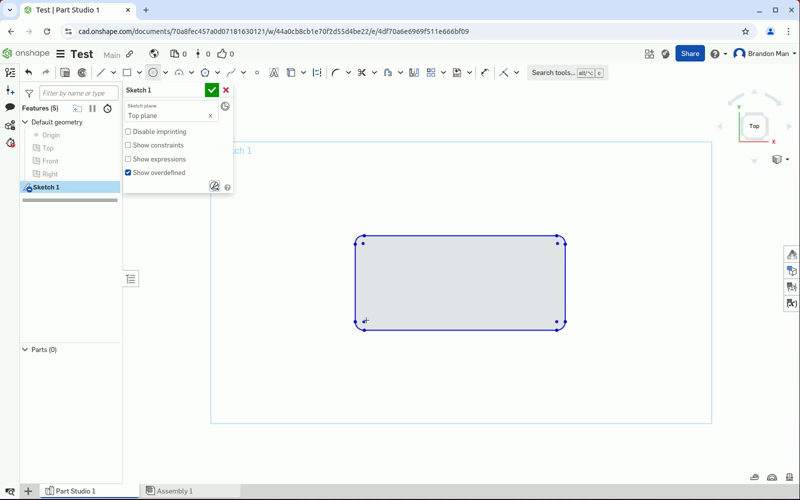
scroll(6)
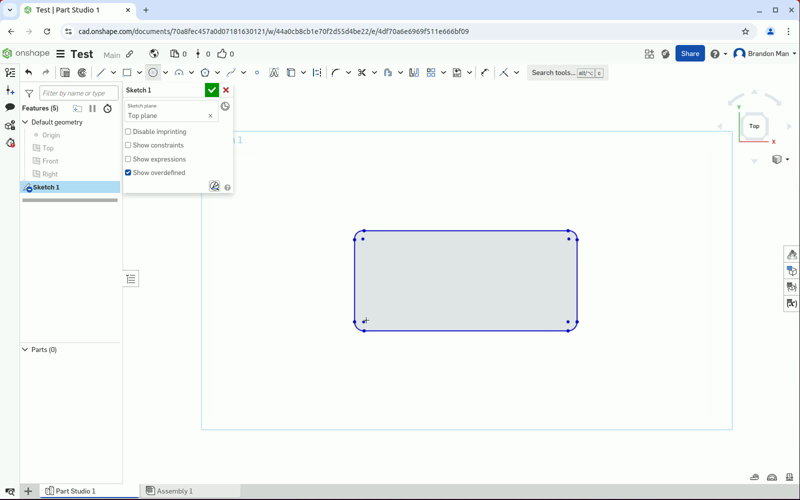
scroll(6)
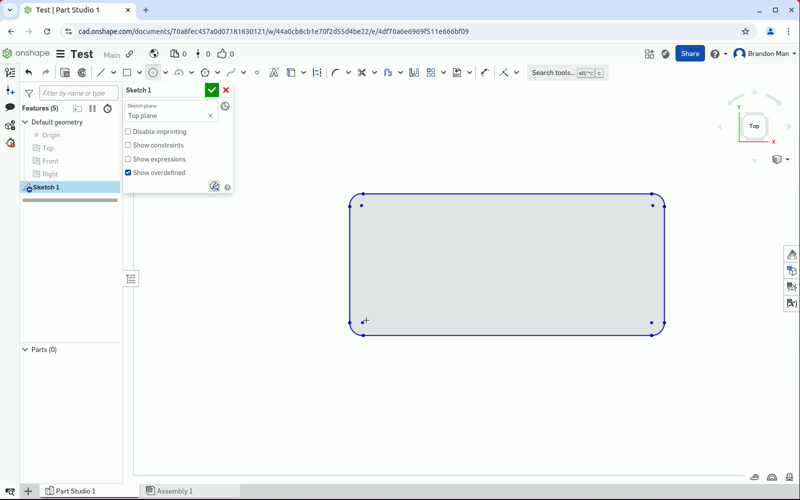
scroll(6)
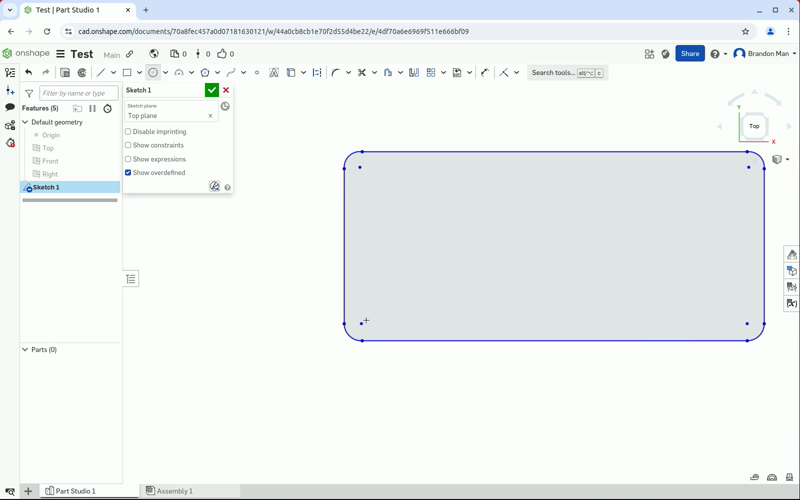
scroll(6)
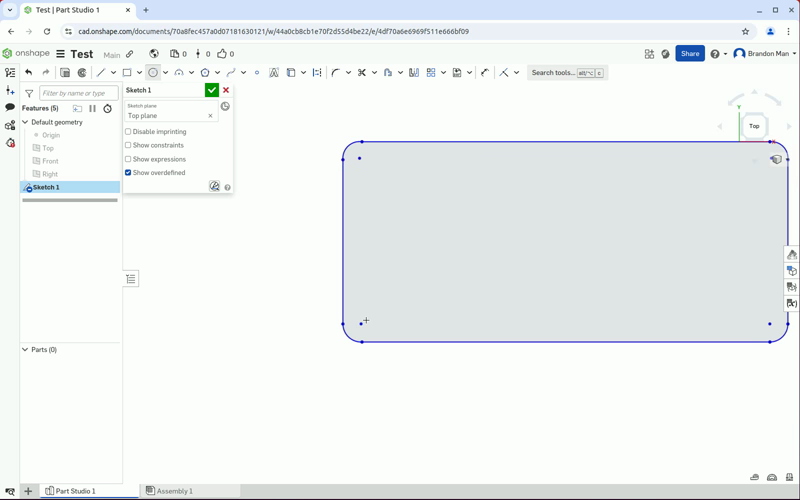
scroll(6)
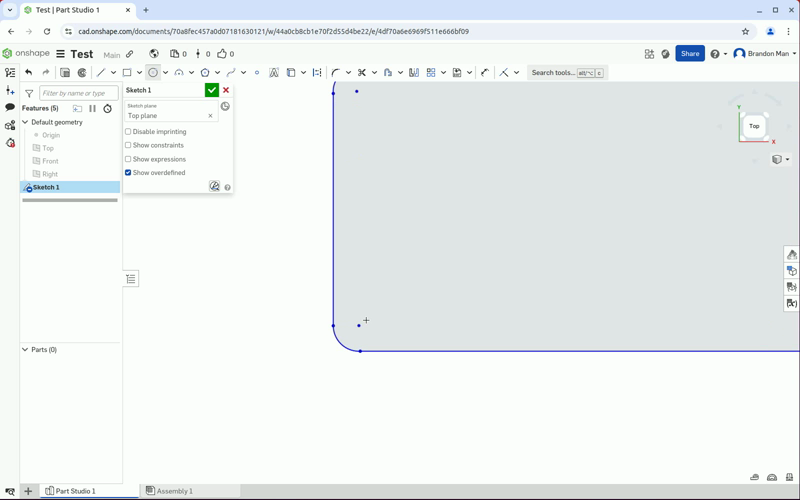
scroll(6)
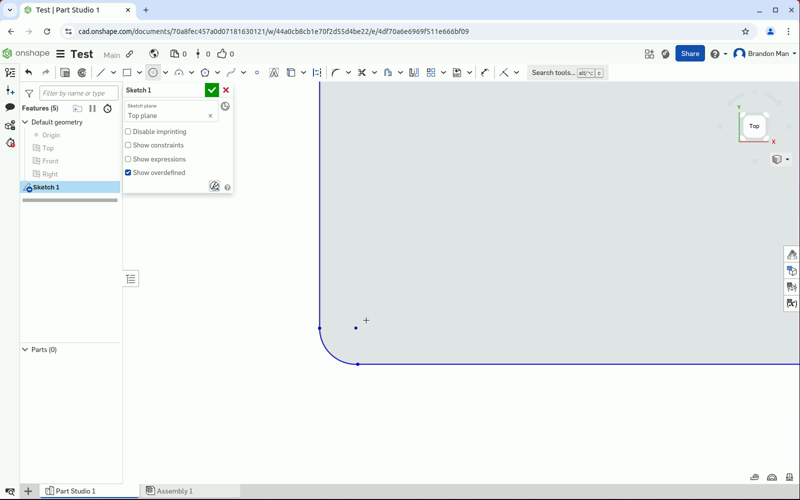
scroll(6)
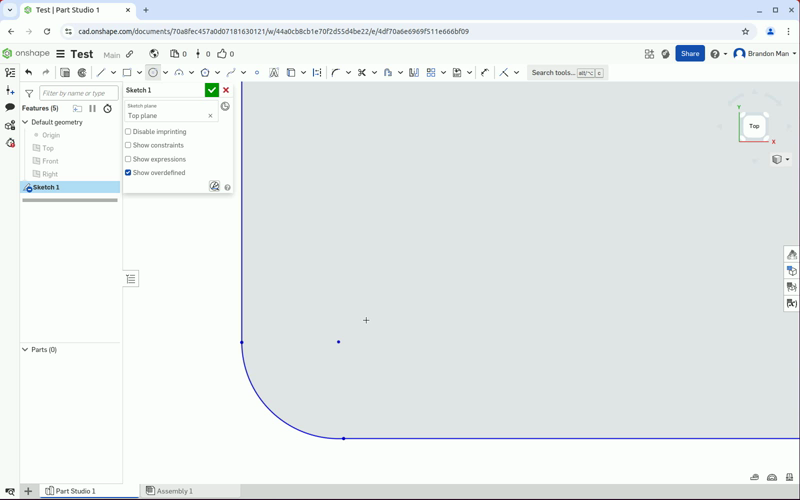
click(366, 319)
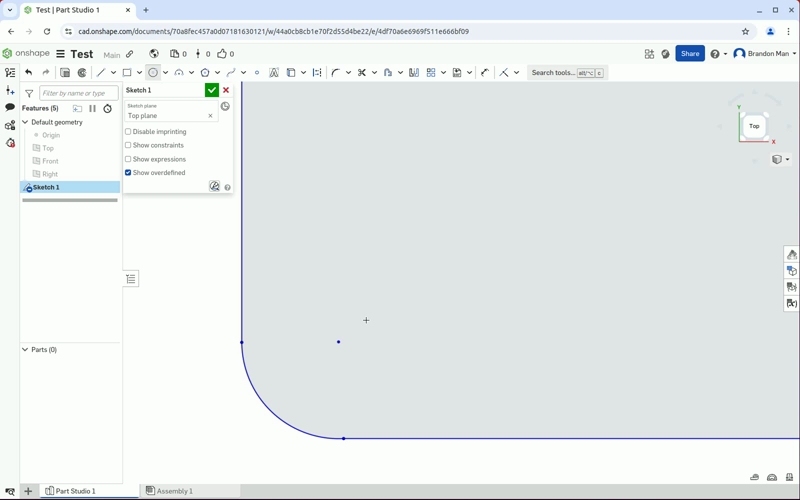
scroll(-6)
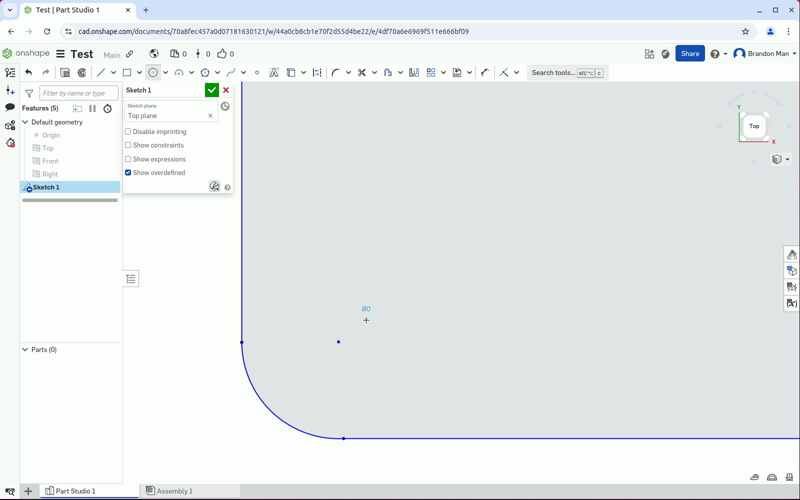
scroll(-6)
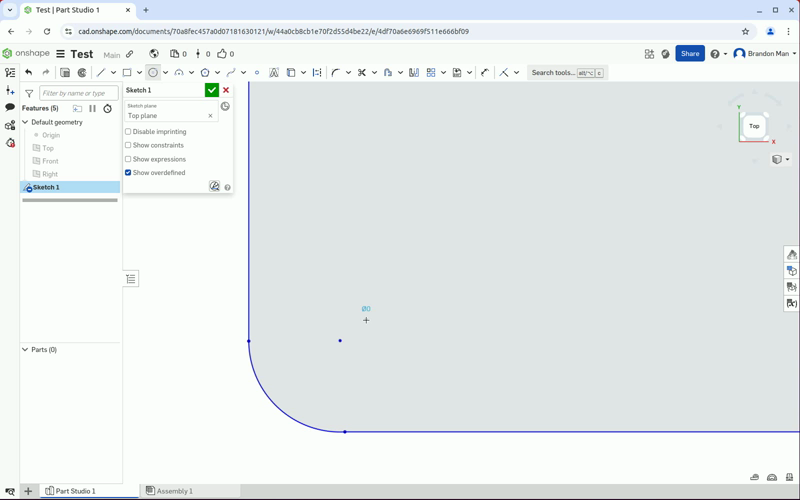
scroll(-6)
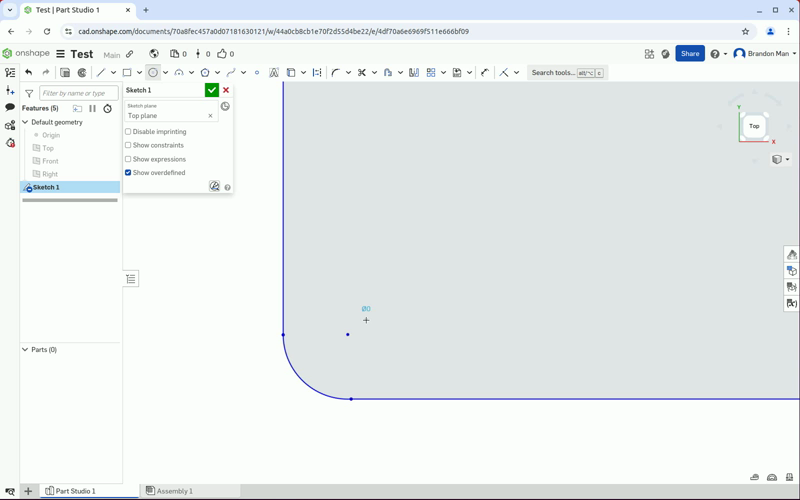
scroll(-6)
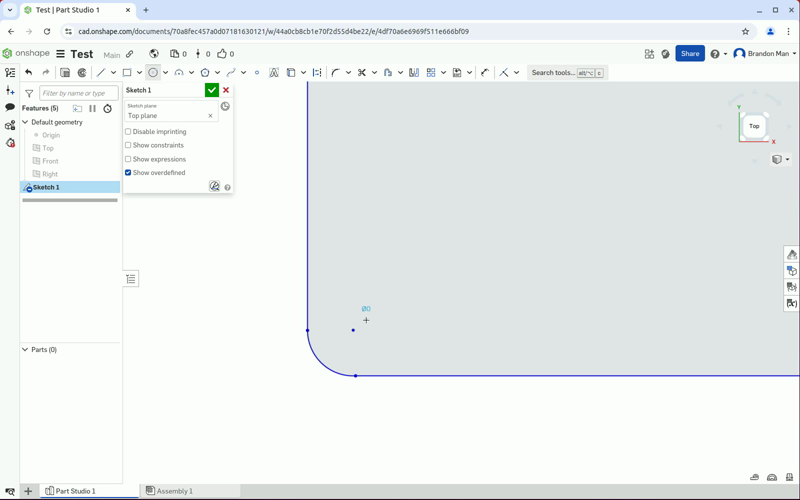
scroll(-6)
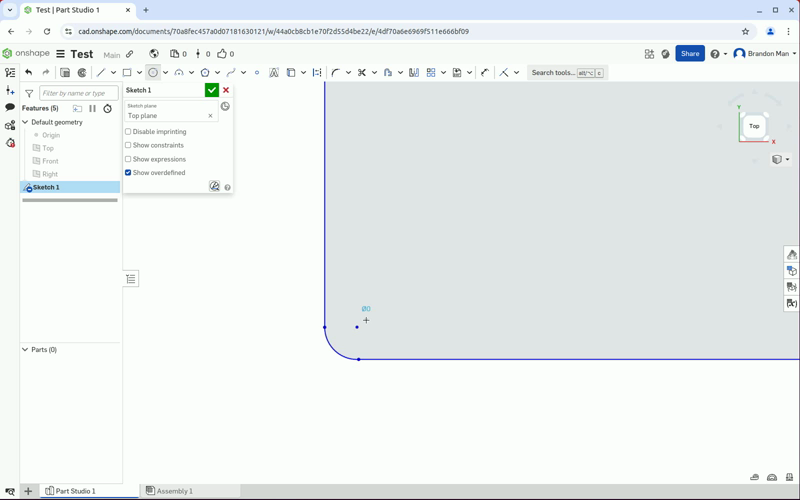
scroll(-6)
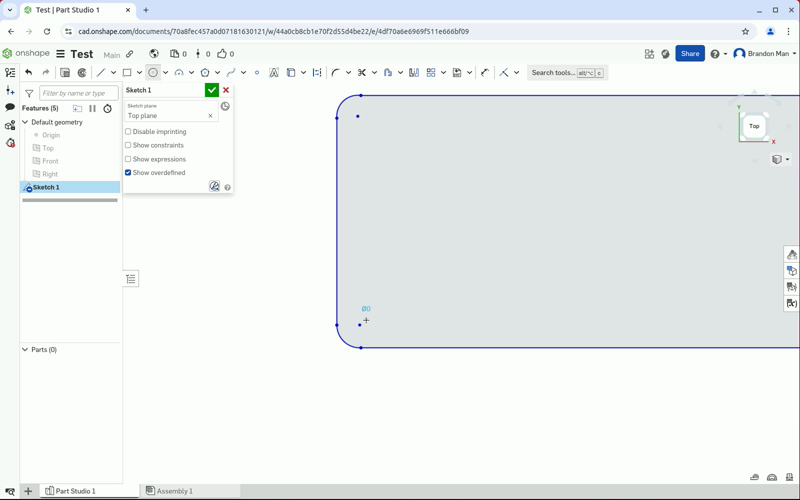
scroll(-6)
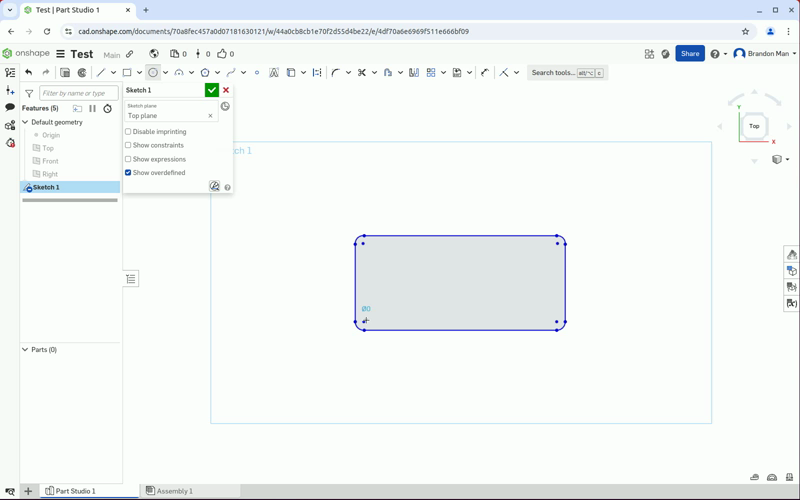
key_up(shift)
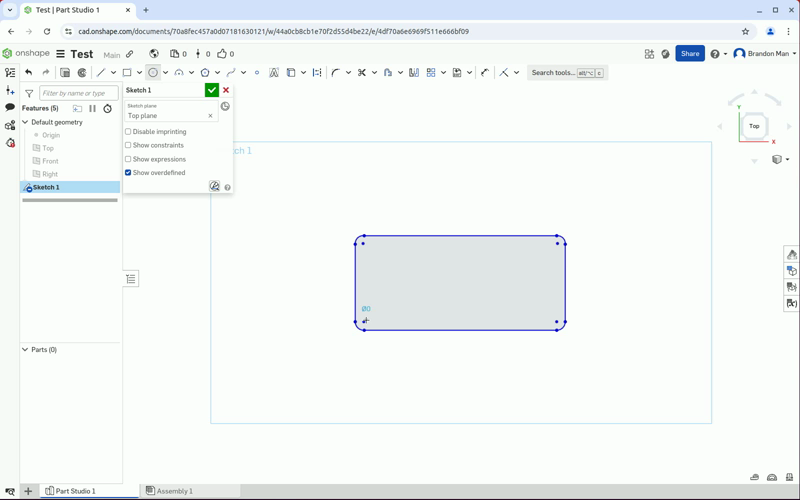
mouse_move(370, 319)
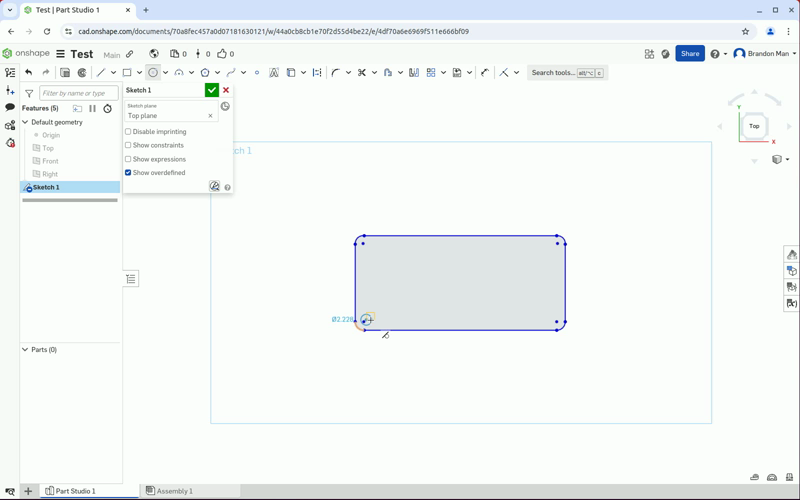
click(370, 319)
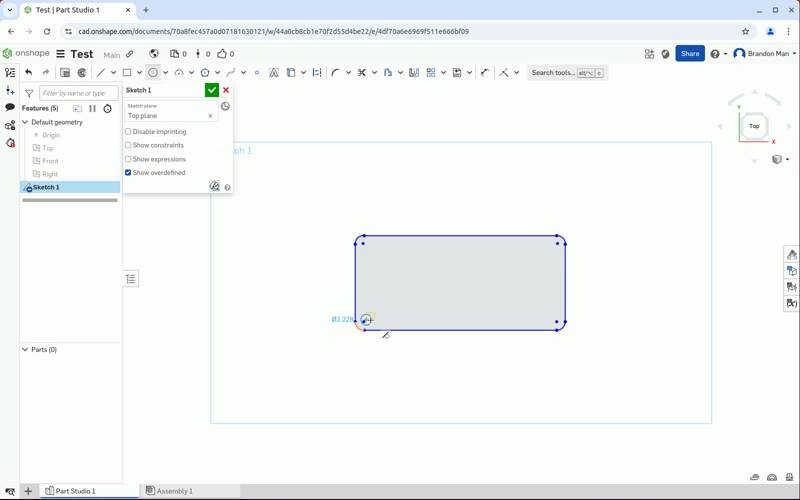
key(esc)
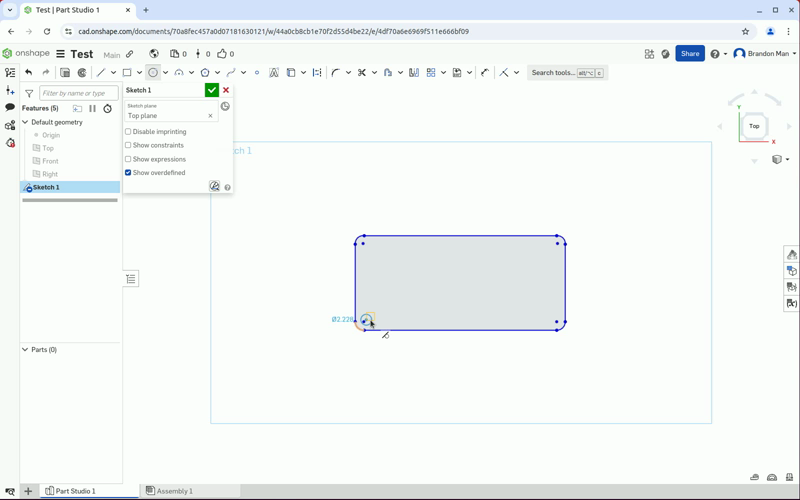
key(c)
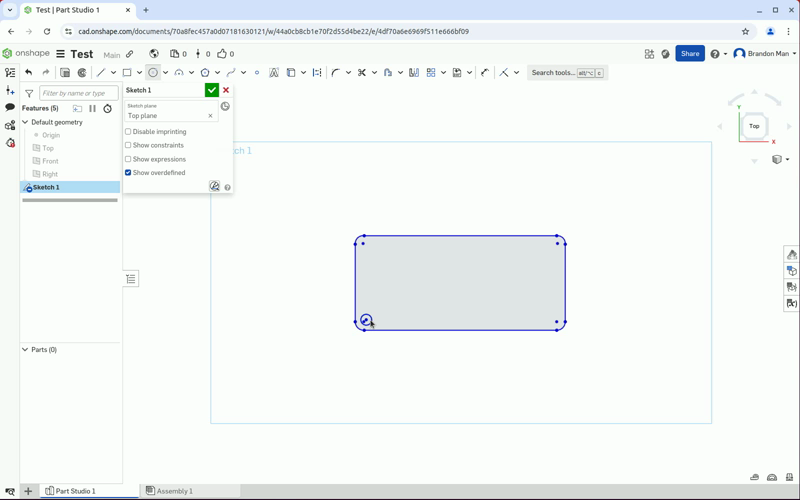
key_down(shift)
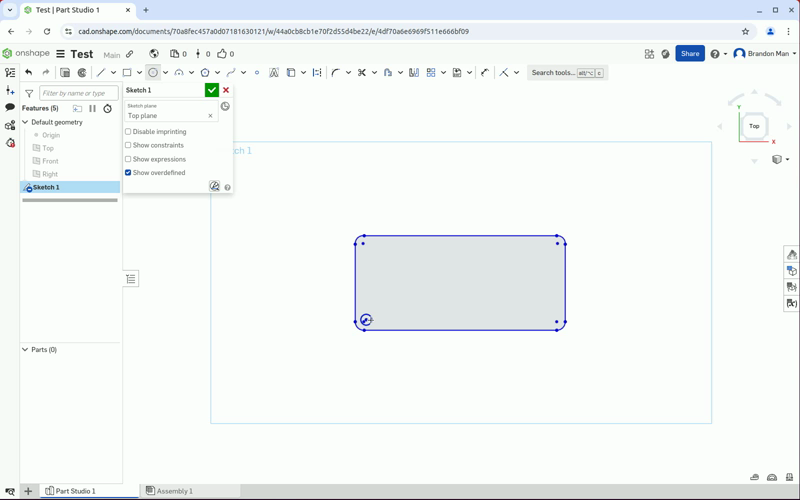
mouse_move(366, 246)
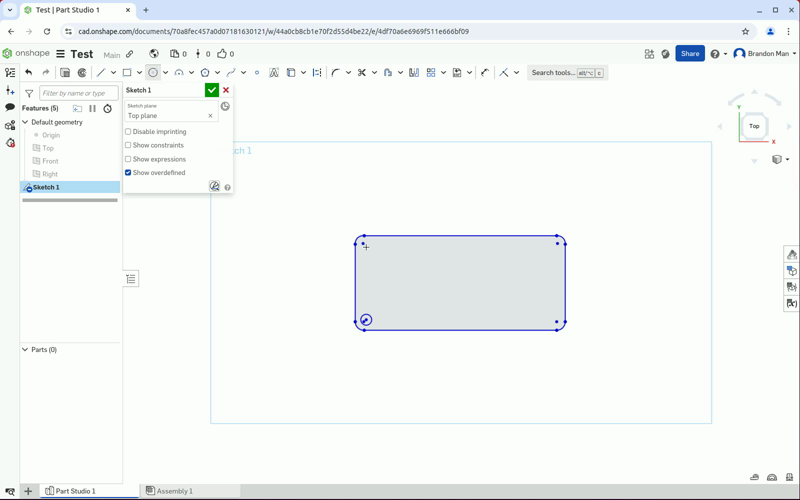
scroll(6)
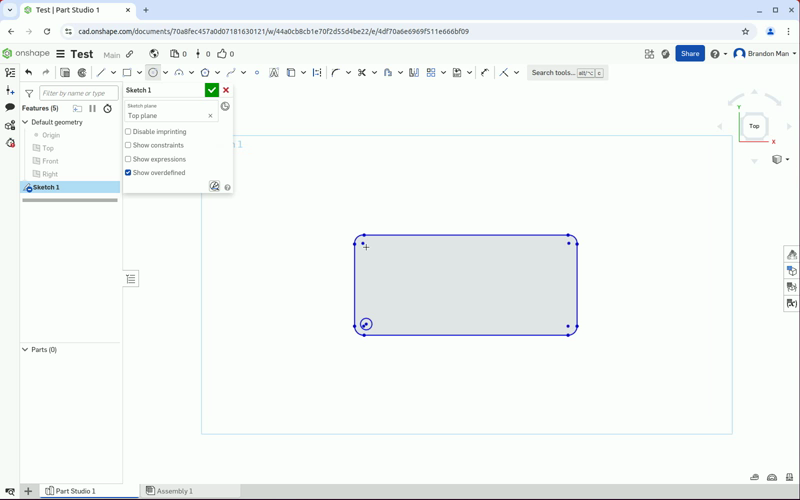
scroll(6)
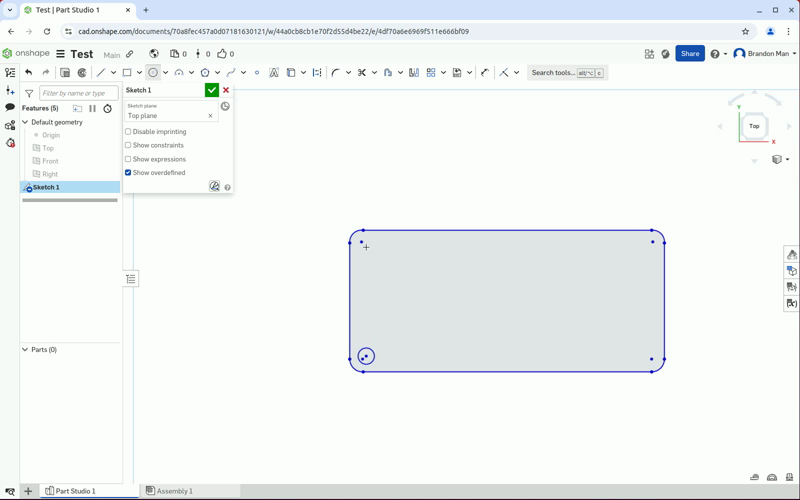
scroll(6)
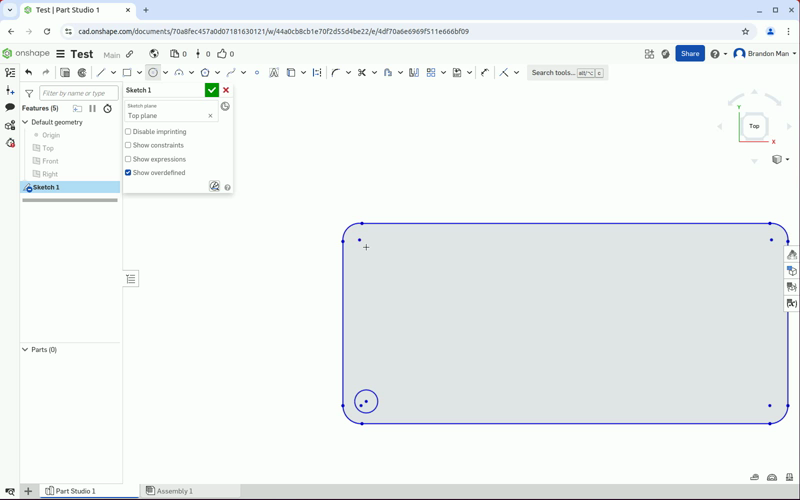
scroll(6)
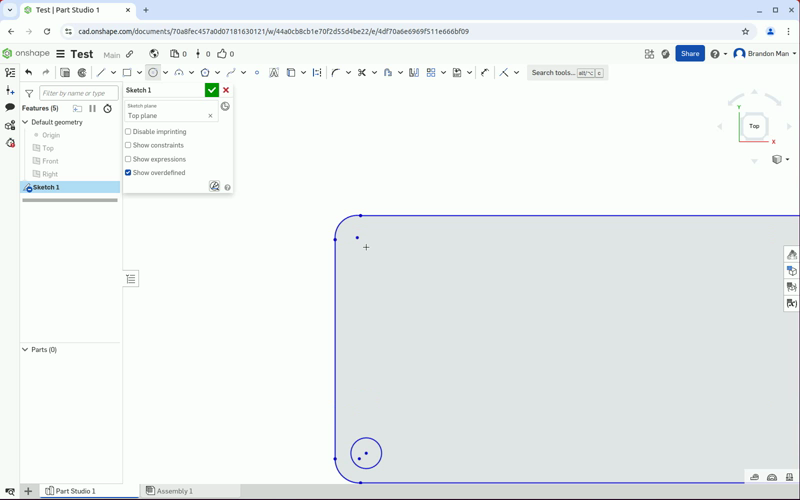
scroll(6)
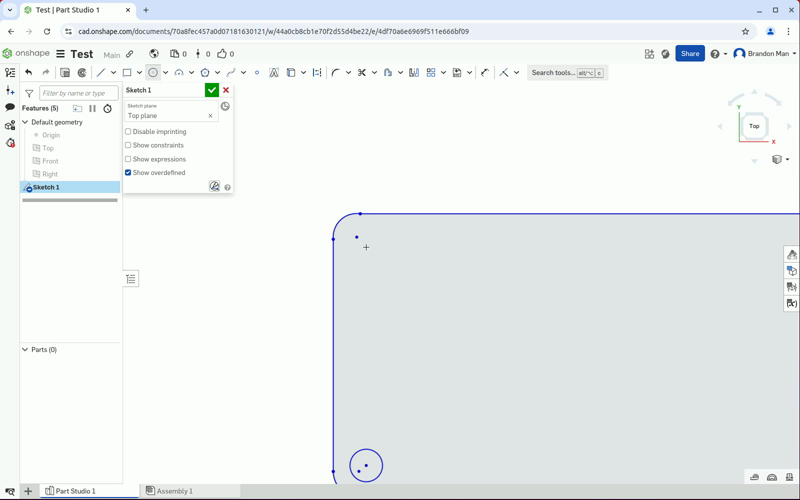
scroll(6)
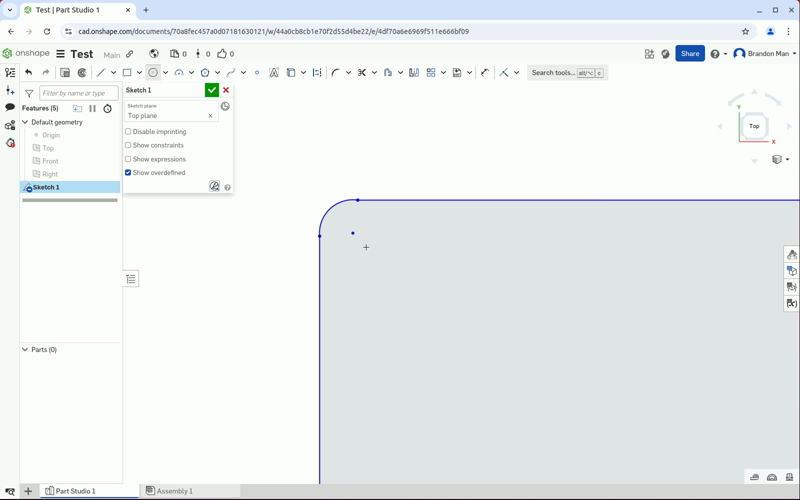
scroll(6)
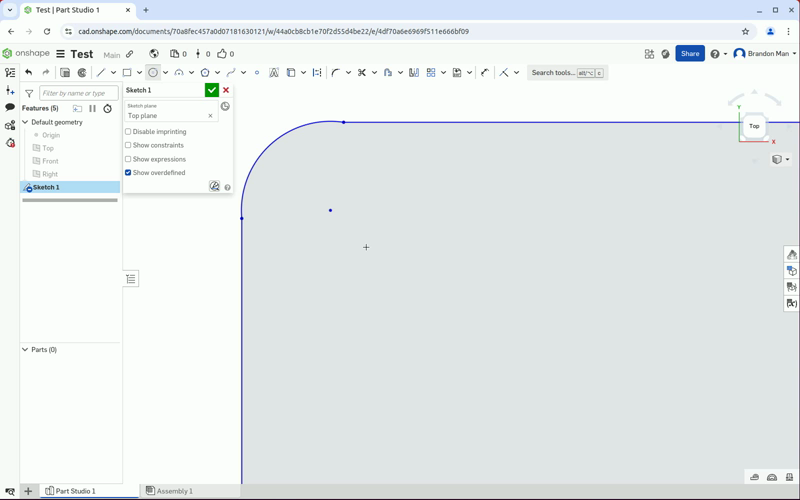
click(366, 246)
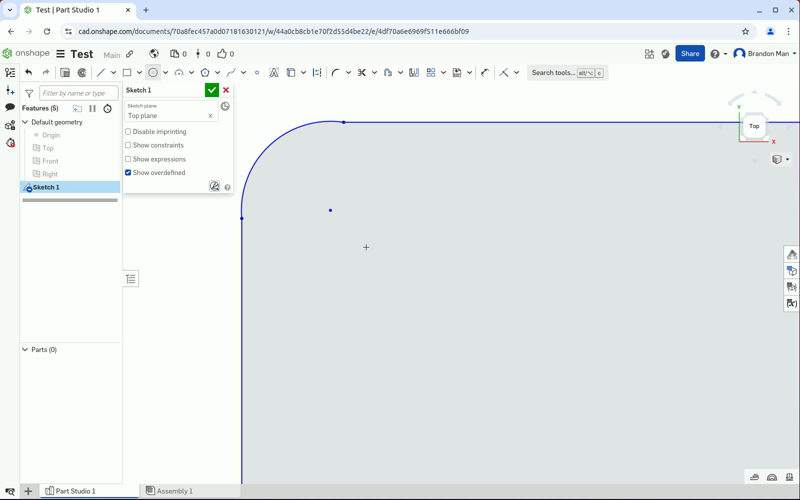
scroll(-6)
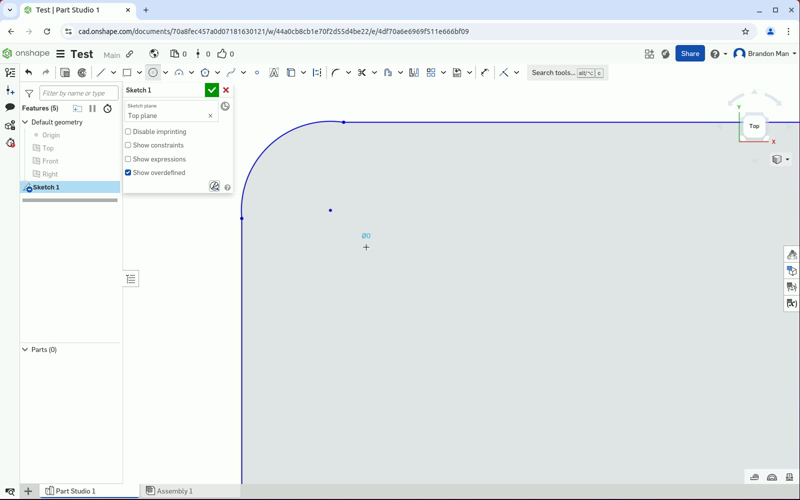
scroll(-6)
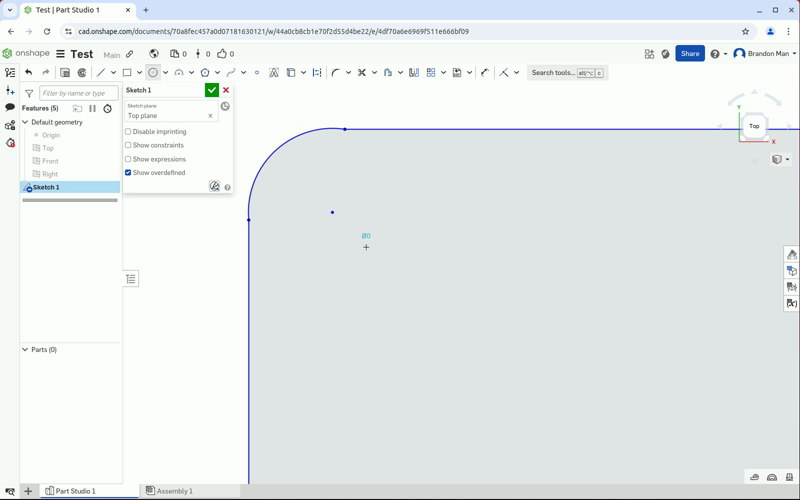
scroll(-6)
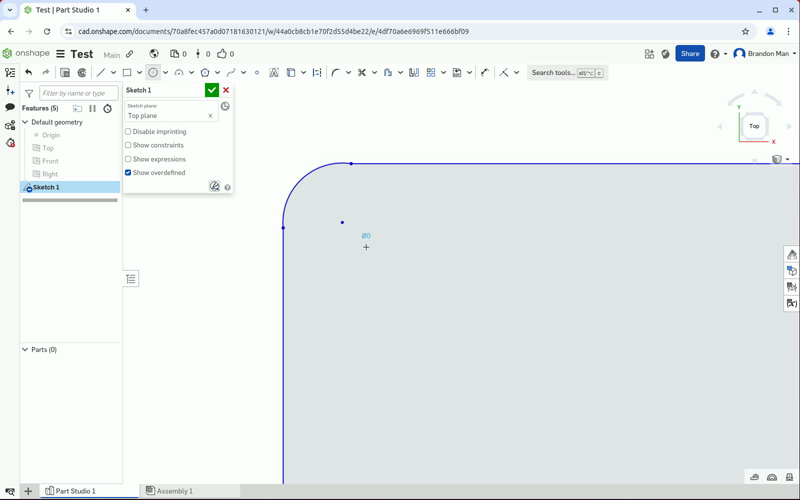
scroll(-6)
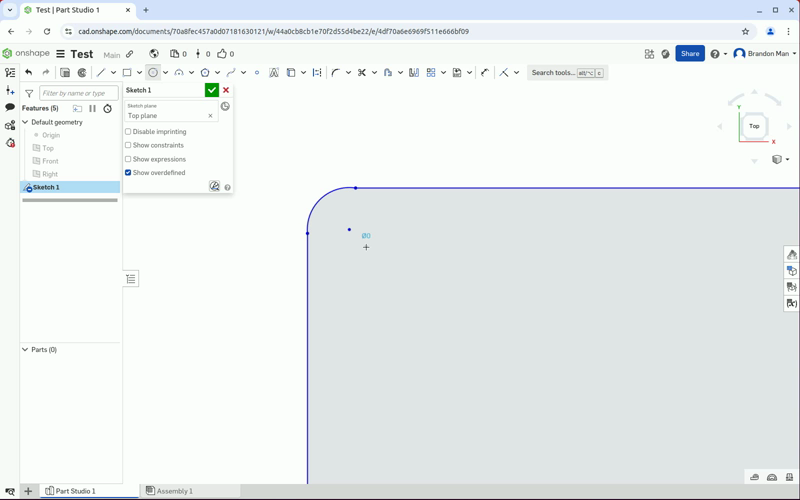
scroll(-6)
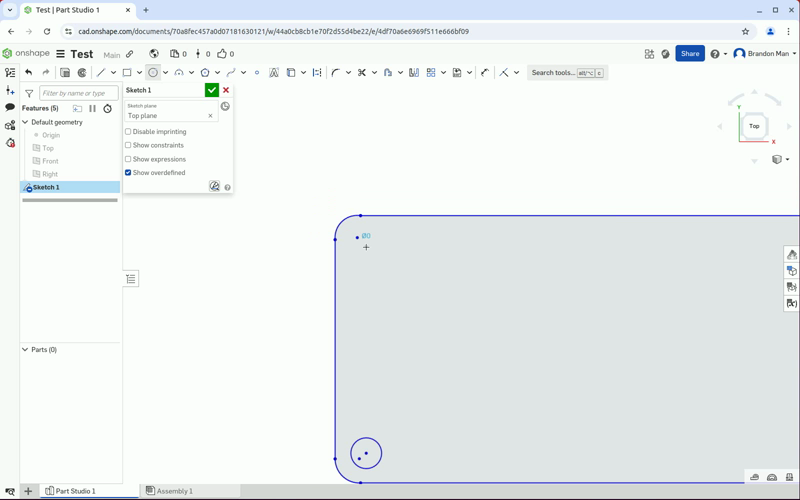
scroll(-6)
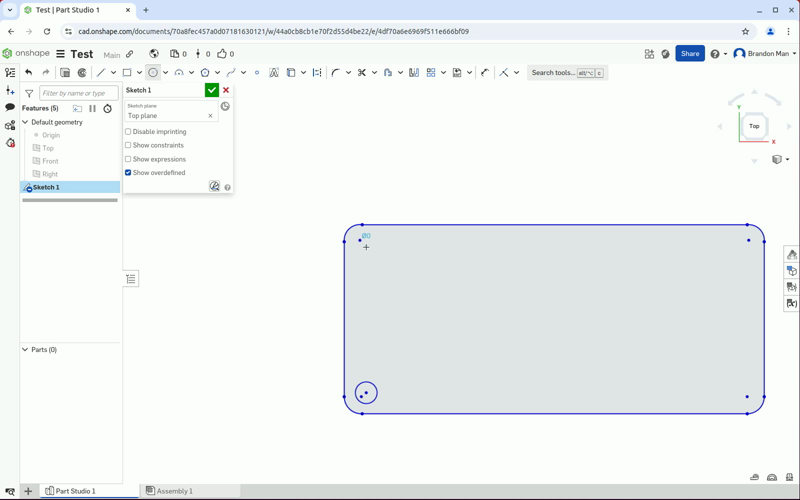
scroll(-6)
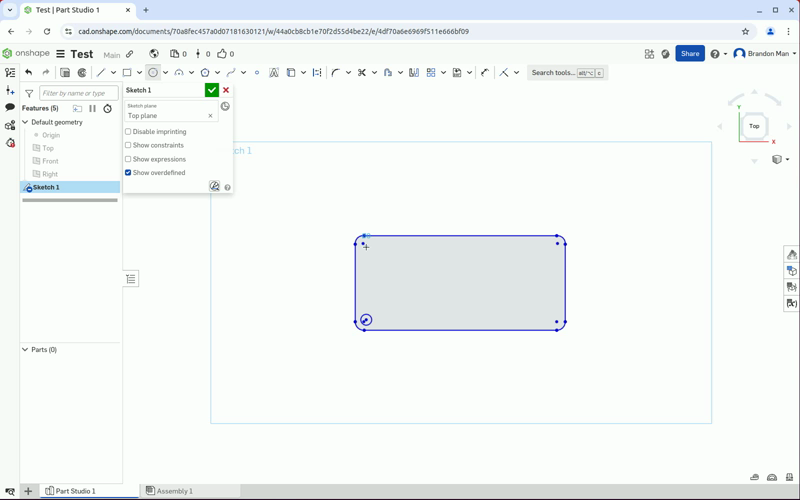
key_up(shift)
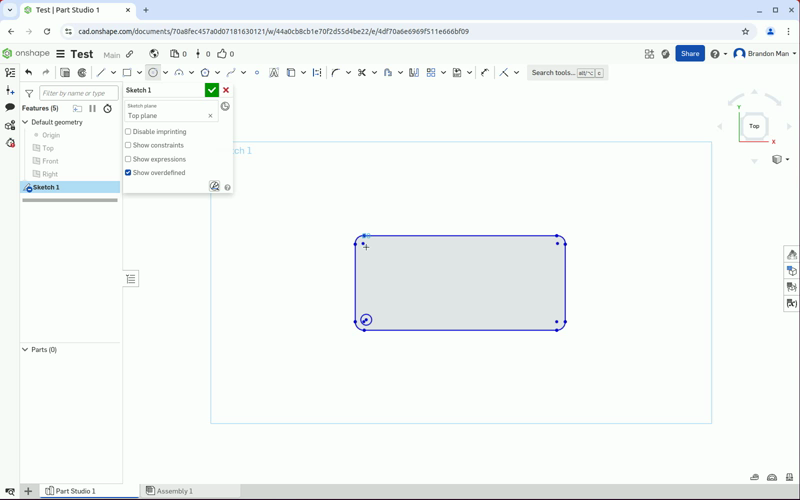
mouse_move(370, 246)
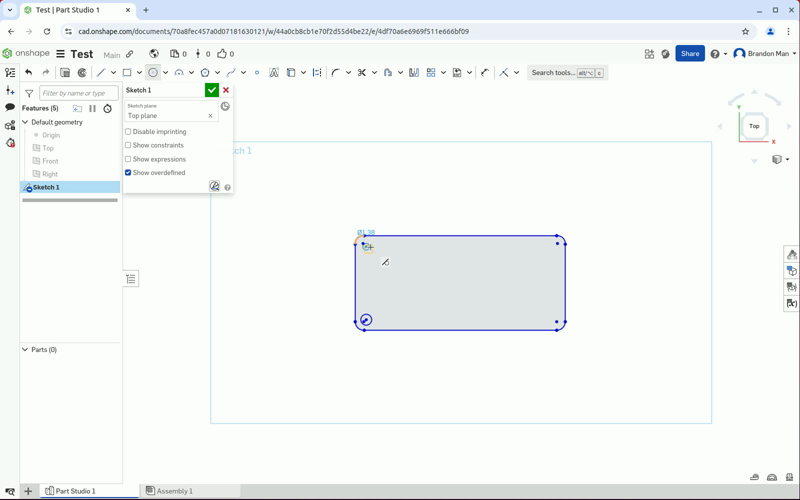
click(370, 246)
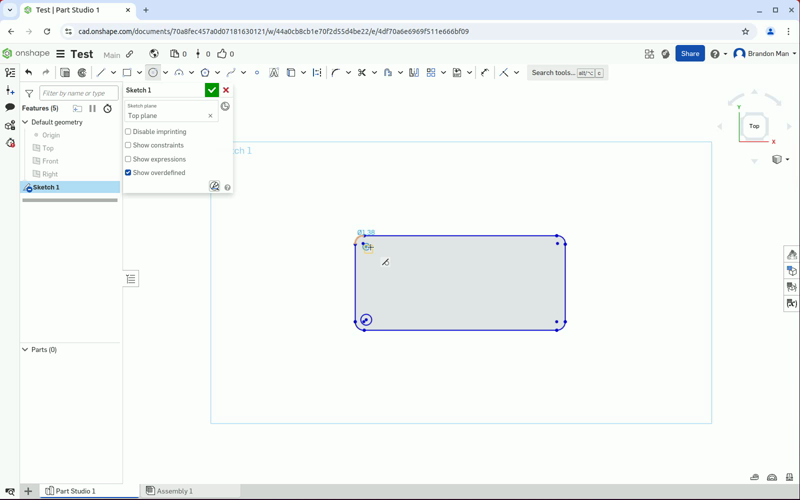
key(esc)
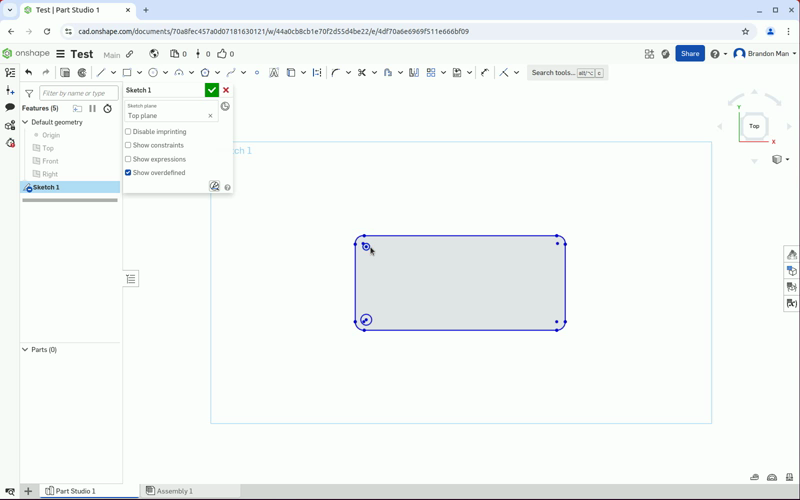
key(c)
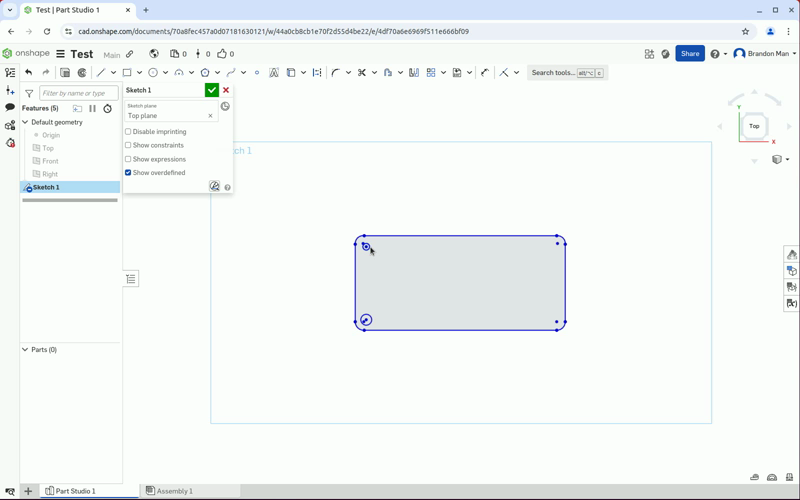
key_down(shift)
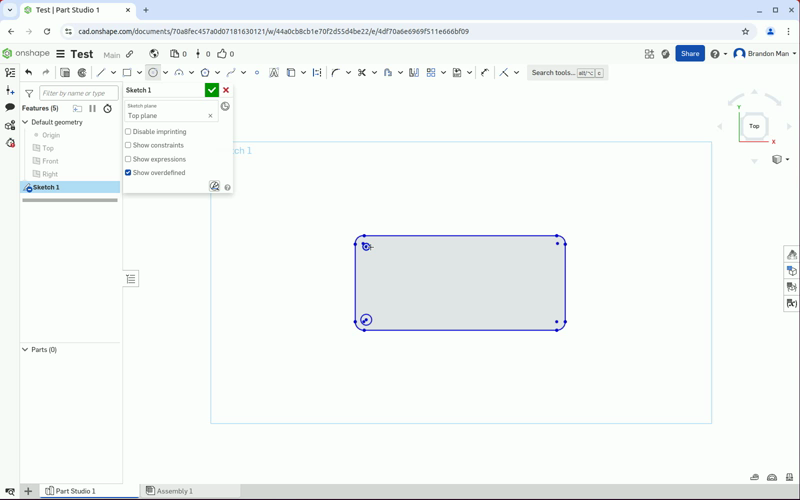
mouse_move(554, 319)
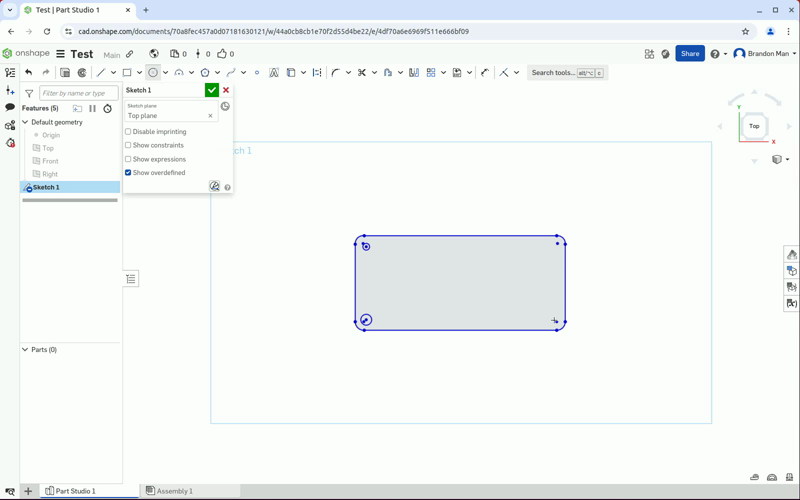
scroll(6)
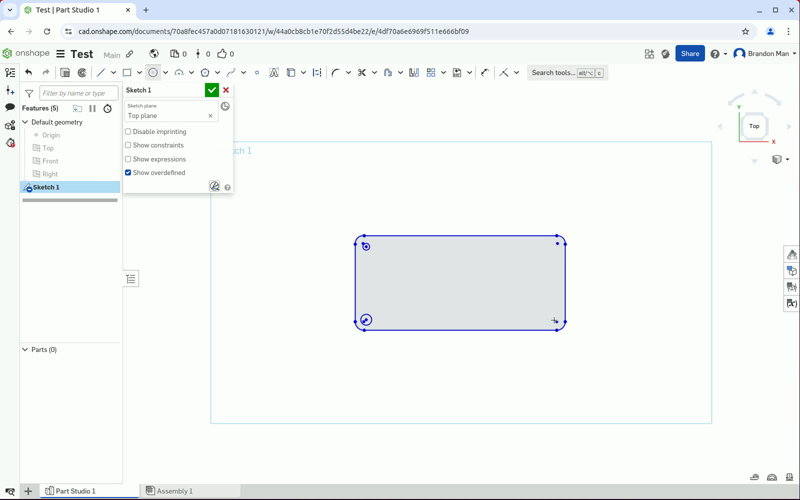
scroll(6)
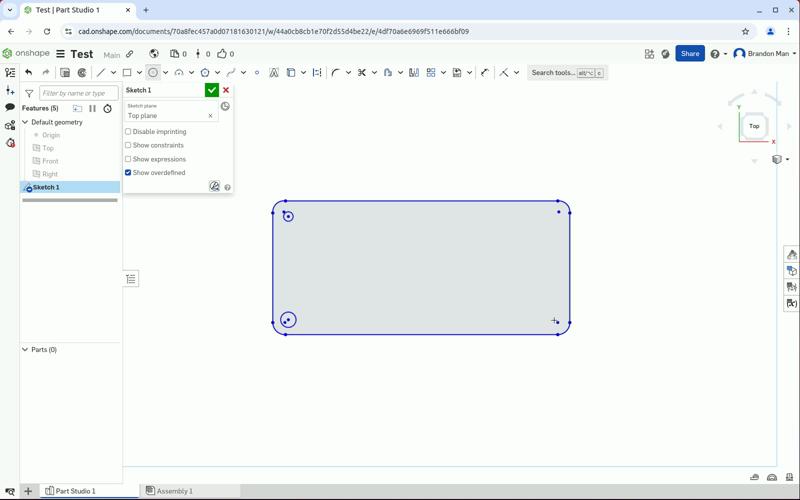
scroll(6)
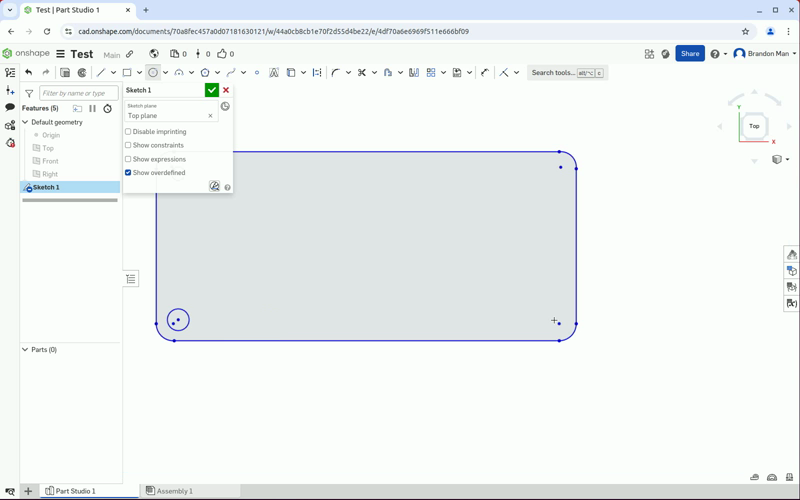
scroll(6)
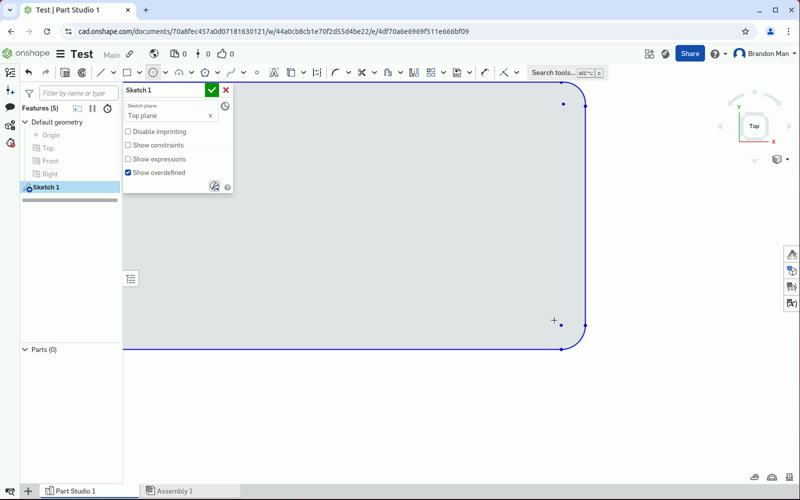
scroll(6)
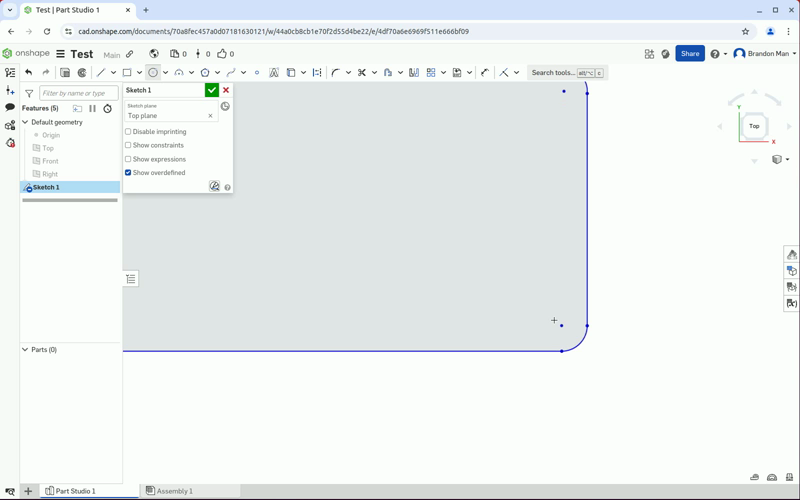
scroll(6)
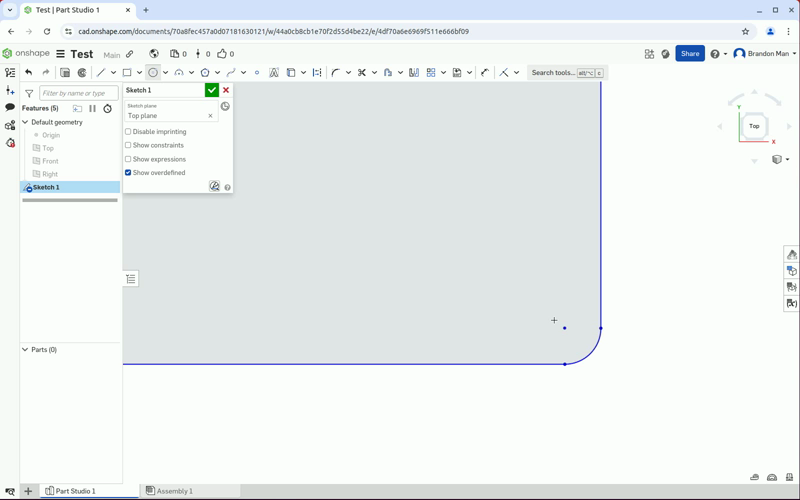
scroll(6)
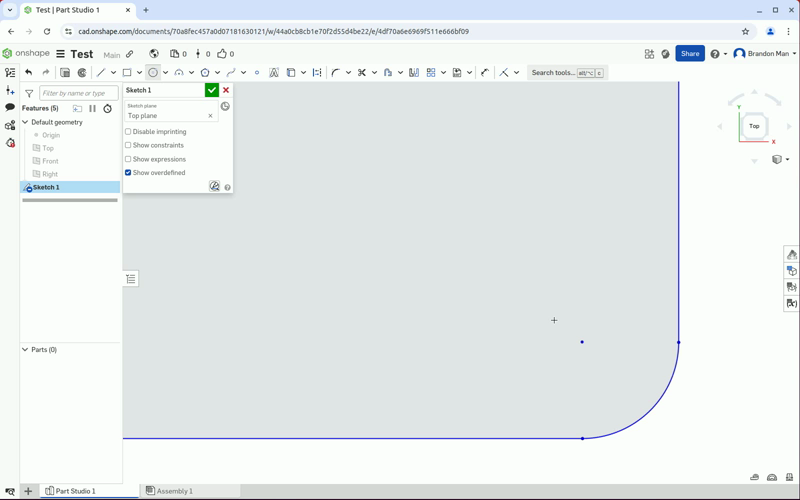
click(554, 319)
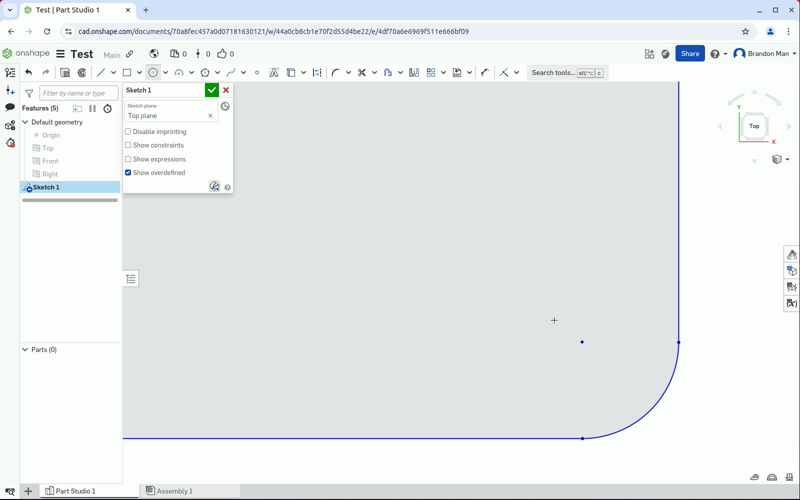
scroll(-6)
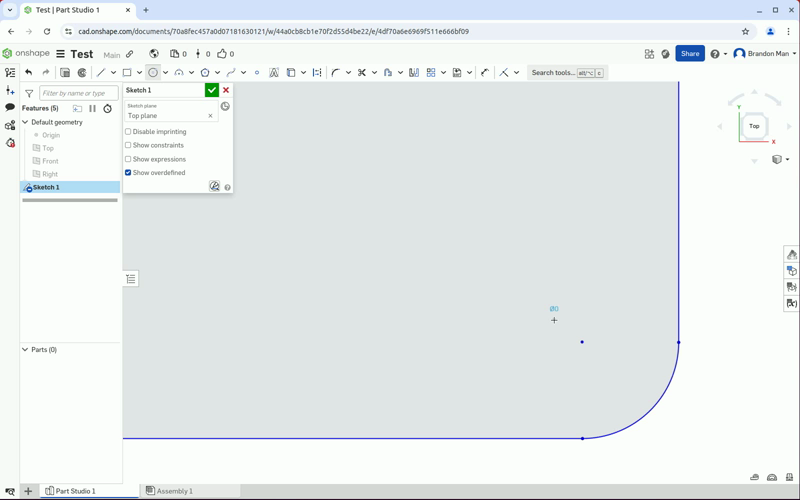
scroll(-6)
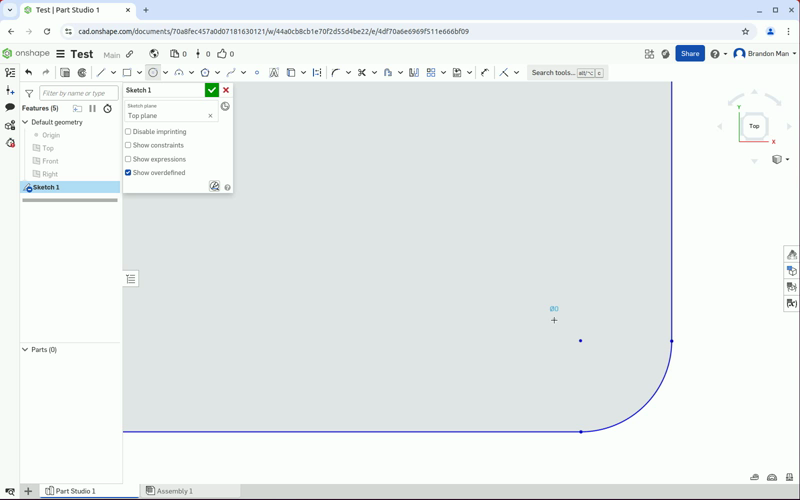
scroll(-6)
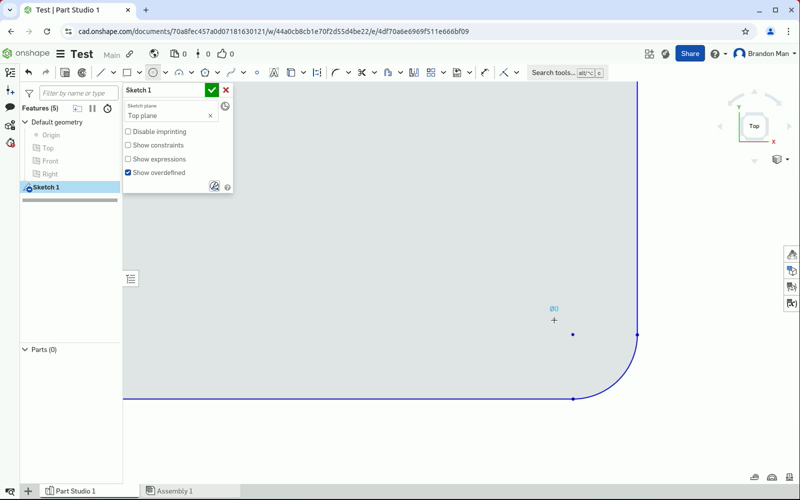
scroll(-6)
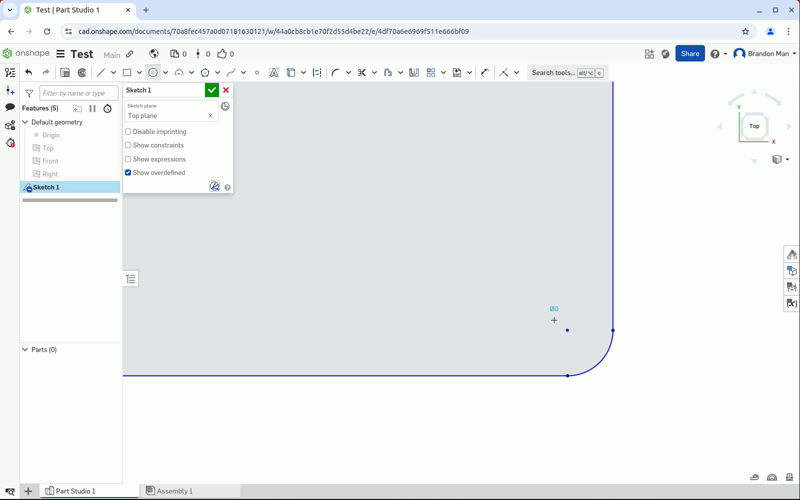
scroll(-6)
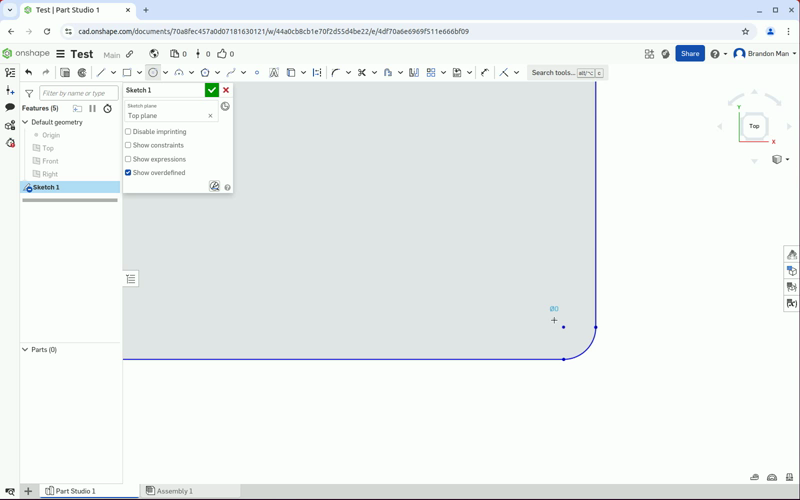
scroll(-6)
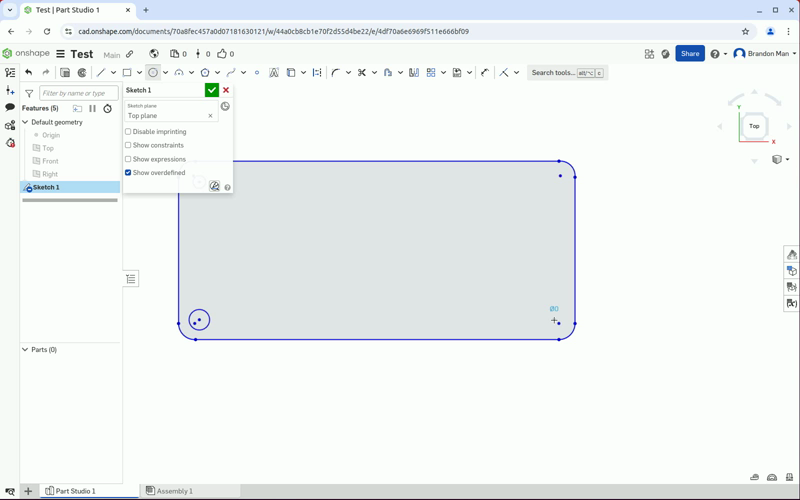
scroll(-6)
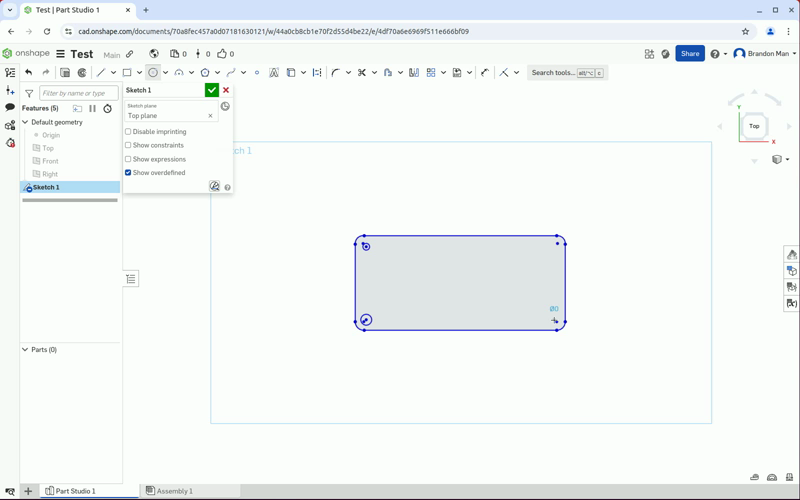
key_up(shift)
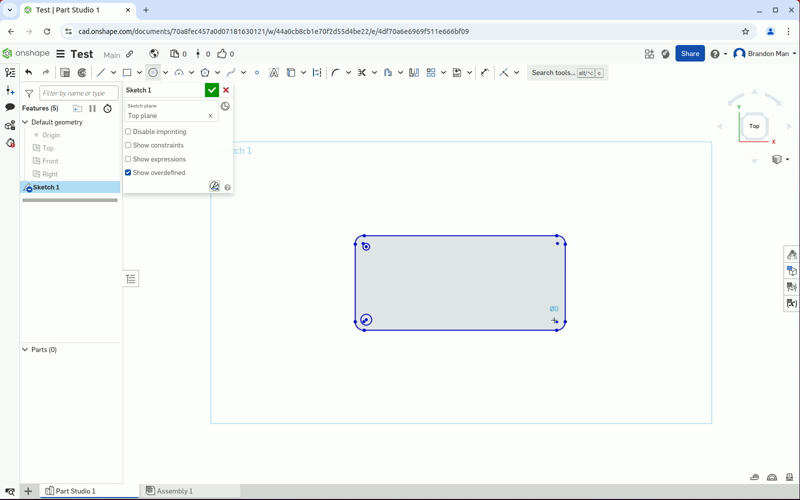
mouse_move(558, 319)
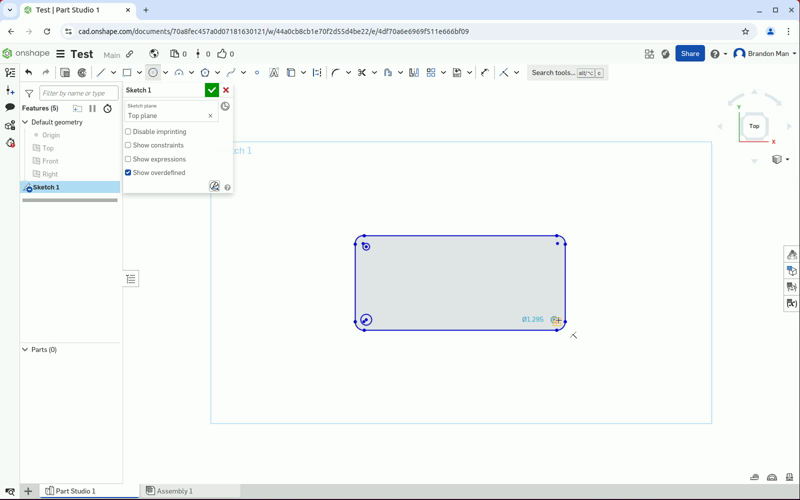
scroll(6)
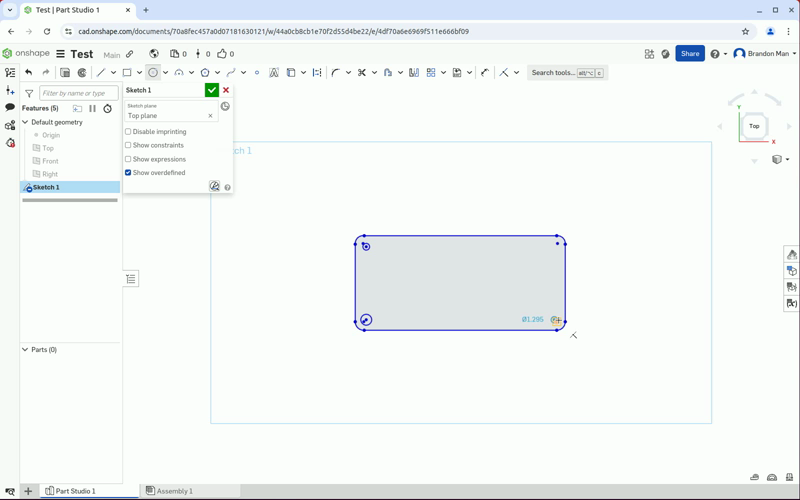
scroll(6)
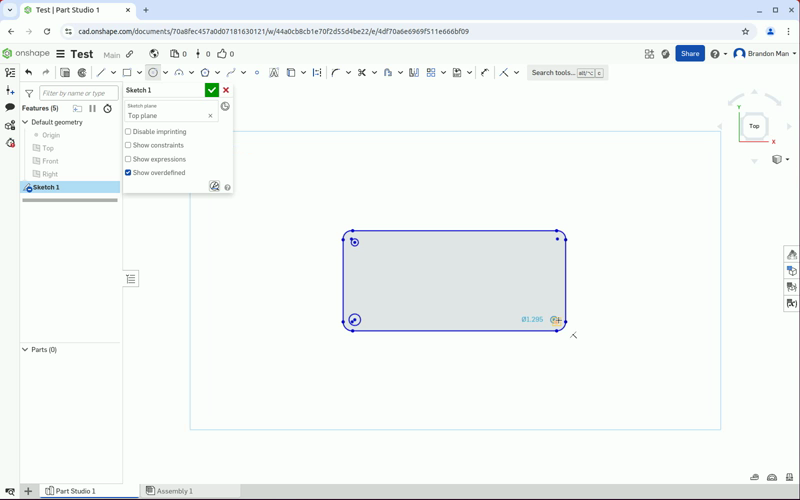
scroll(6)
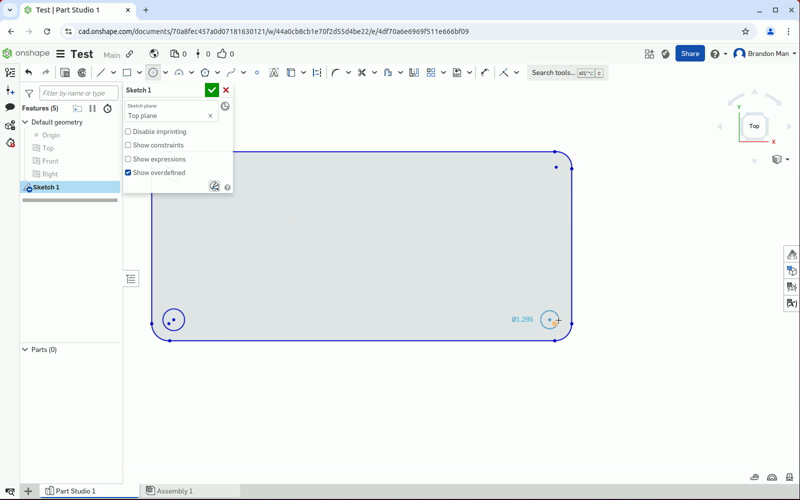
scroll(6)
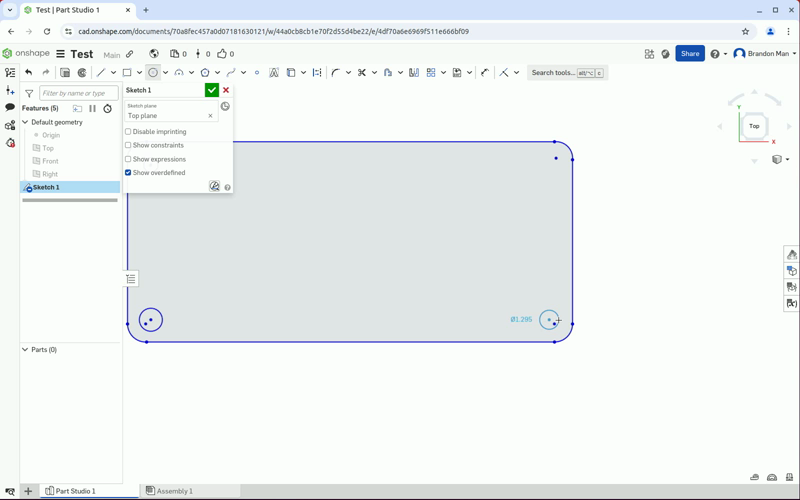
scroll(6)
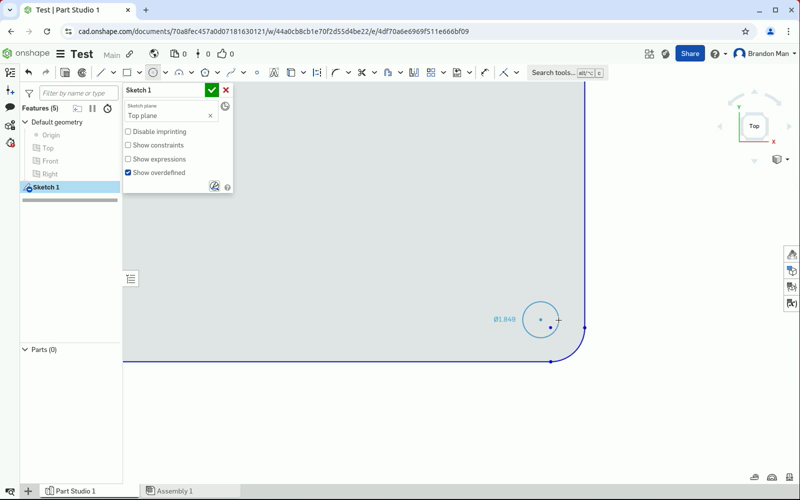
scroll(6)
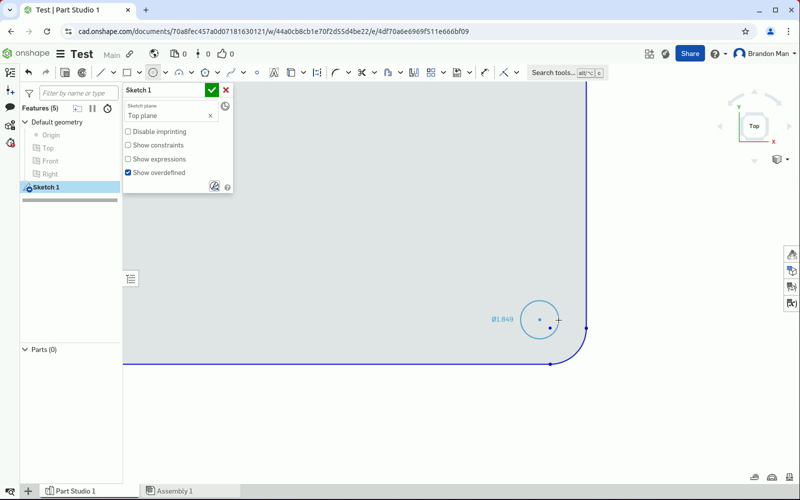
scroll(6)
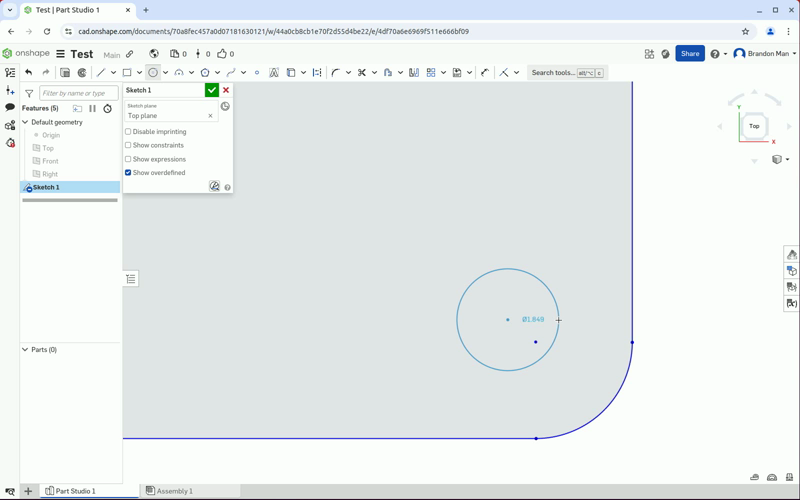
click(558, 319)
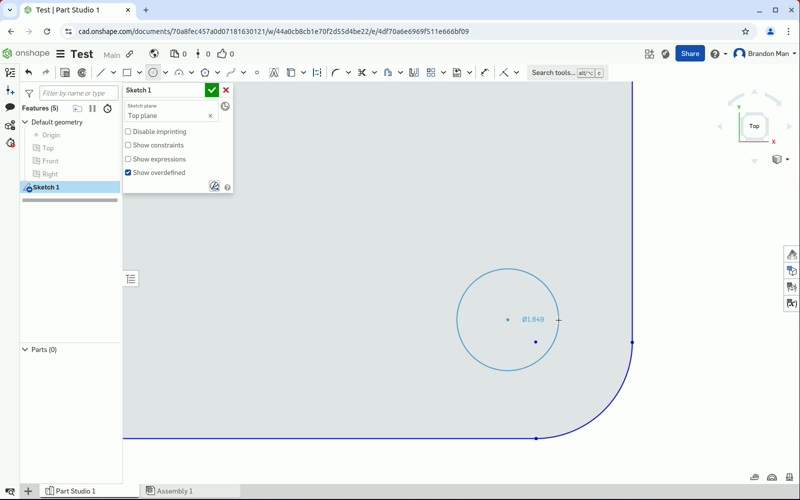
scroll(-6)
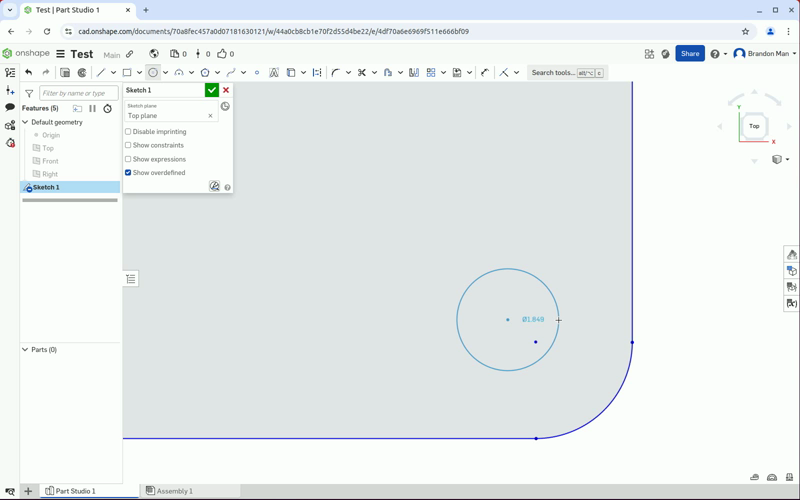
scroll(-6)
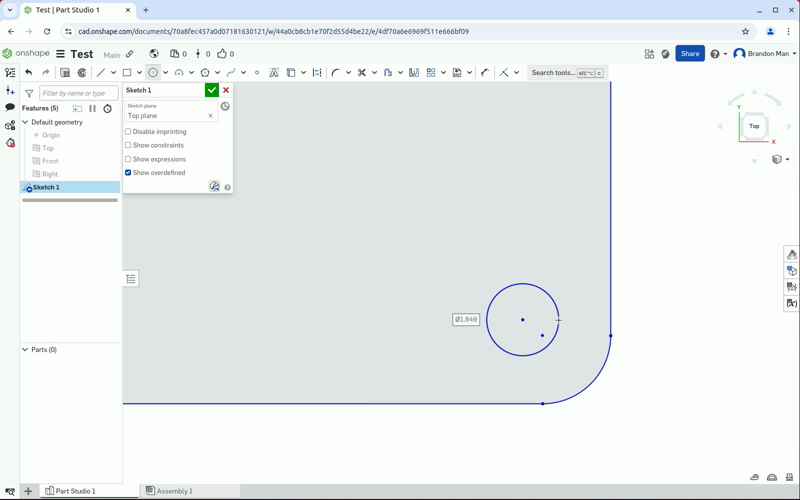
scroll(-6)
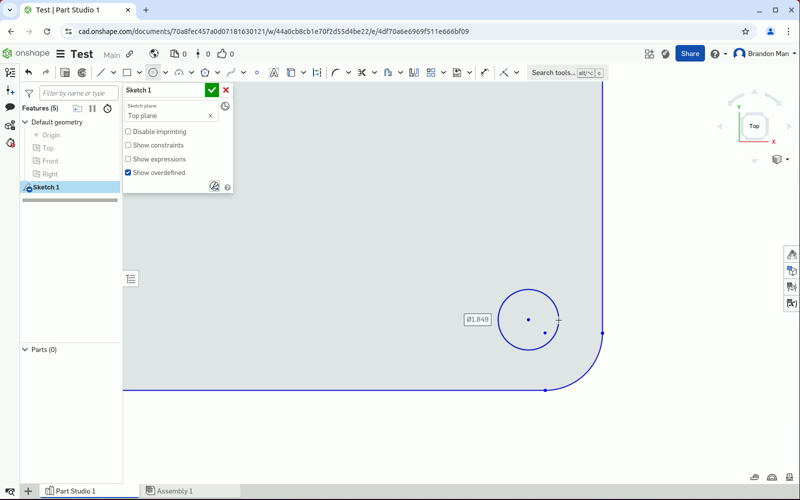
scroll(-6)
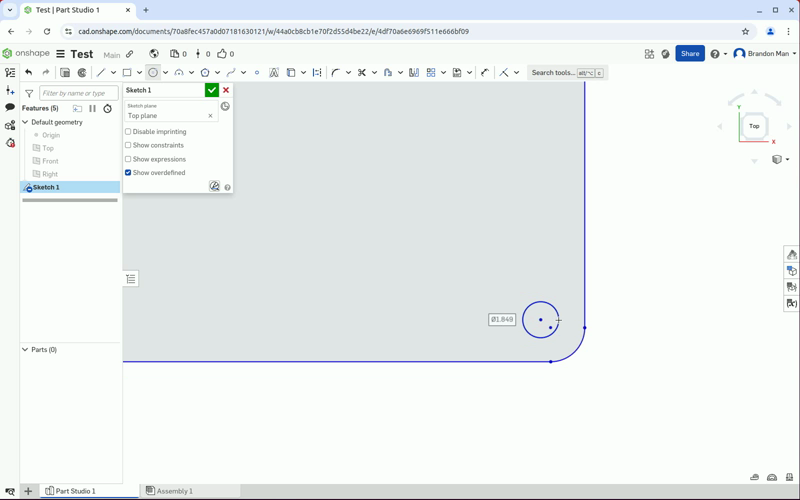
scroll(-6)
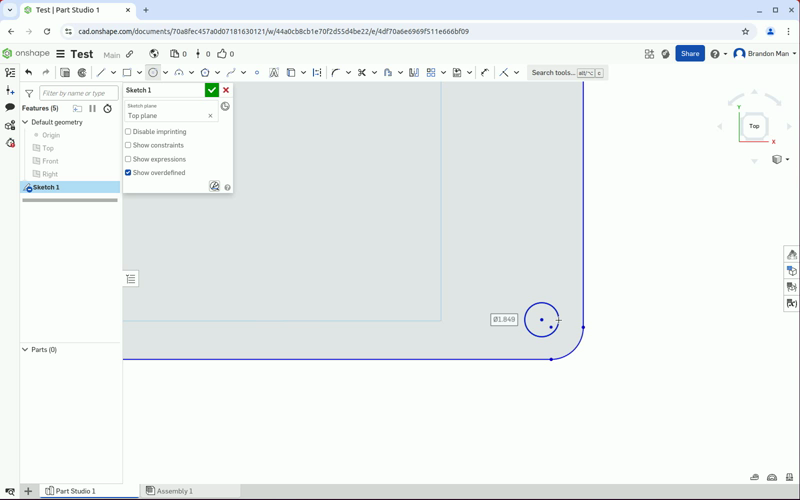
scroll(-6)
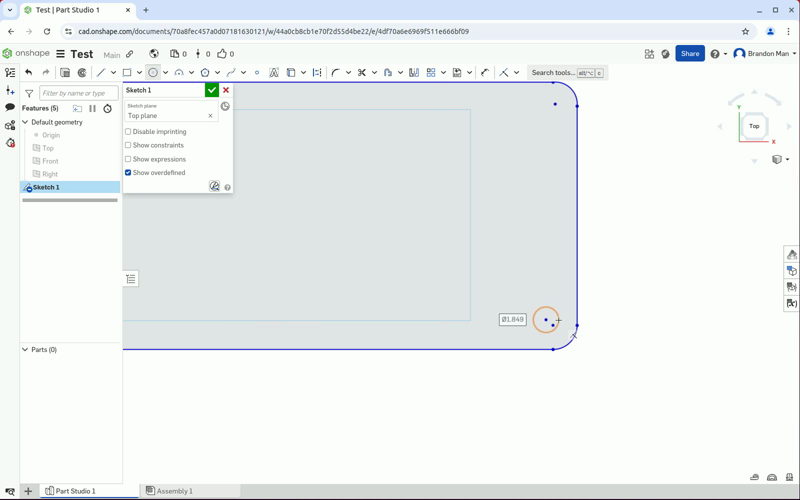
scroll(-6)
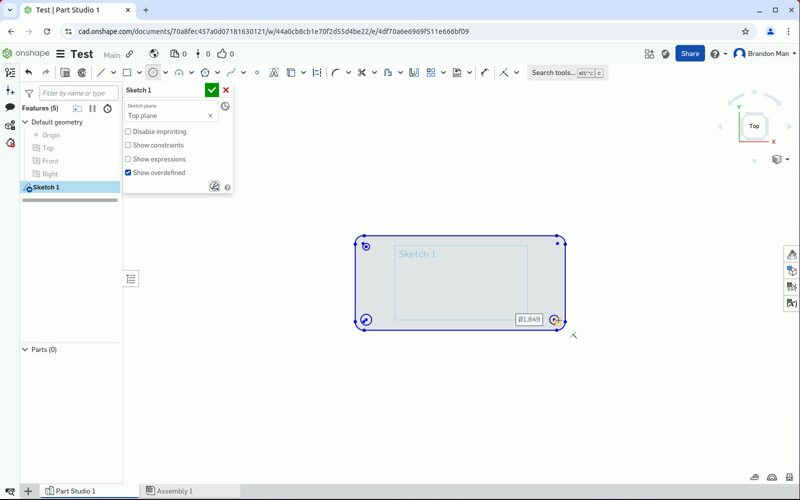
key(esc)
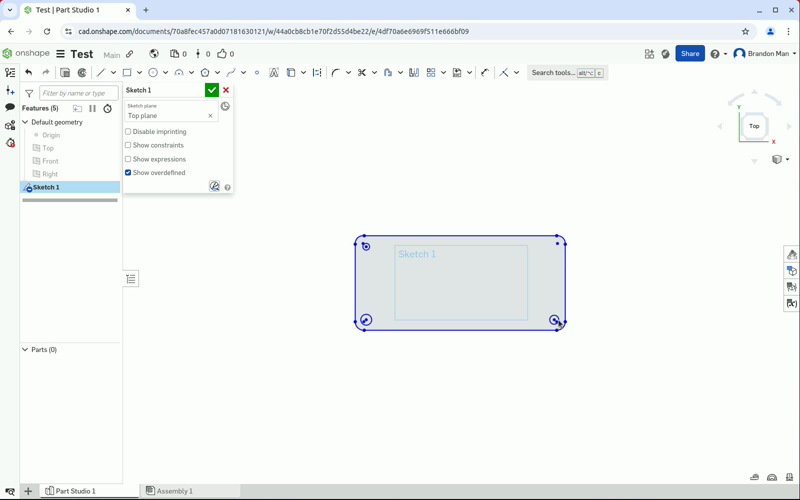
key(c)
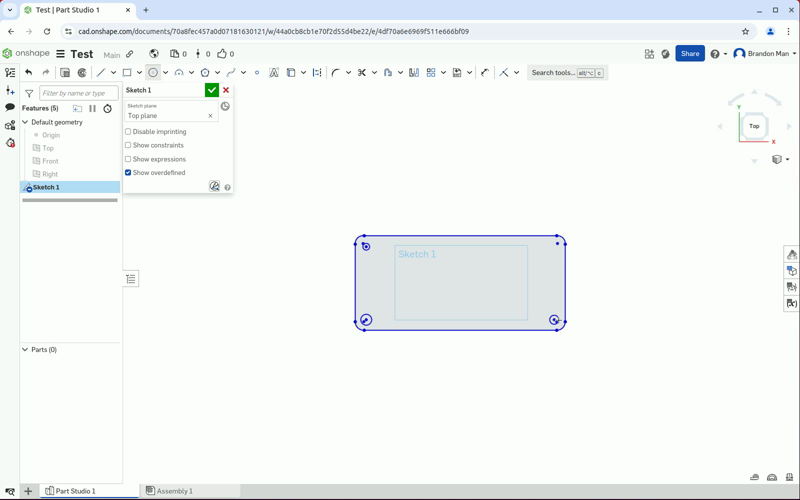
key_down(shift)
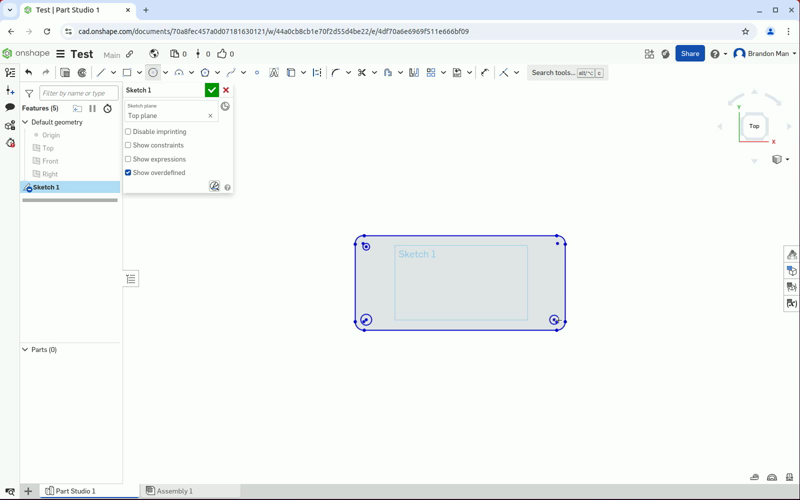
mouse_move(554, 246)
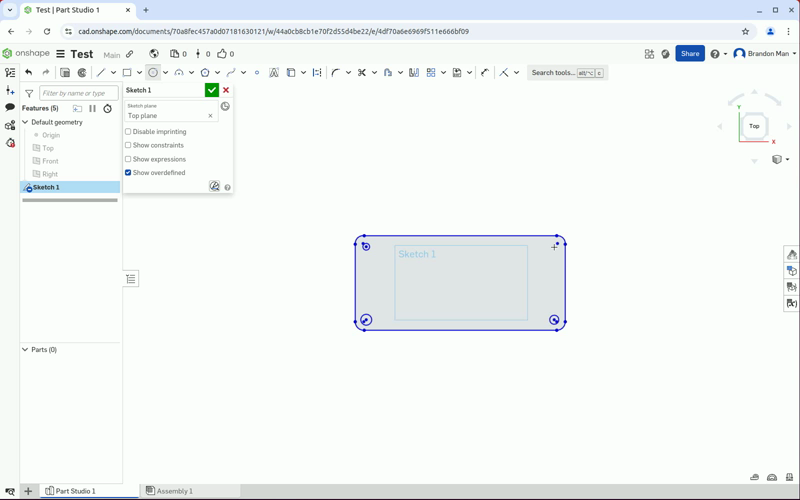
scroll(6)
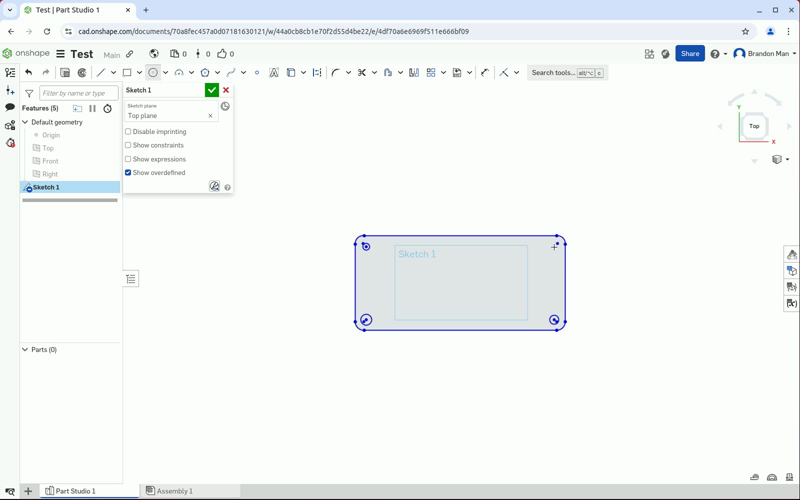
scroll(6)
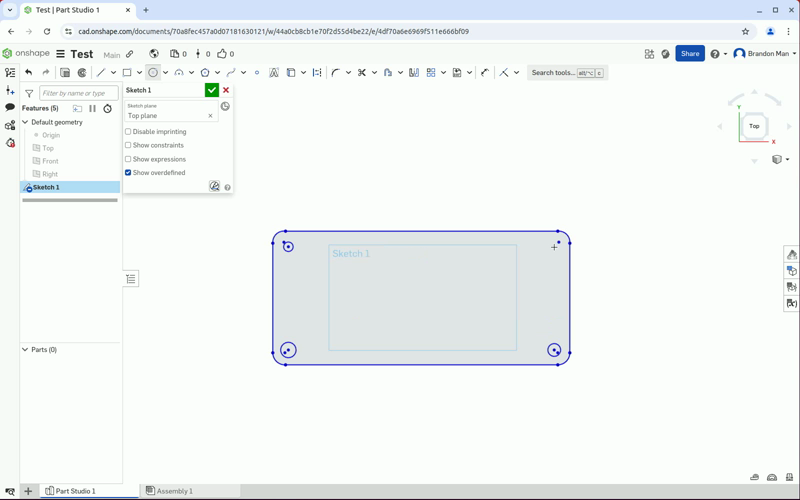
scroll(6)
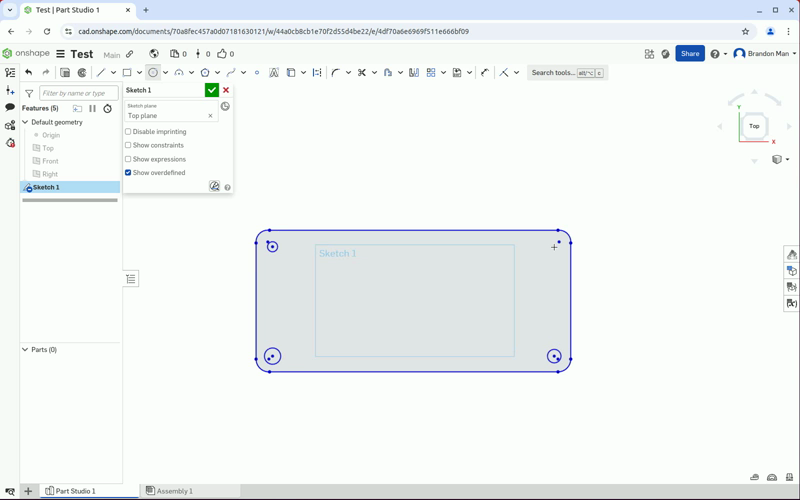
scroll(6)
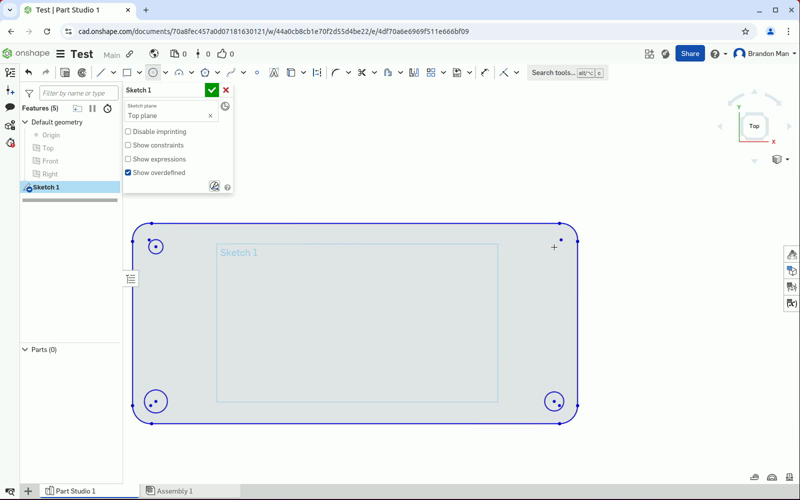
scroll(6)
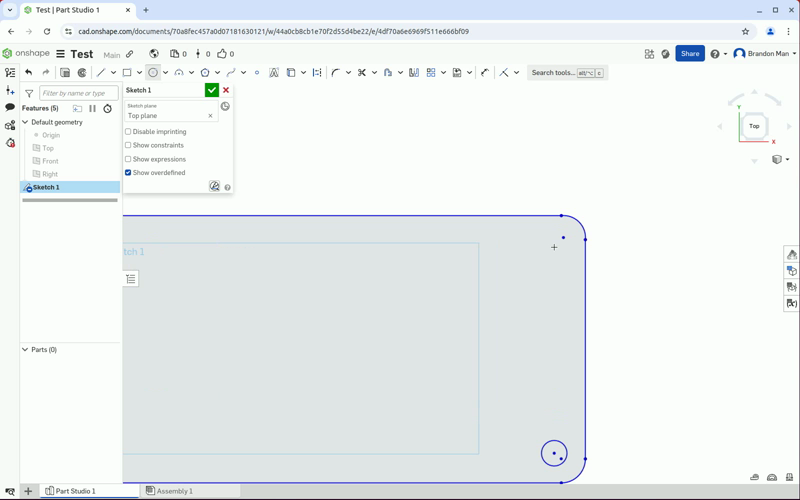
scroll(6)
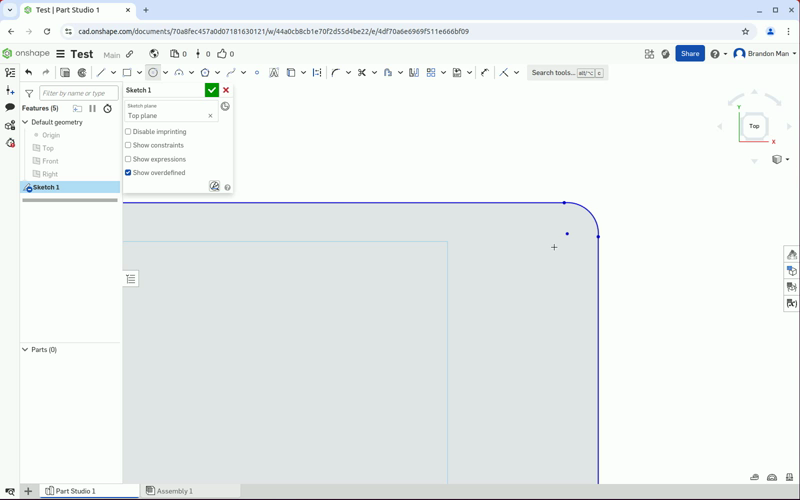
scroll(6)
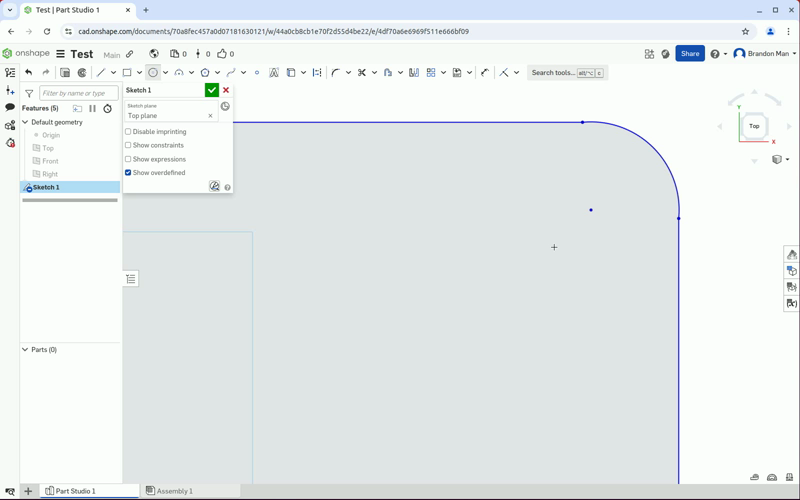
click(554, 246)
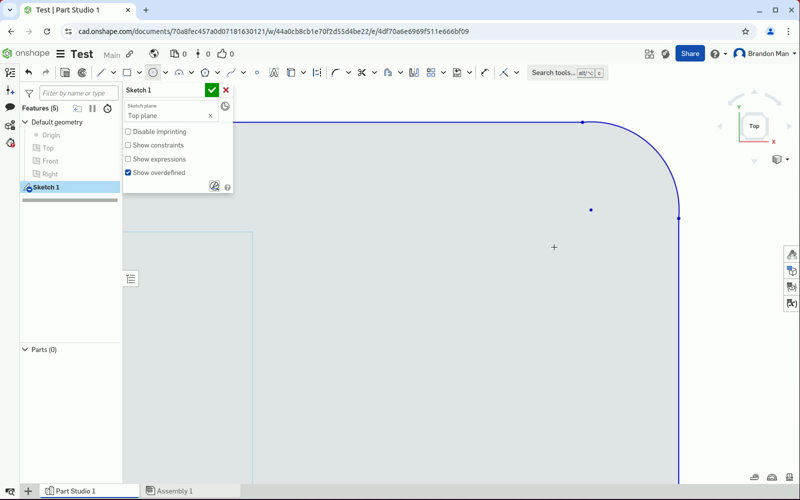
scroll(-6)
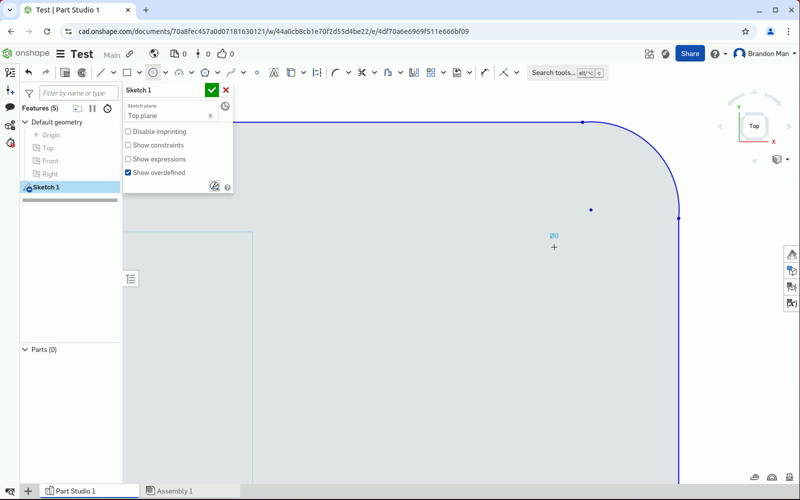
scroll(-6)
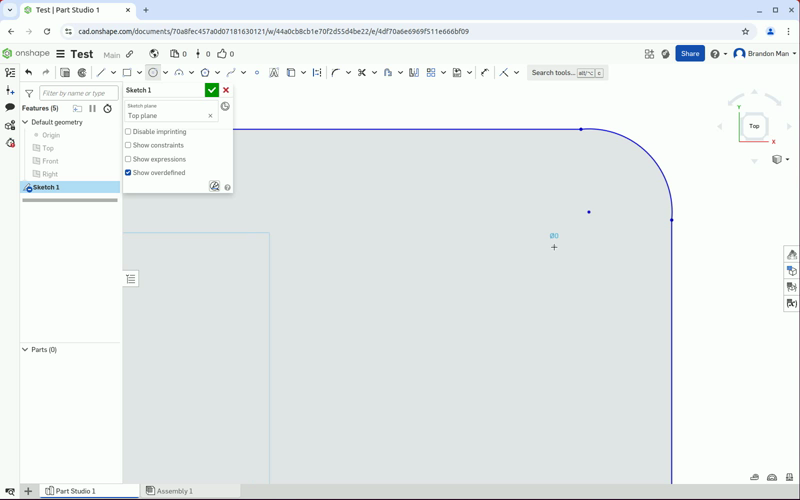
scroll(-6)
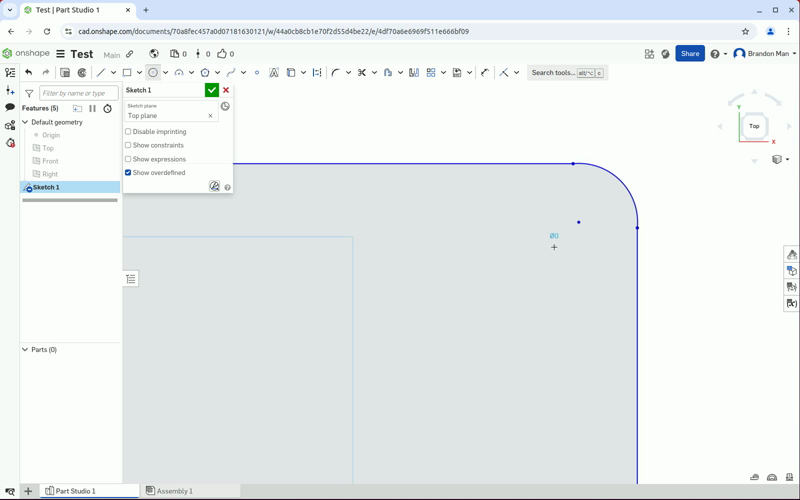
scroll(-6)
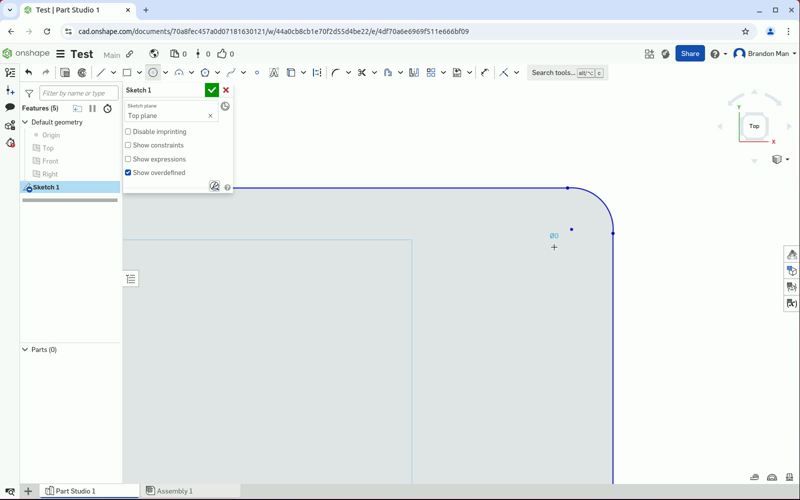
scroll(-6)
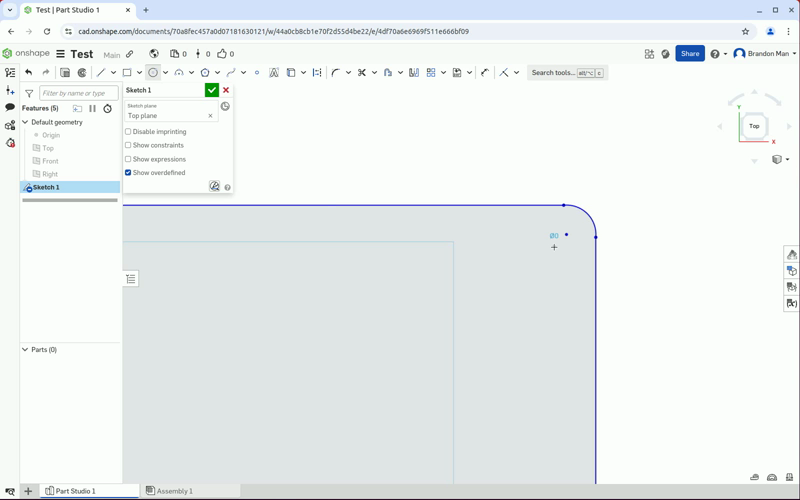
scroll(-6)
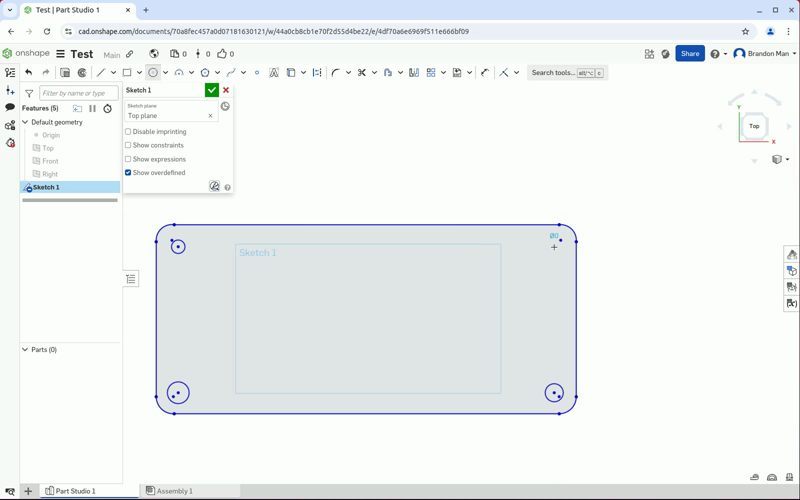
scroll(-6)
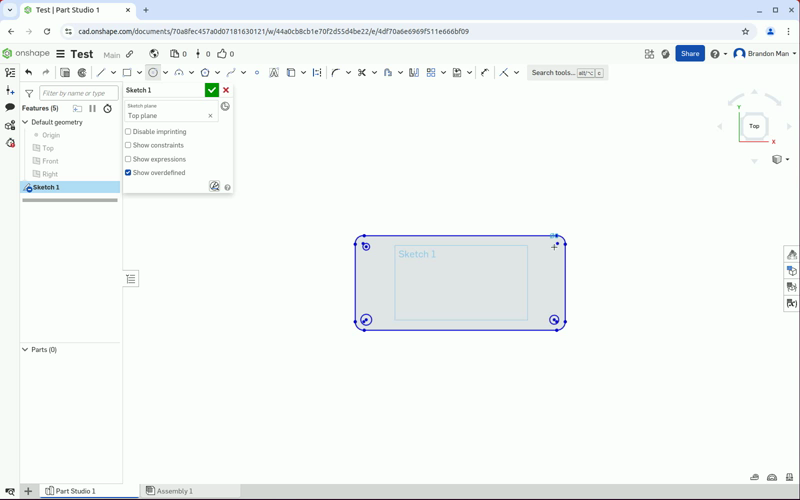
key_up(shift)
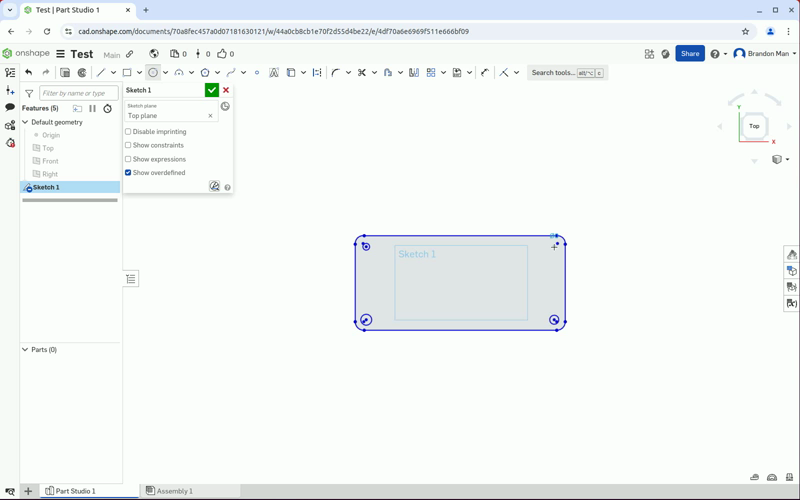
mouse_move(558, 246)
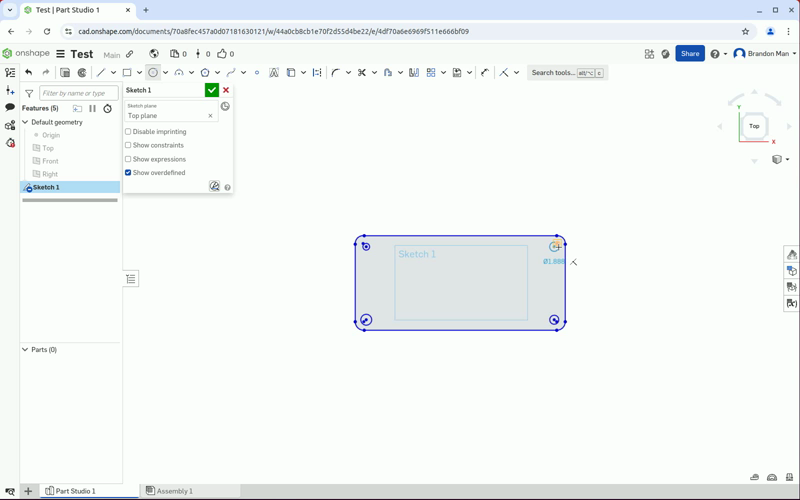
scroll(6)
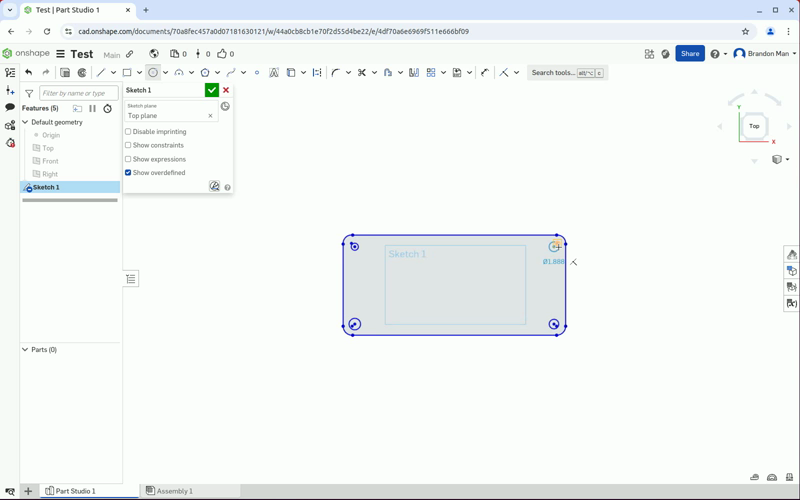
scroll(6)
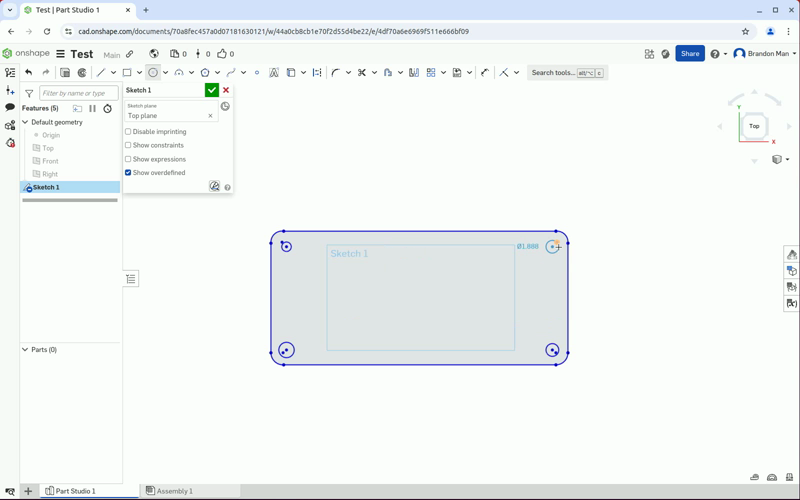
scroll(6)
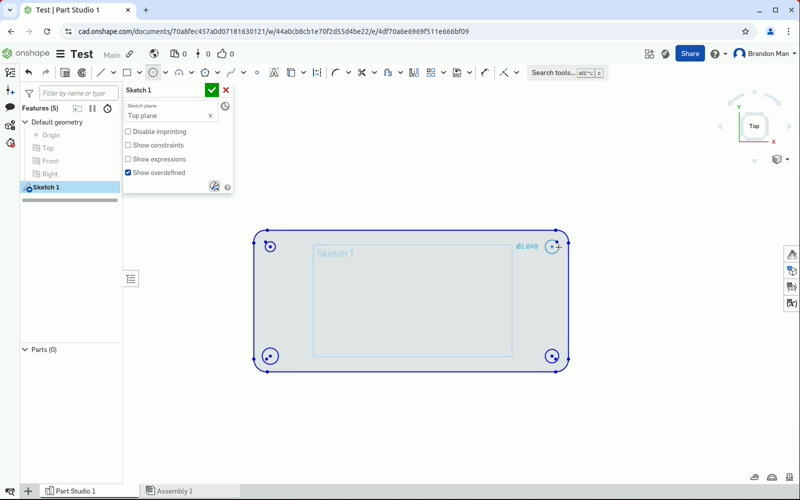
scroll(6)
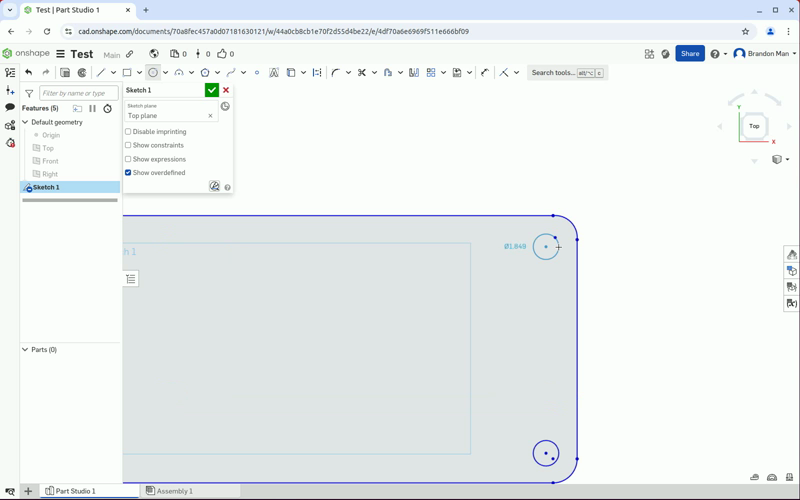
scroll(6)
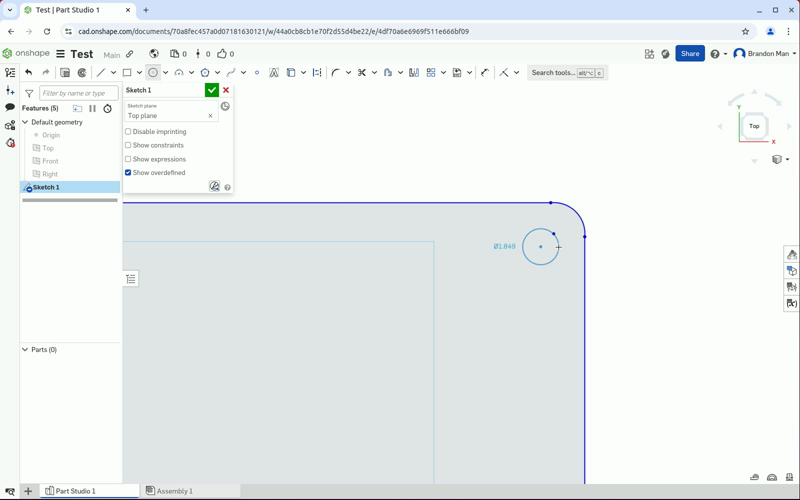
scroll(6)
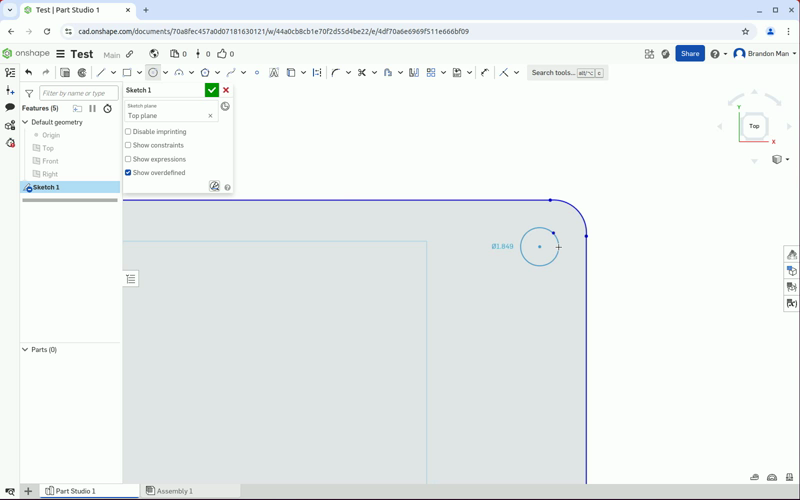
scroll(6)
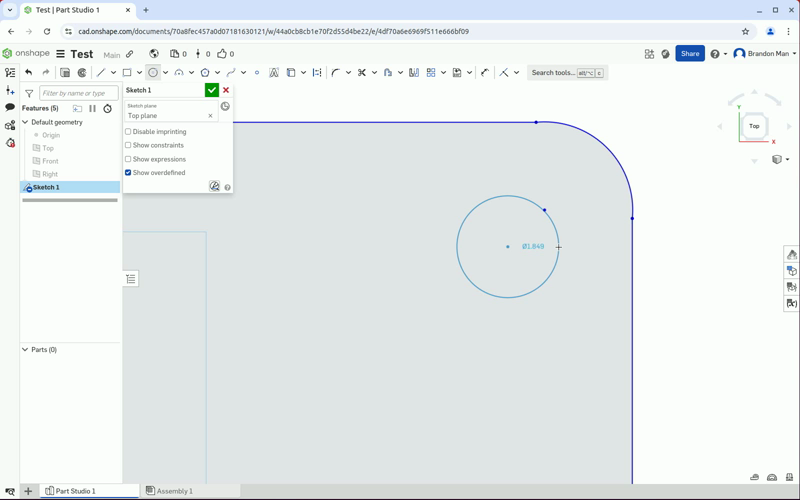
click(558, 246)
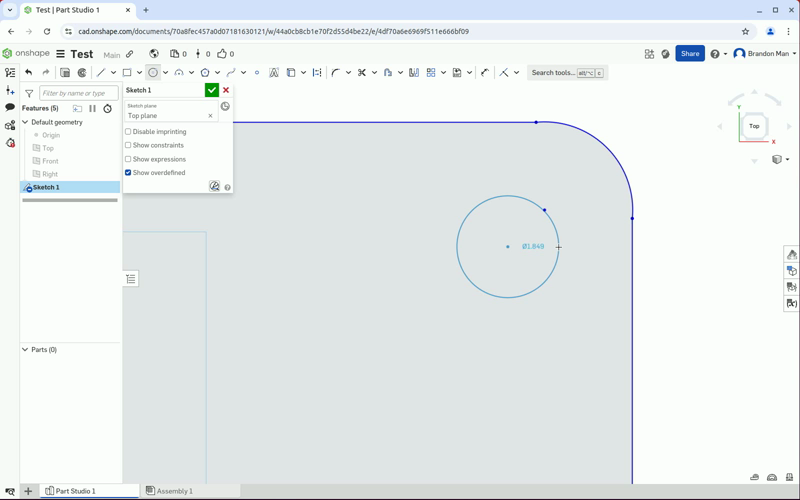
scroll(-6)
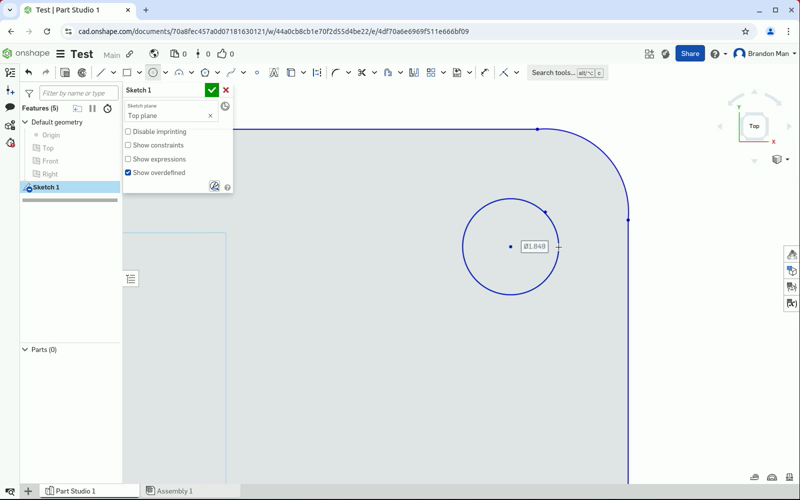
scroll(-6)
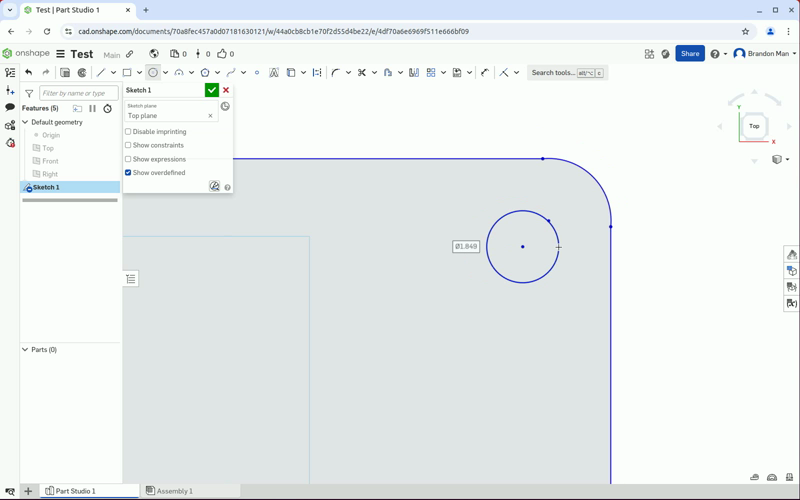
scroll(-6)
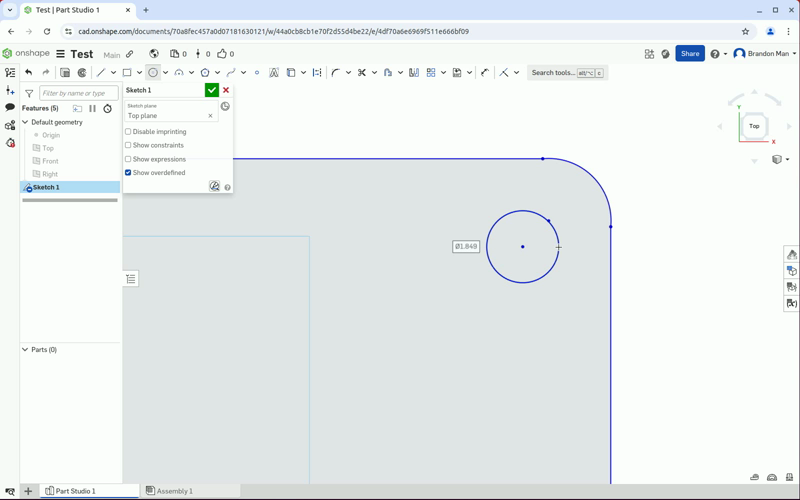
scroll(-6)
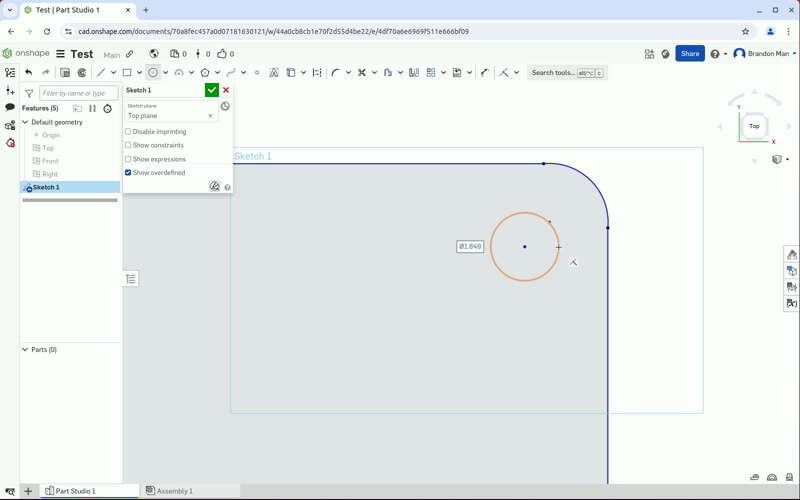
scroll(-6)
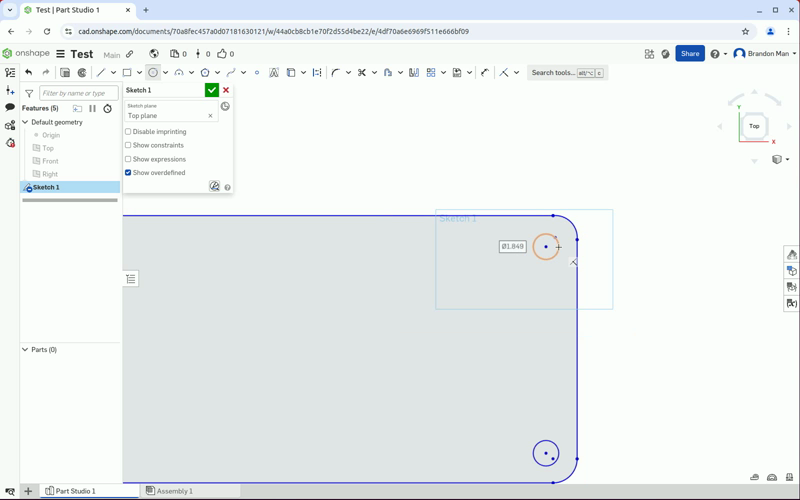
scroll(-6)
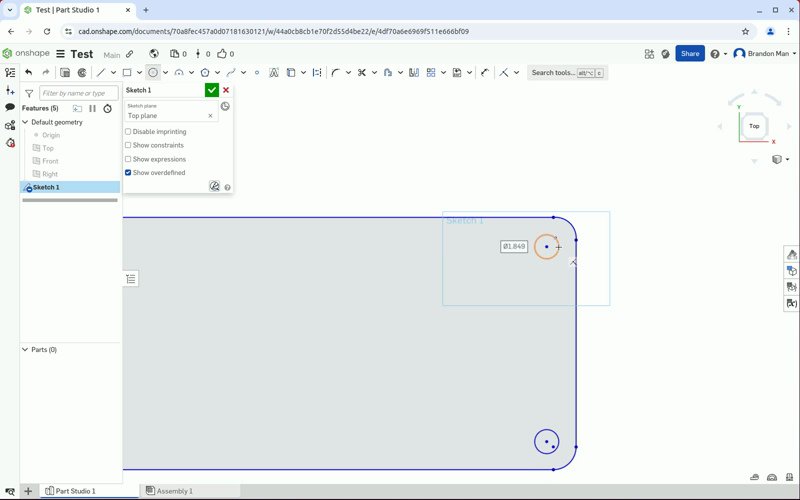
scroll(-6)
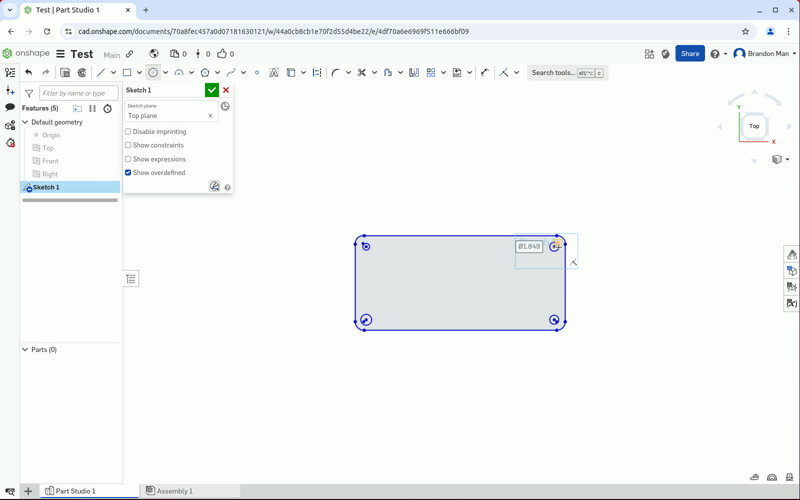
key(esc)
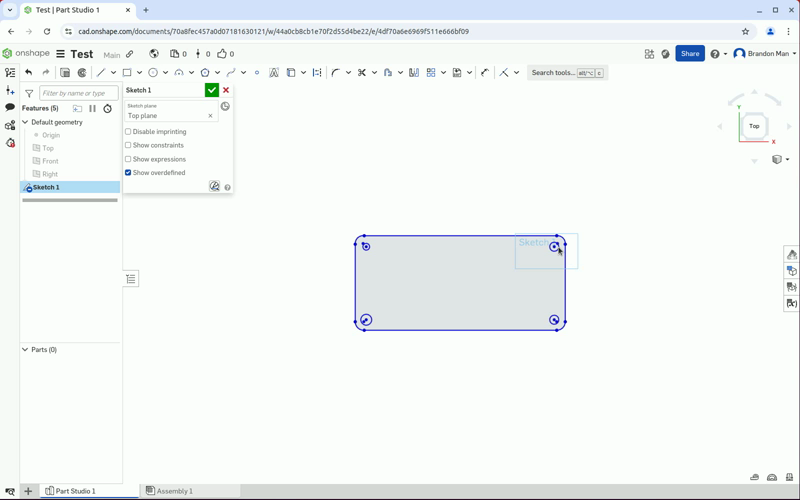
mouse_move(489, 259)
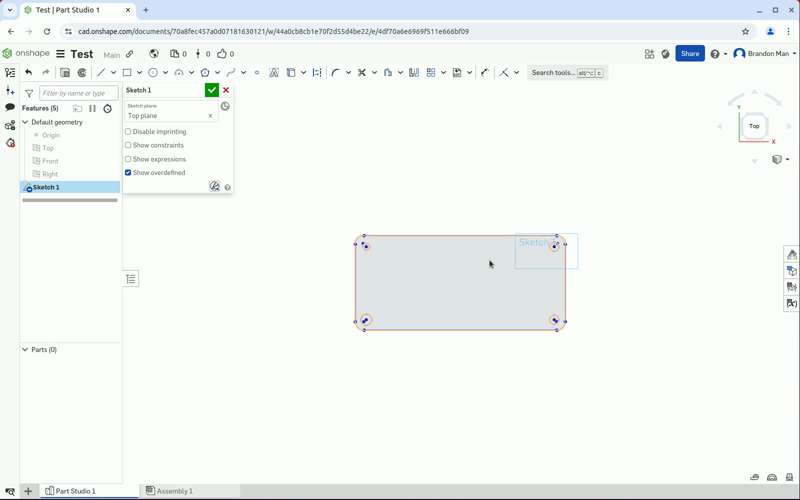
click(489, 259)
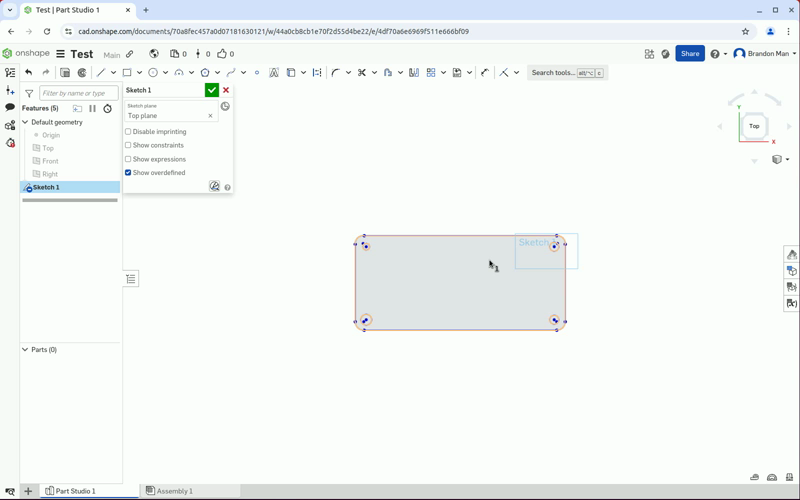
mouse_move(73, 352)
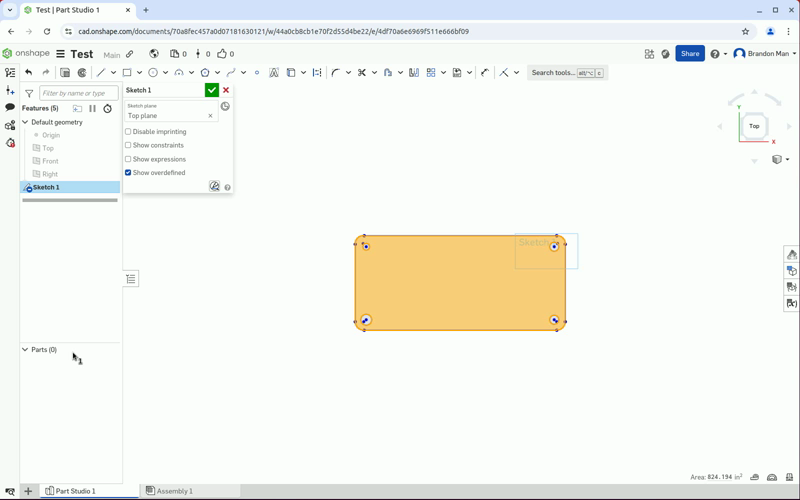
key(shift+y)
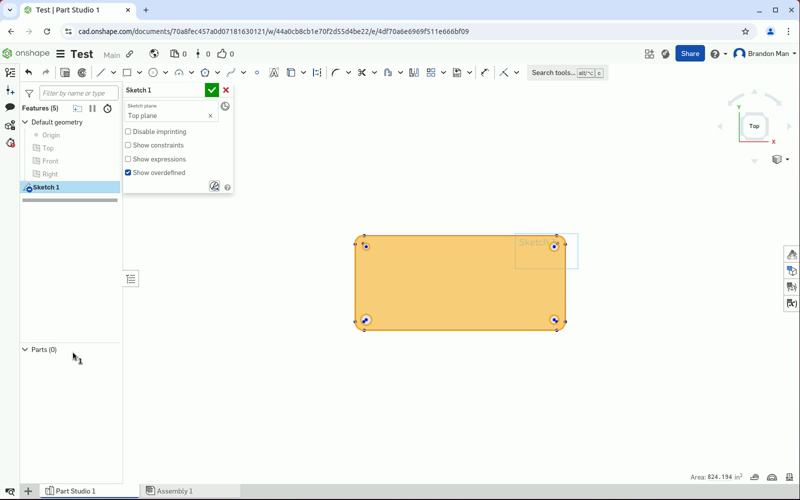
key(shift+e)
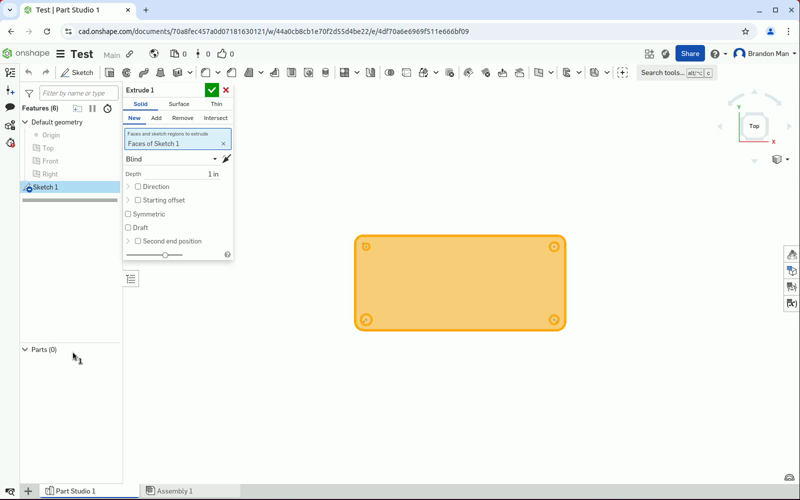
mouse_move(143, 106)
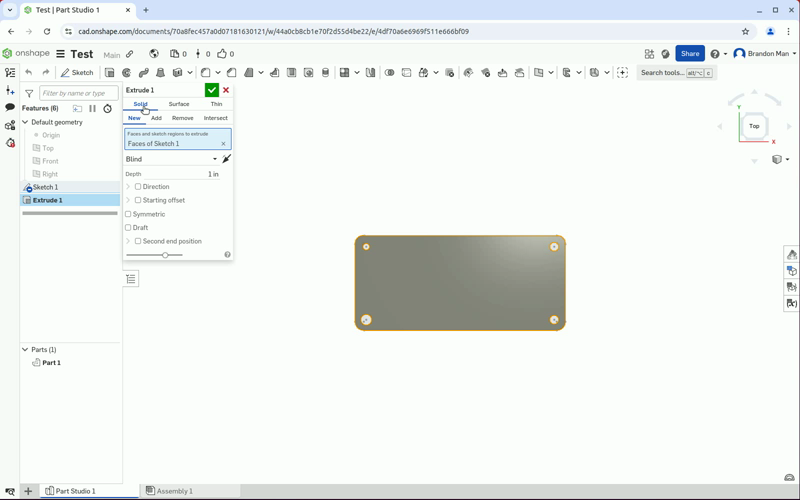
click(143, 106)
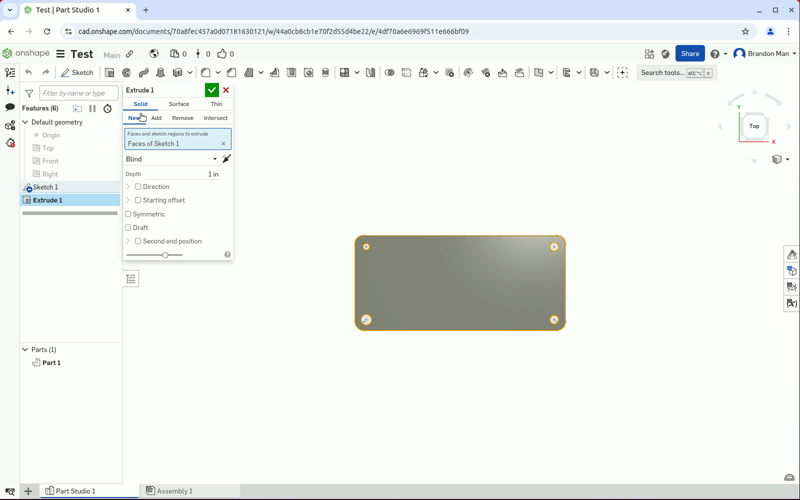
mouse_move(137, 120)
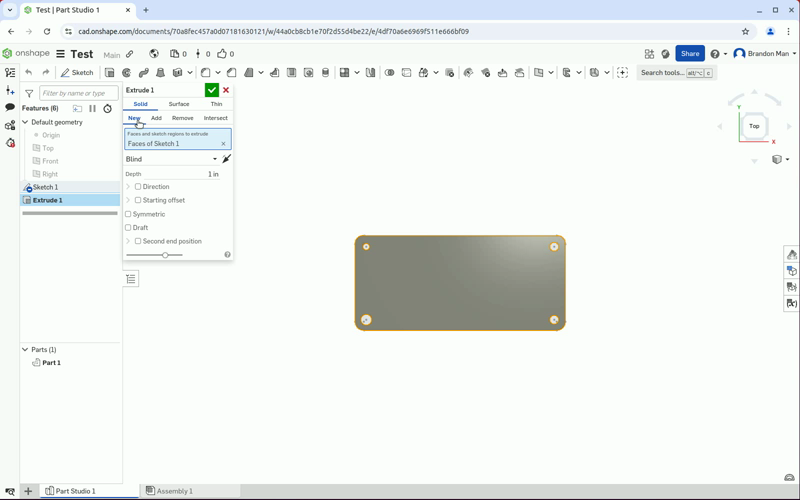
click(137, 120)
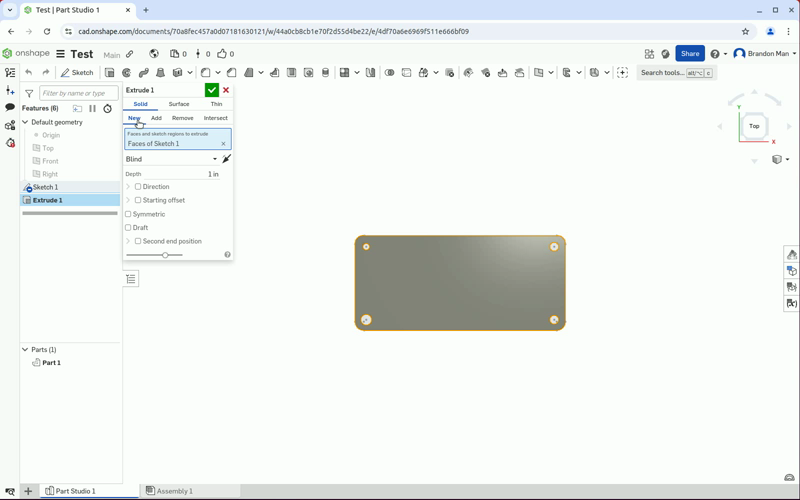
key(tab, 4)
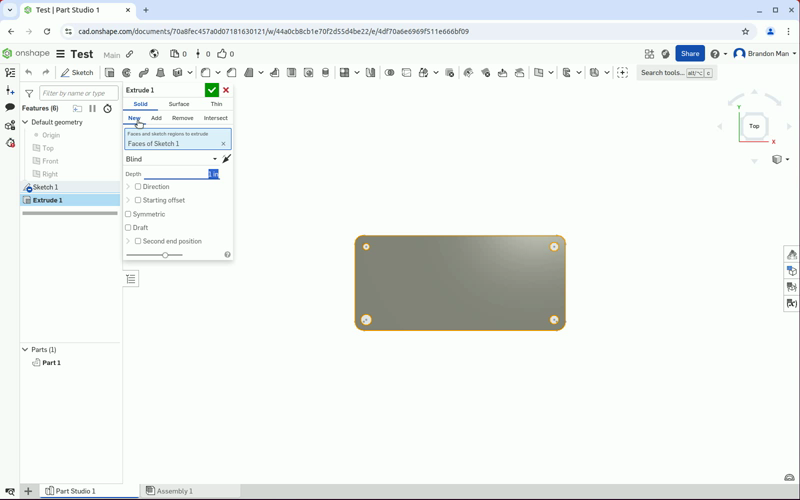
text(0.963)
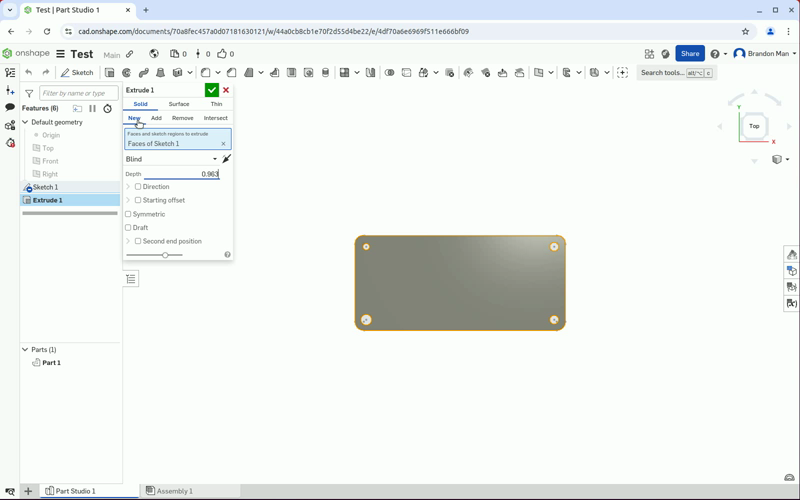
key(enter)
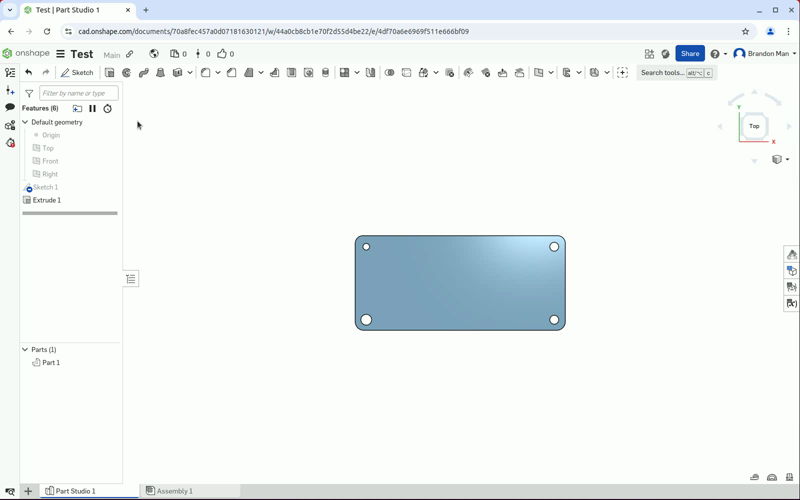
key(shift+h)
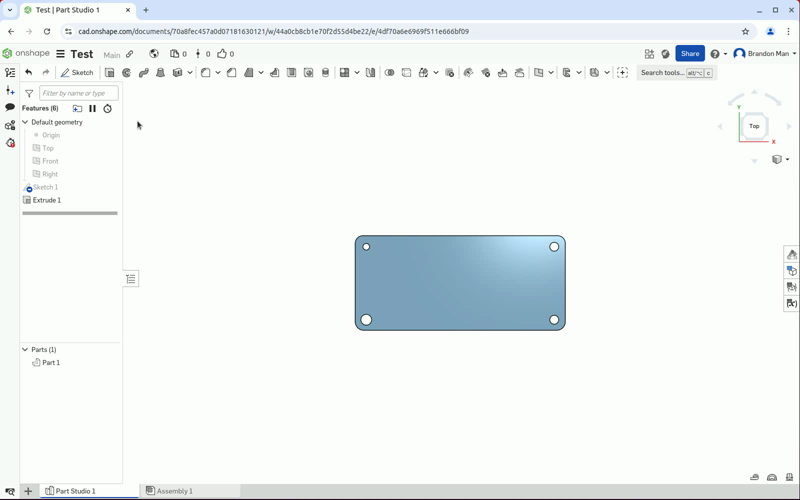
key(shift+h)
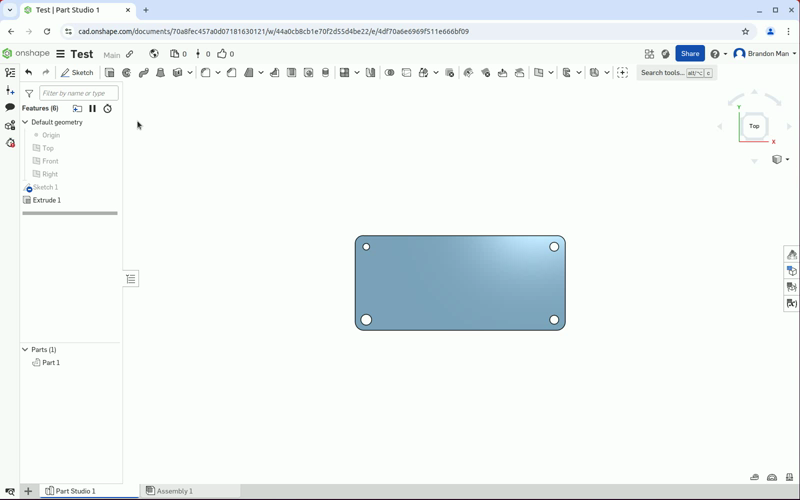
mouse_move(73, 189)
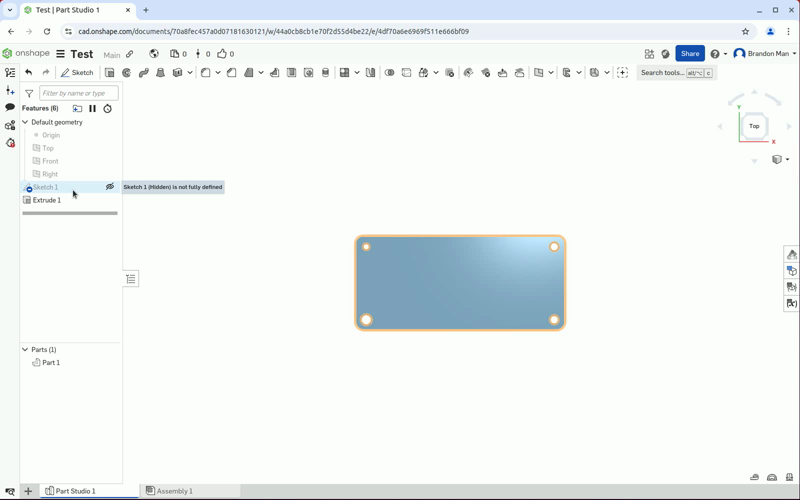
click(73, 189)
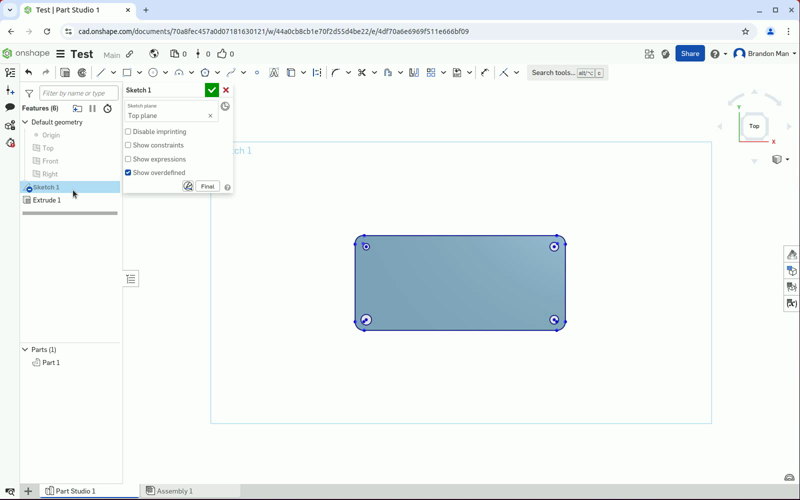
mouse_move(229, 92)
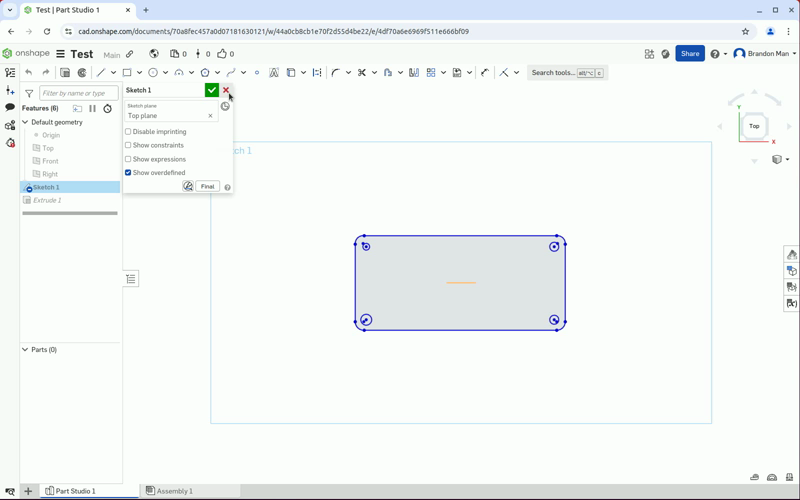
click(229, 92)
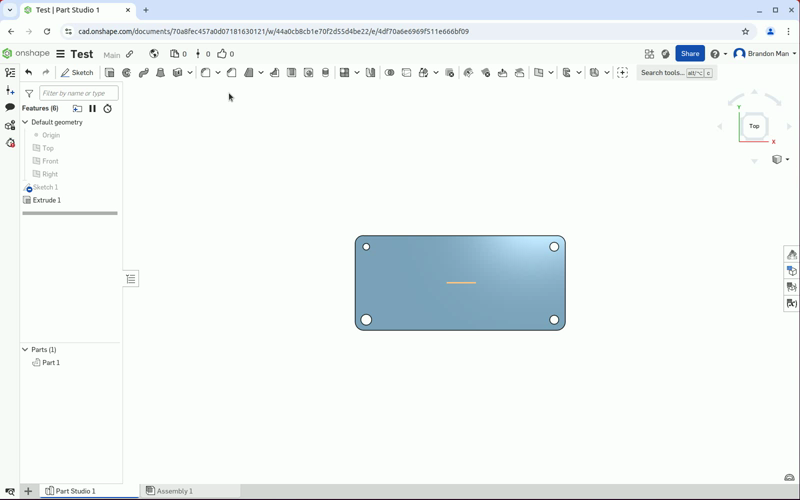
mouse_move(541, 75)
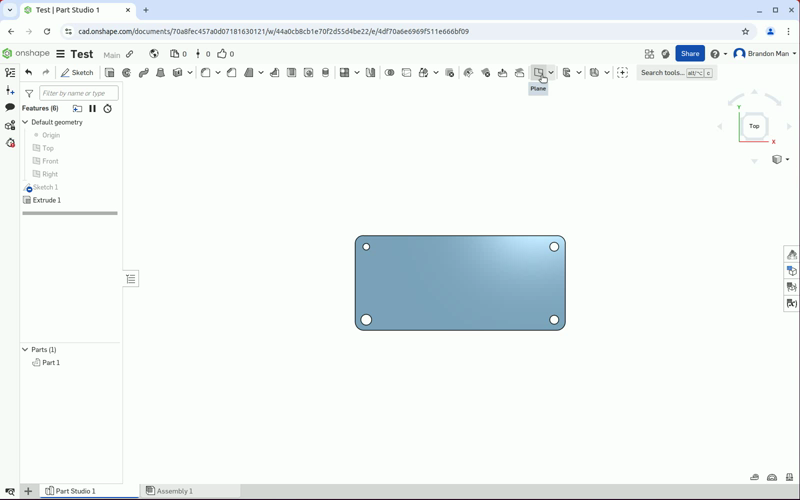
click(541, 75)
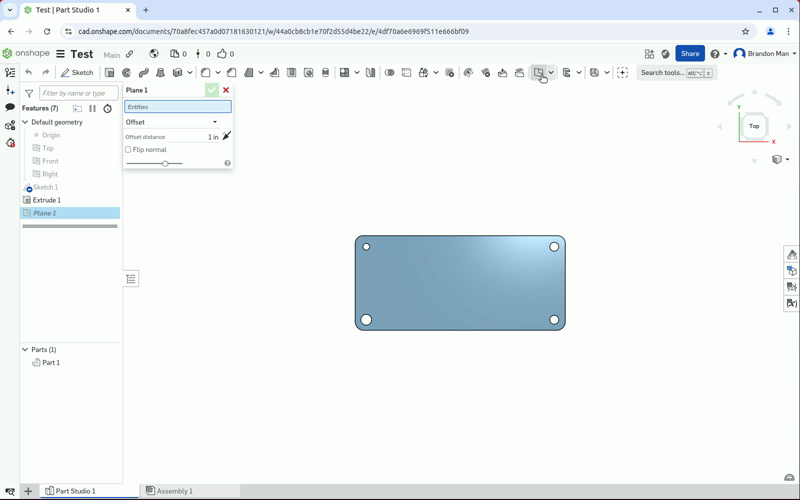
mouse_move(73, 150)
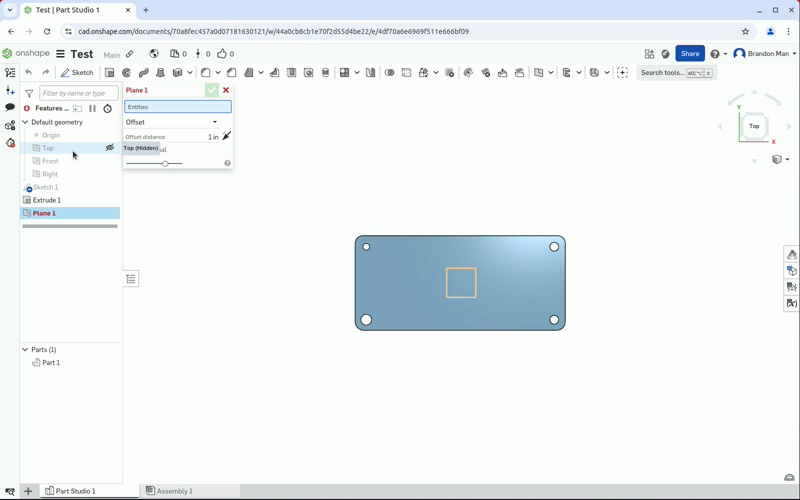
click(73, 150)
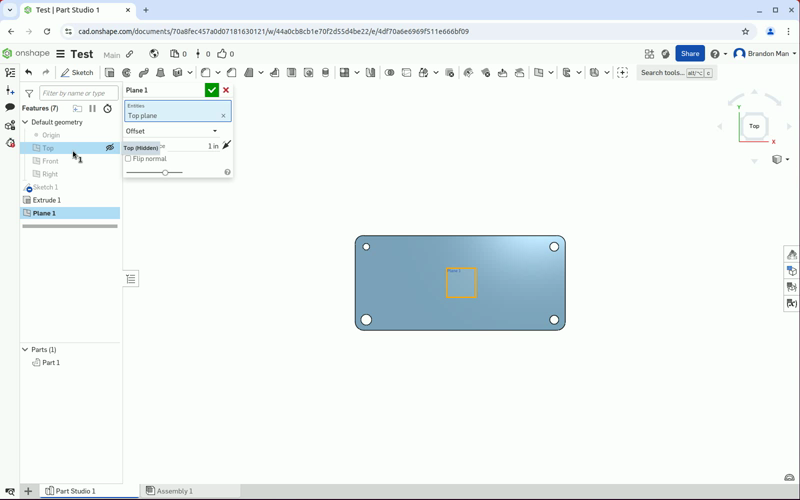
key(tab, 2)
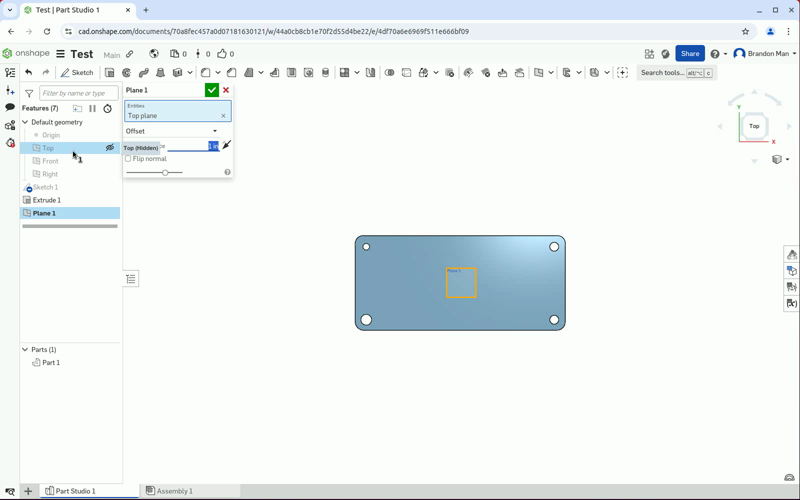
text(0.955)
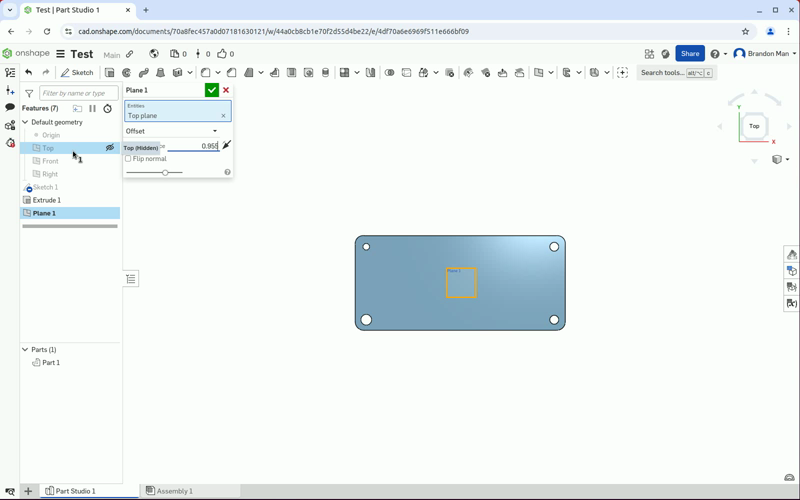
key(enter, 2)
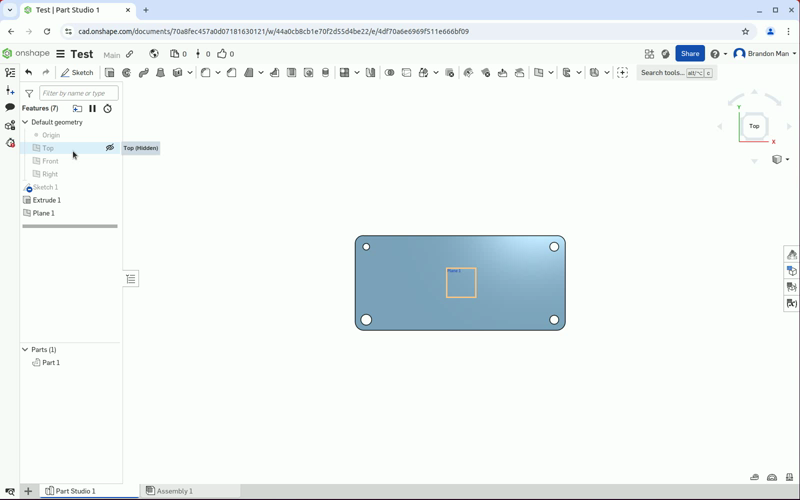
key(shift+s)
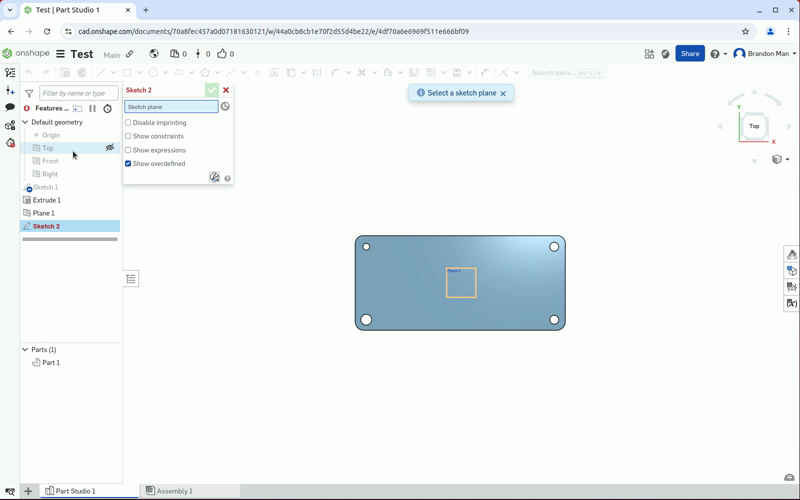
mouse_move(73, 215)
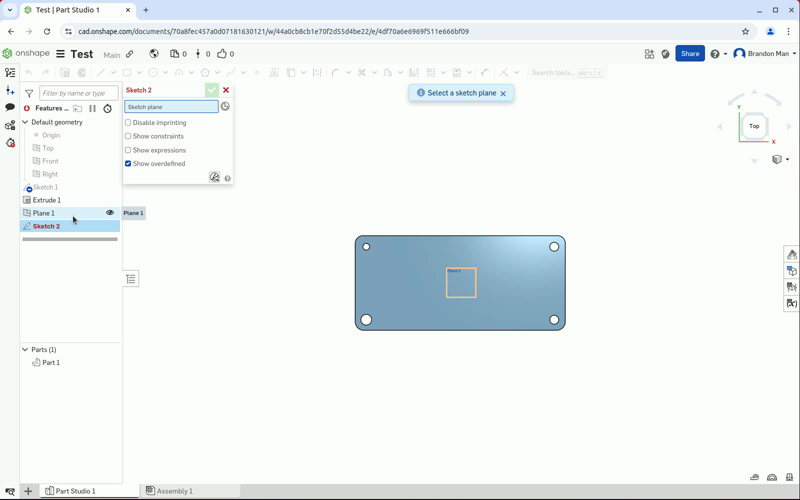
click(73, 215)
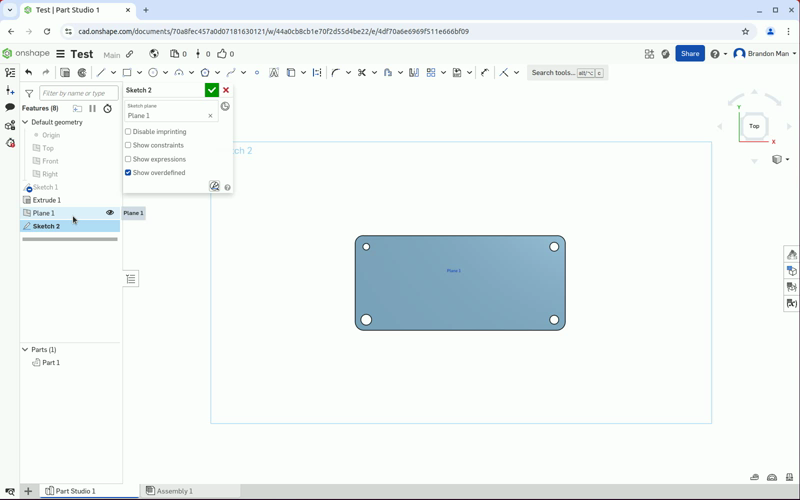
mouse_move(73, 352)
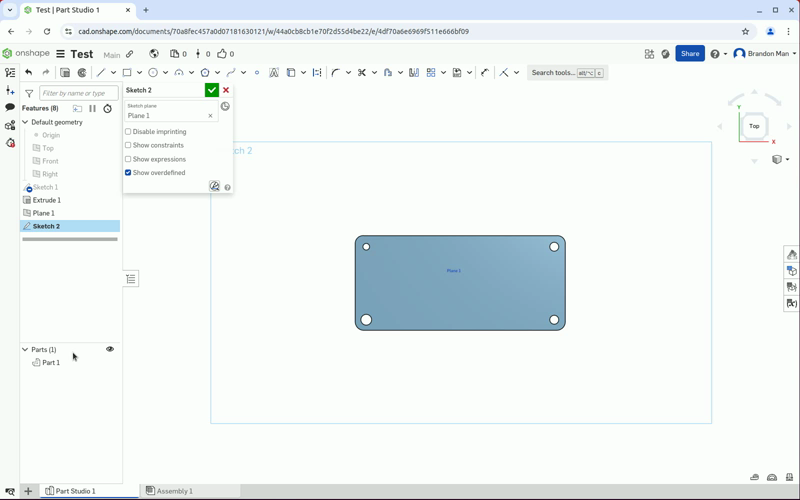
key(y)
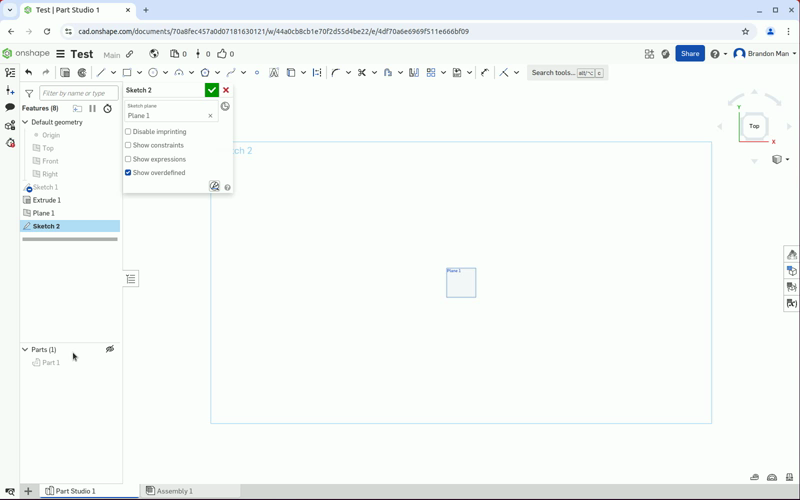
key(l)
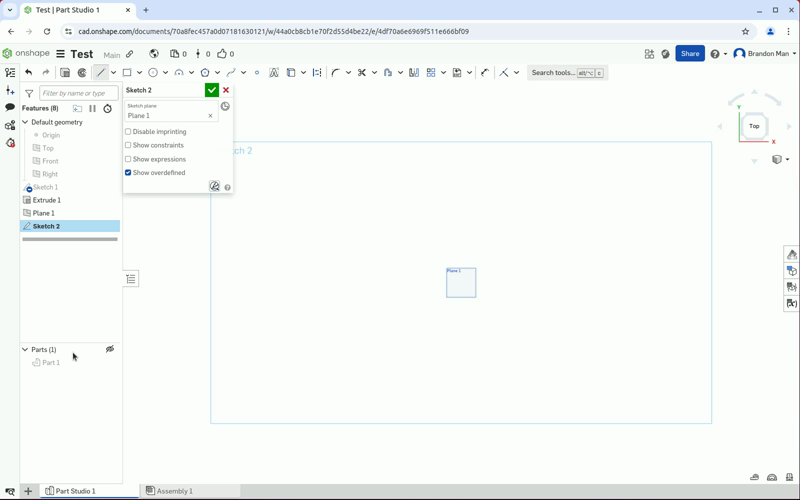
key_down(shift)
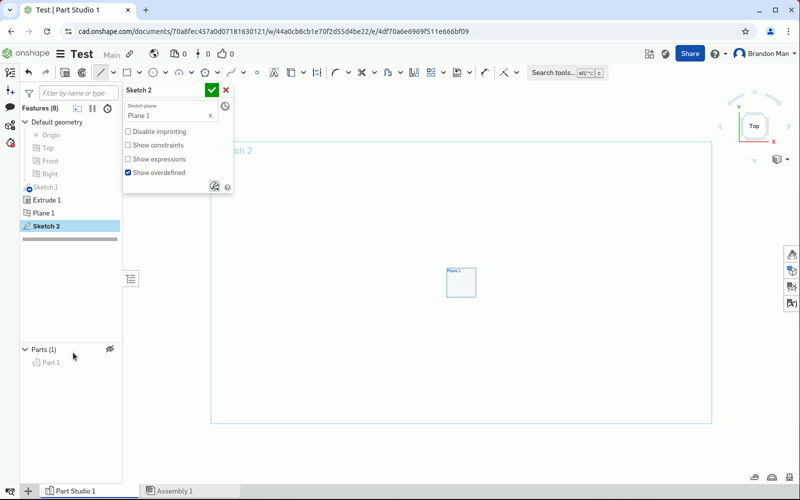
mouse_move(430, 308)
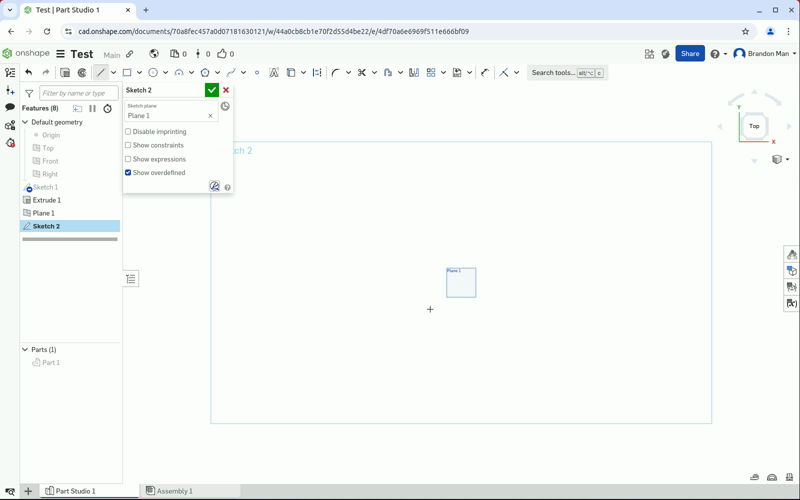
click(430, 308)
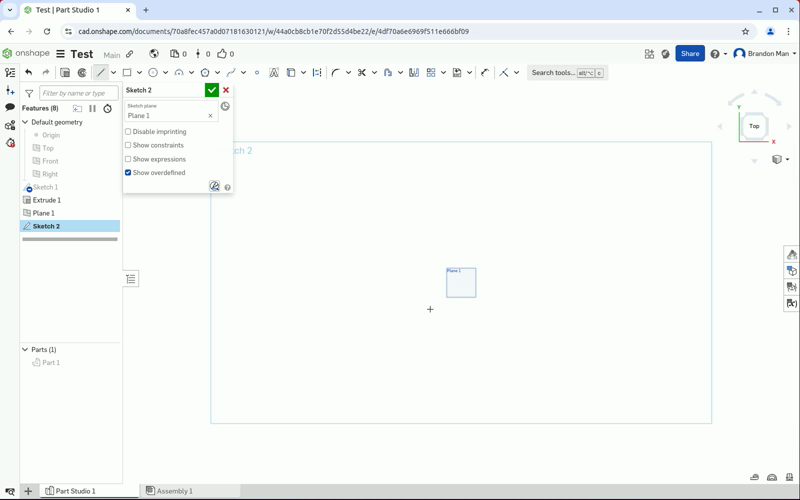
key_up(shift)
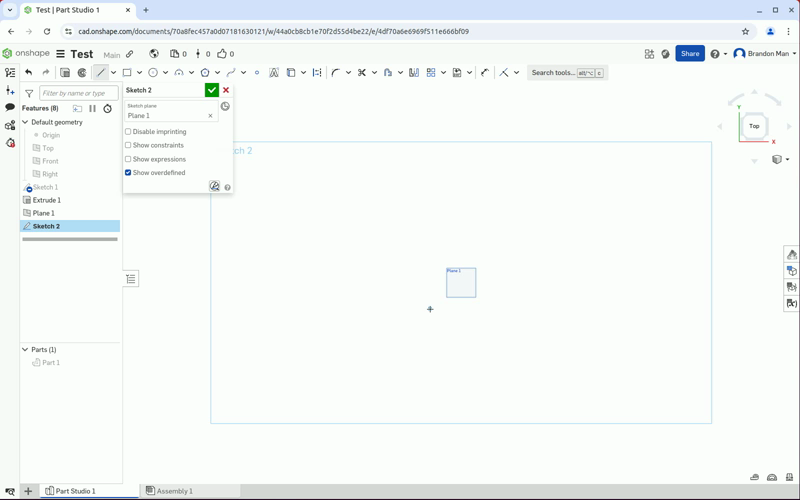
key_down(shift)
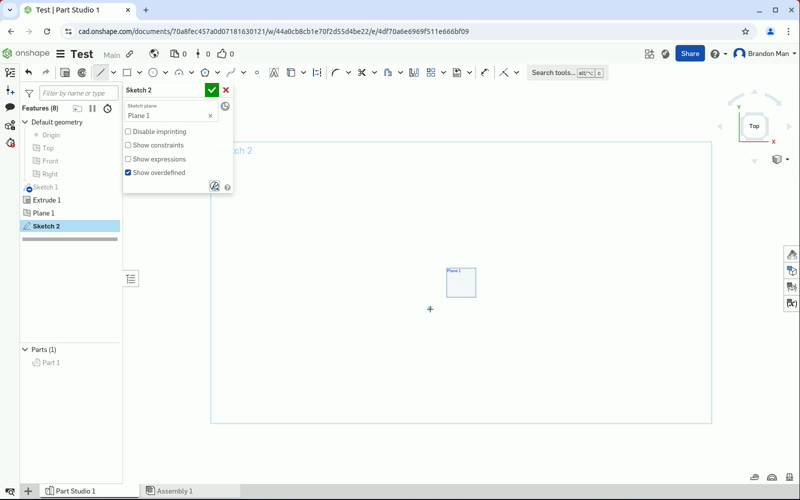
mouse_move(460, 308)
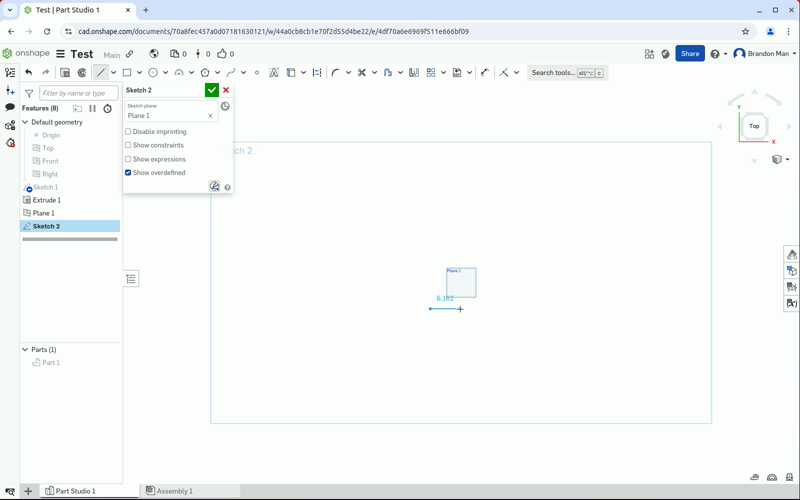
mouse_move(469, 308)
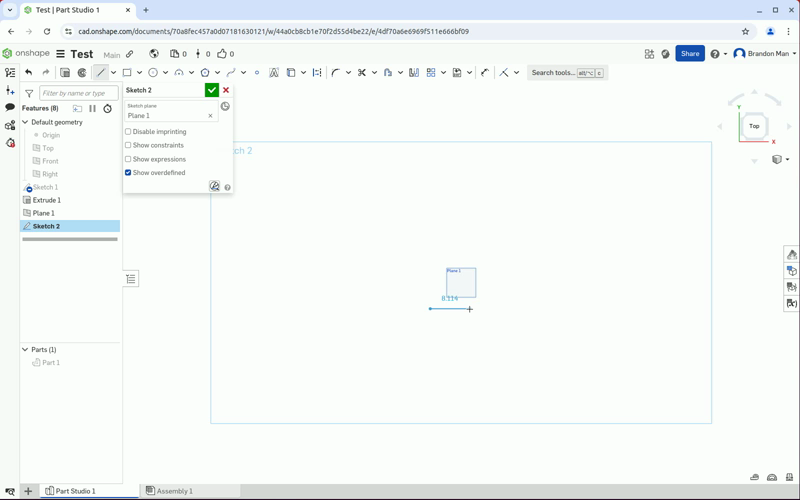
click(469, 308)
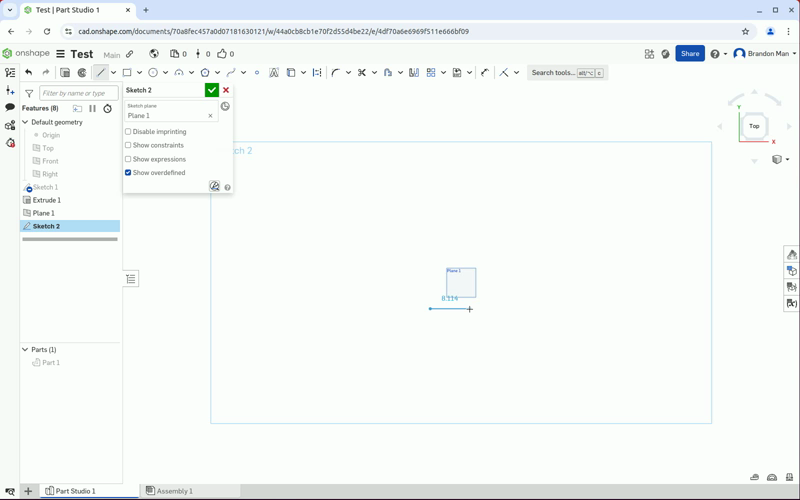
key_up(shift)
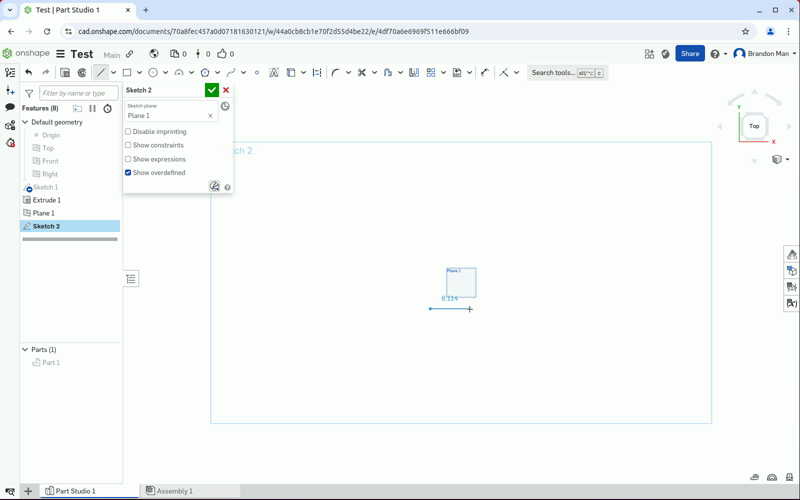
key_down(shift)
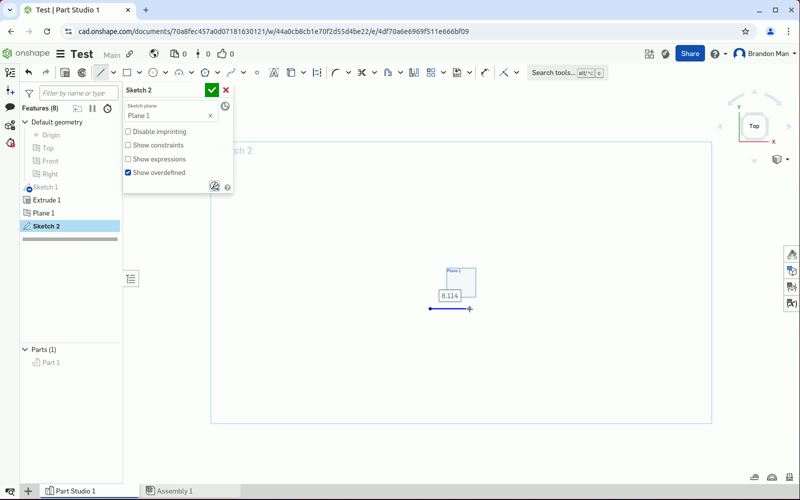
mouse_move(499, 308)
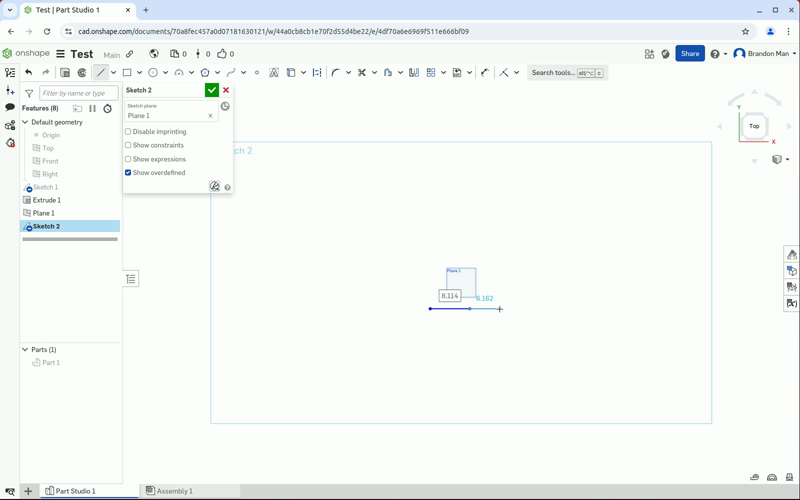
mouse_move(469, 269)
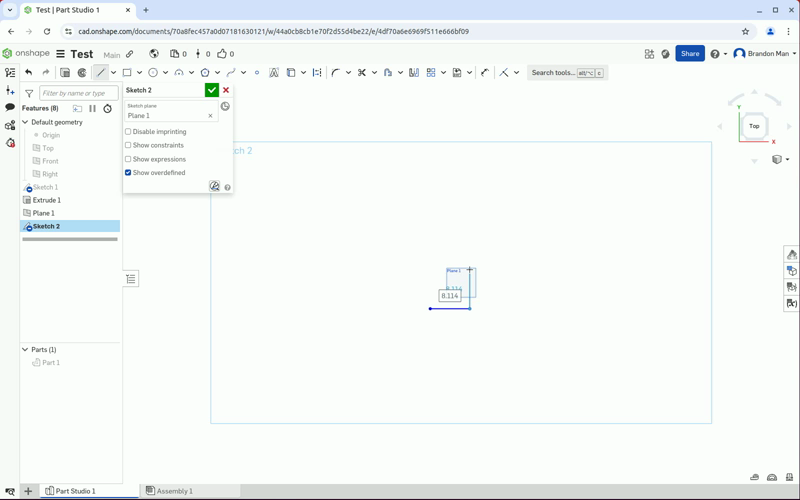
click(469, 269)
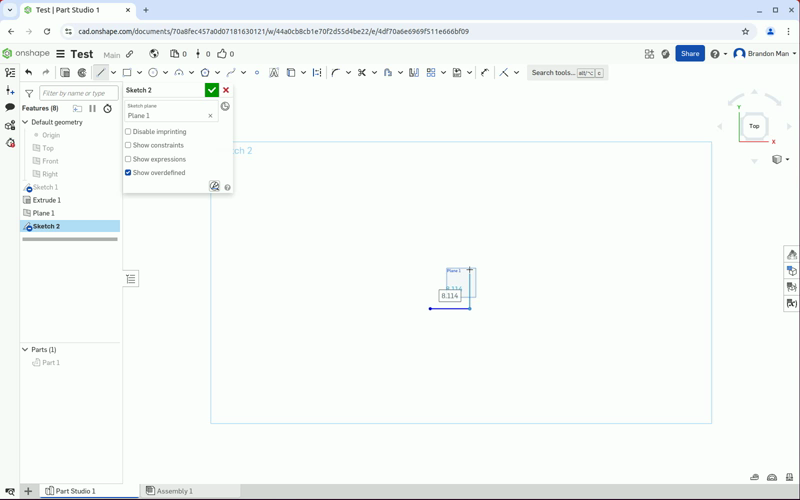
key_up(shift)
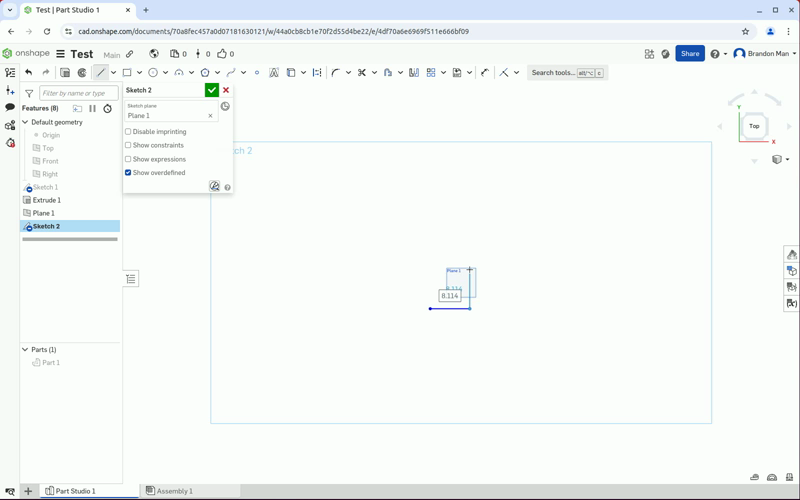
key_down(shift)
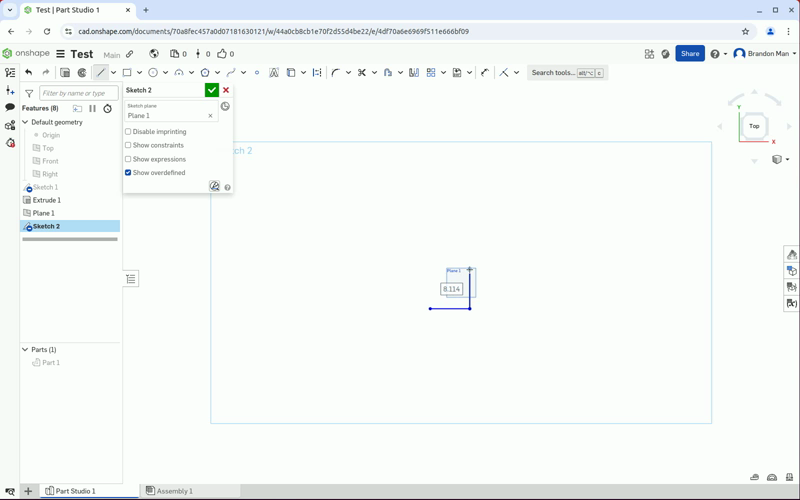
mouse_move(499, 269)
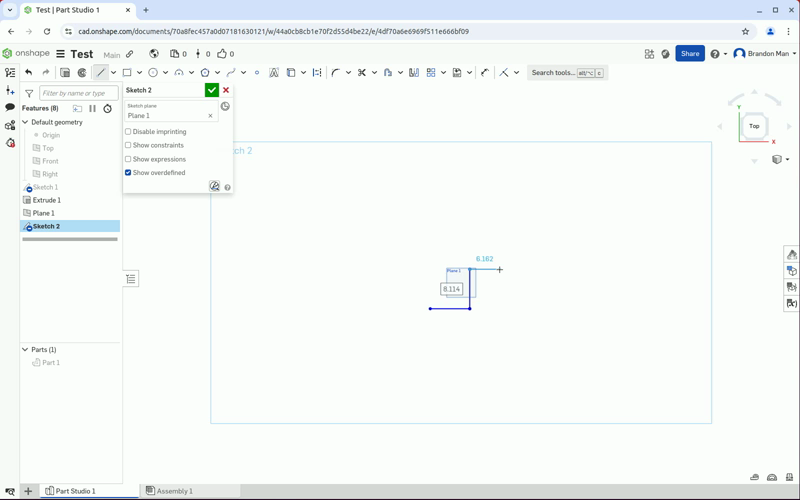
mouse_move(430, 269)
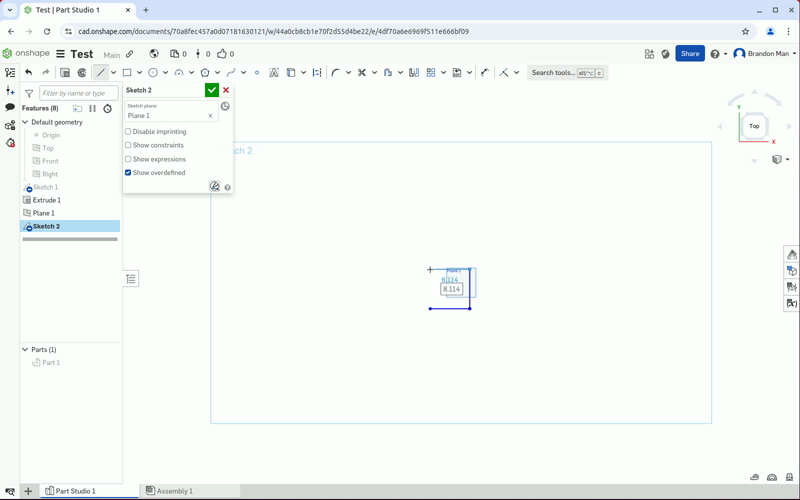
click(430, 269)
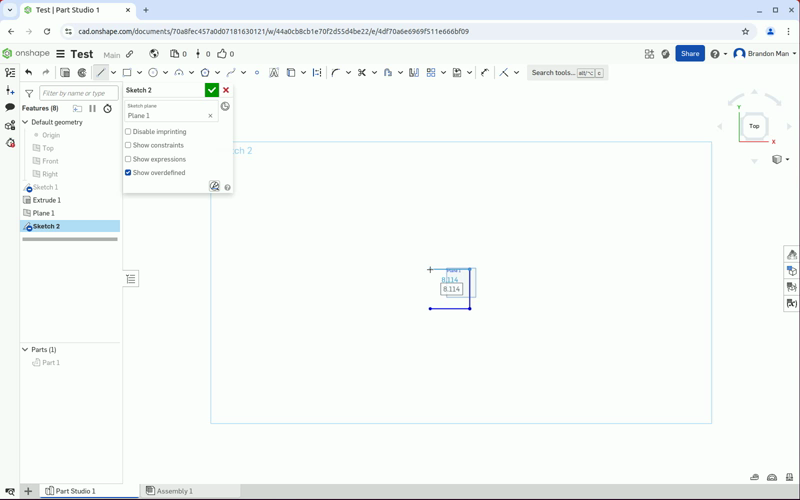
key_up(shift)
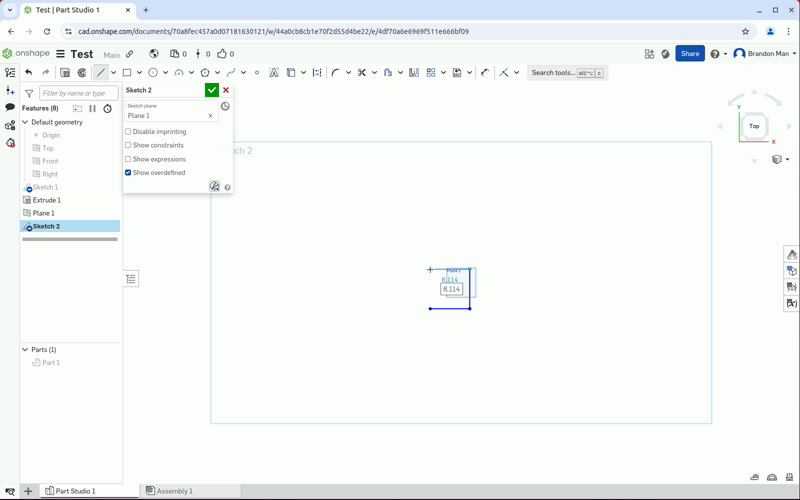
mouse_move(460, 269)
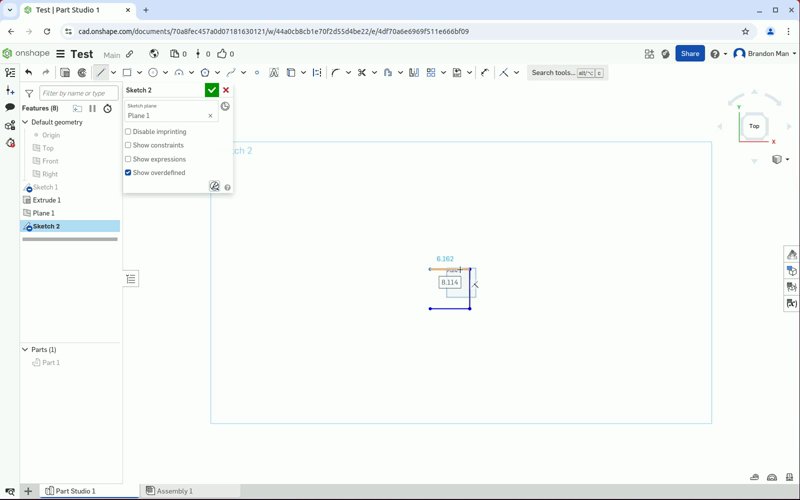
key_down(shift)
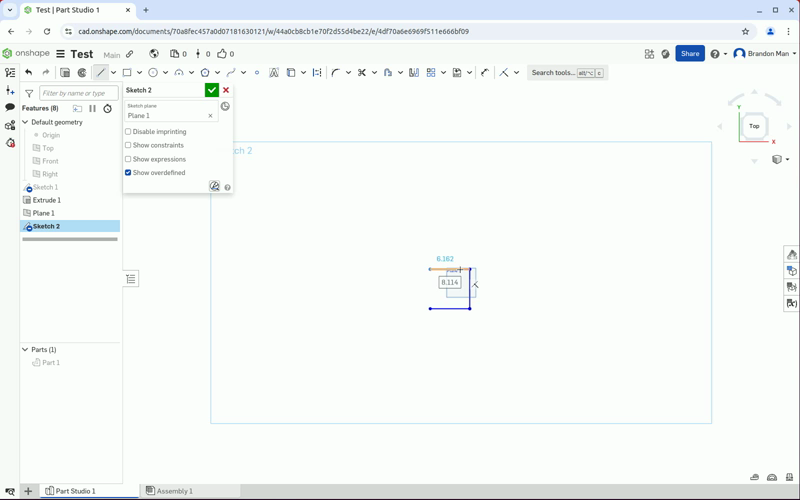
mouse_move(430, 308)
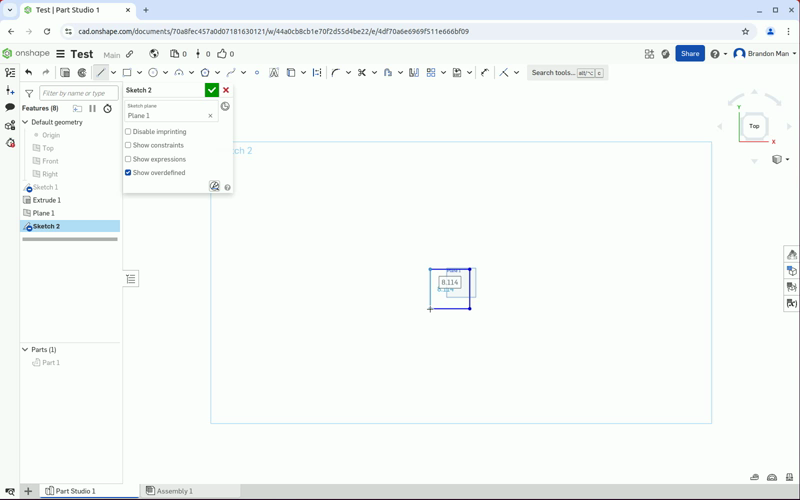
key_up(shift)
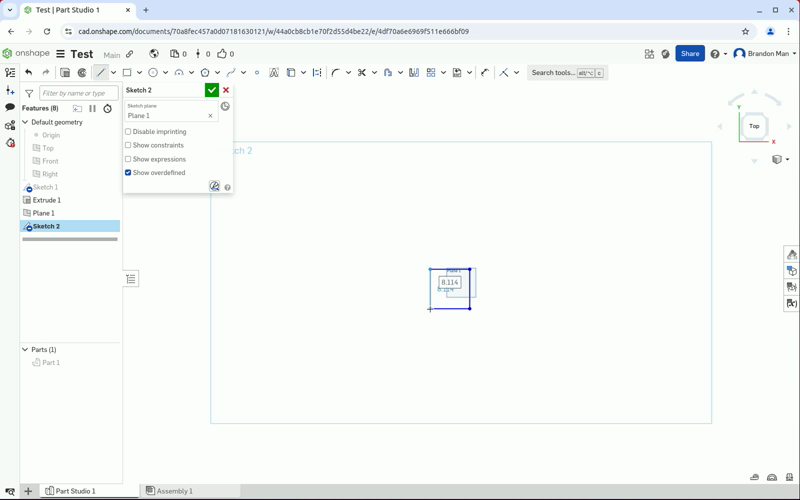
click(430, 308)
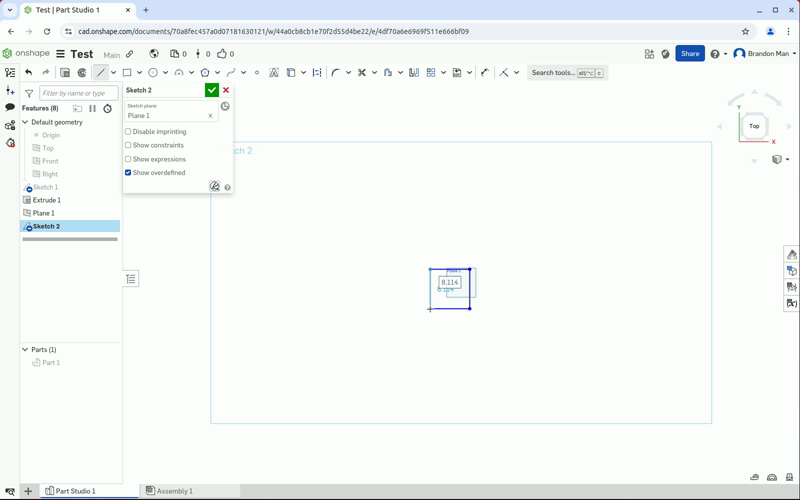
key(esc)
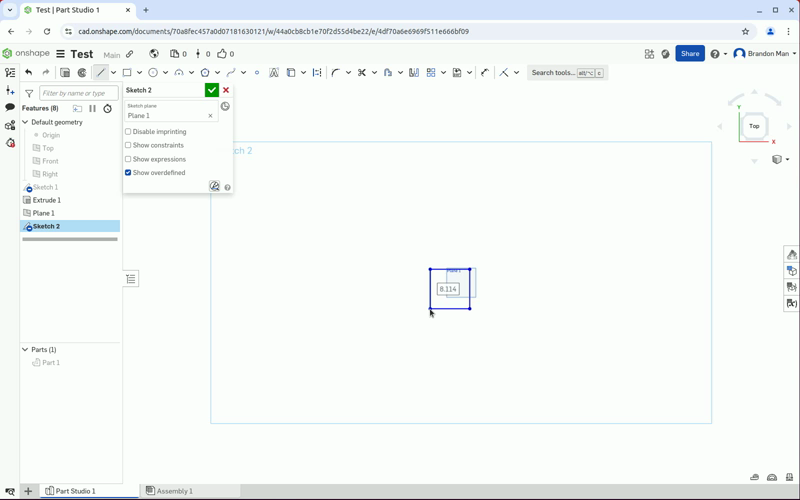
mouse_move(460, 297)
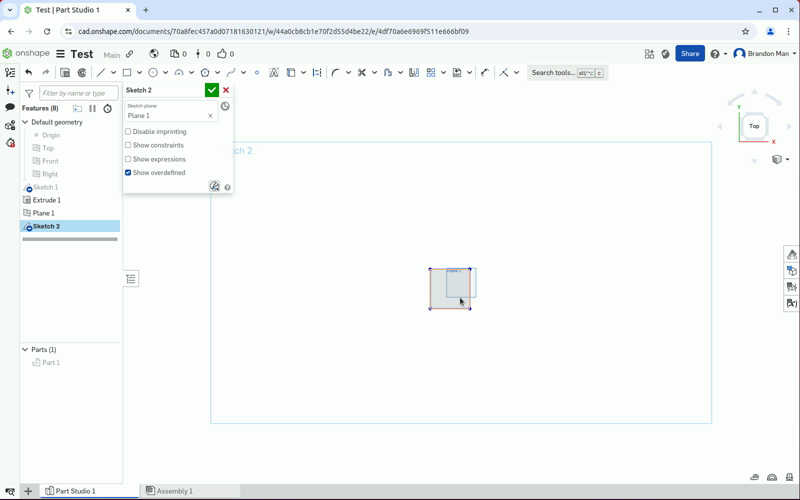
scroll(6)
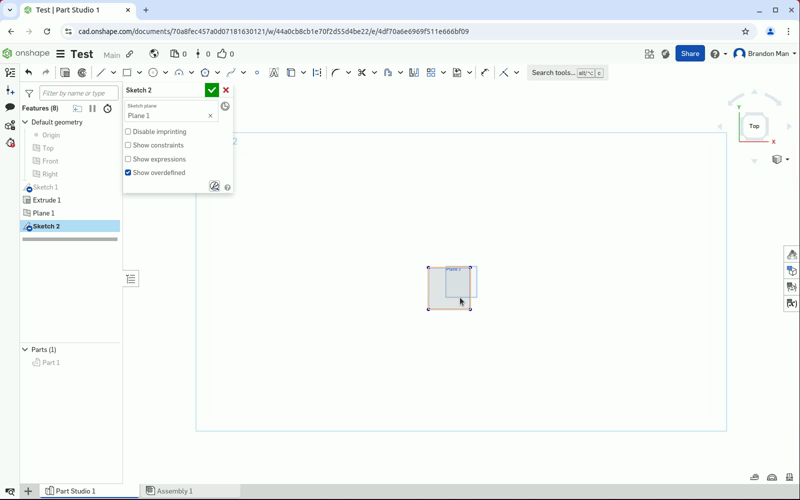
scroll(6)
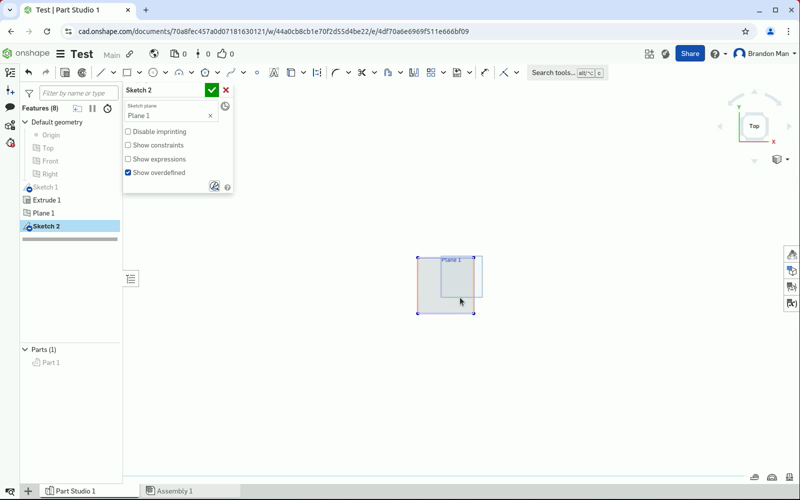
scroll(6)
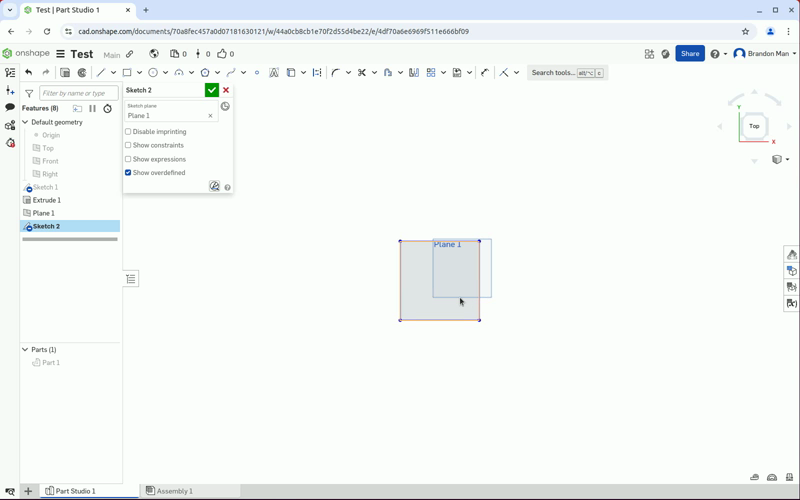
scroll(6)
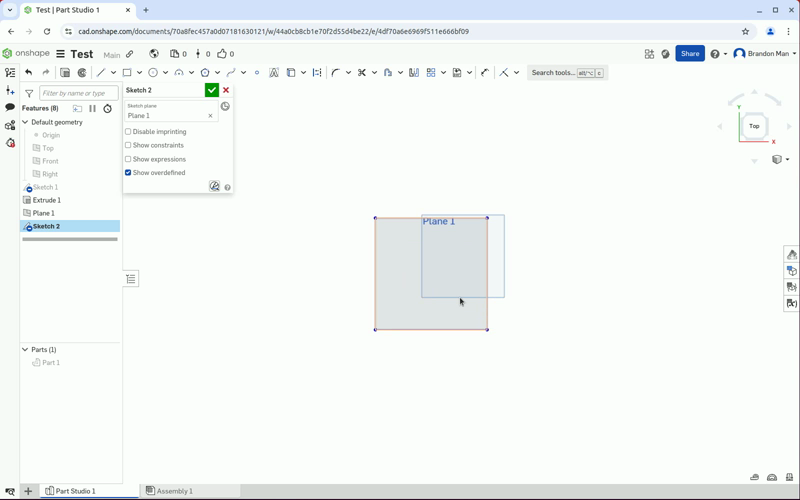
scroll(6)
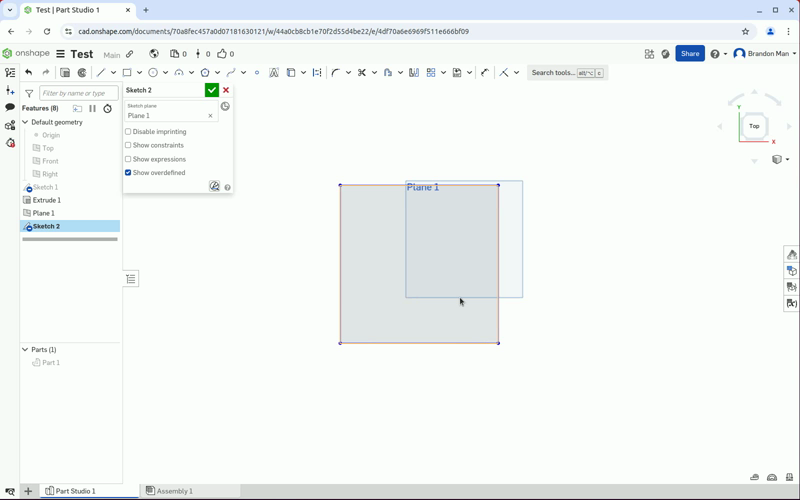
scroll(6)
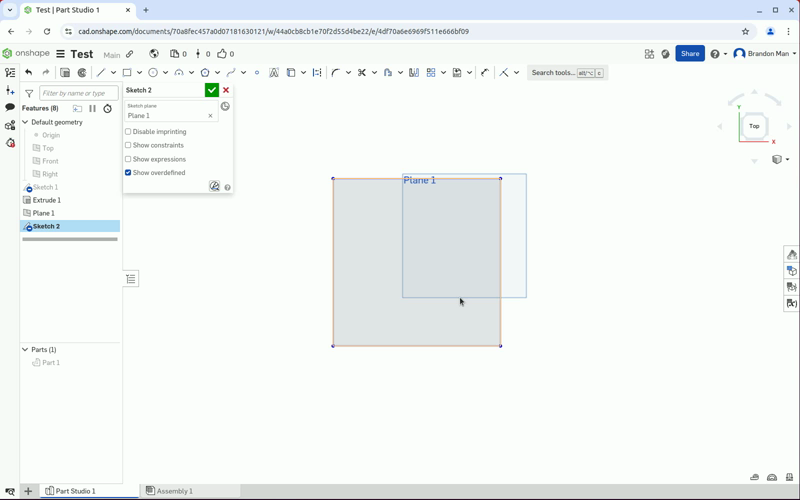
scroll(6)
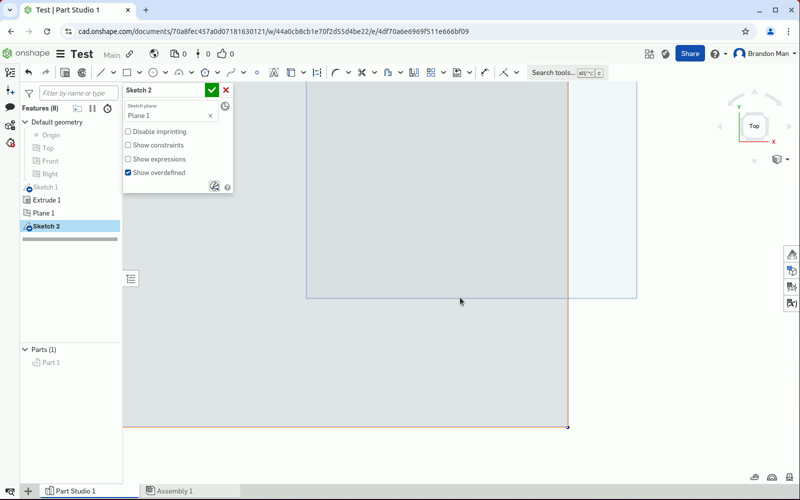
click(460, 297)
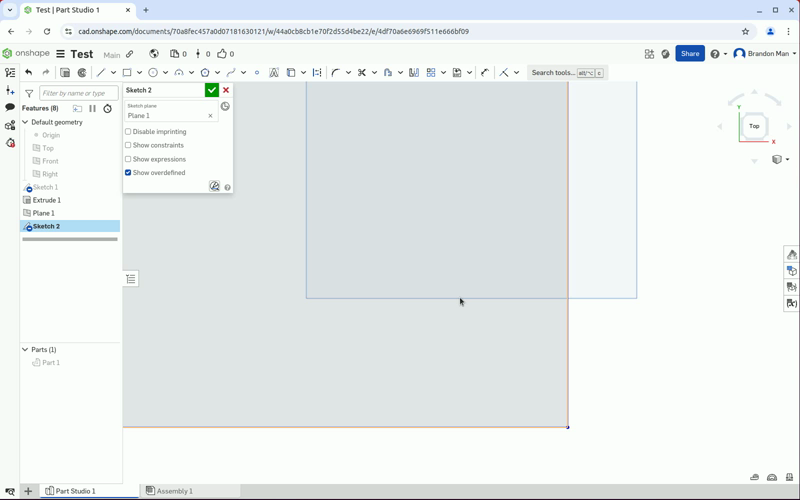
scroll(-6)
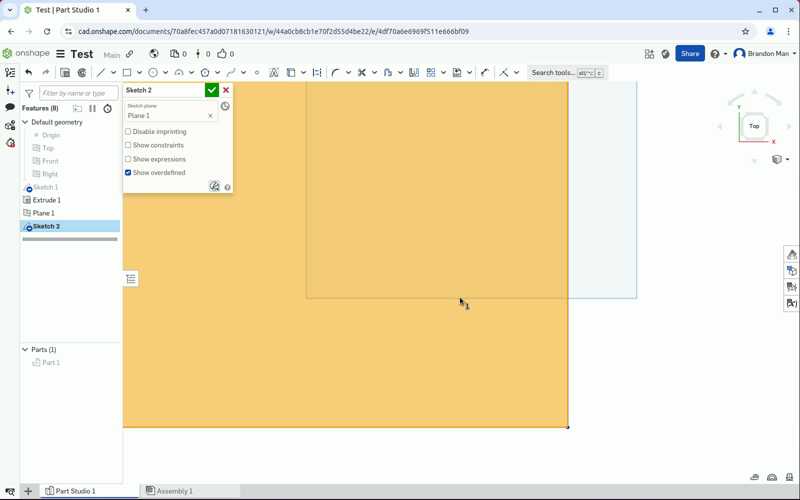
scroll(-6)
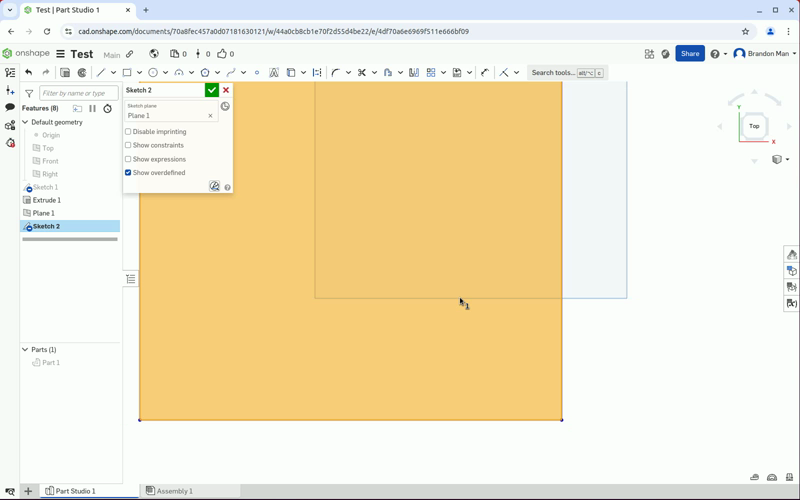
scroll(-6)
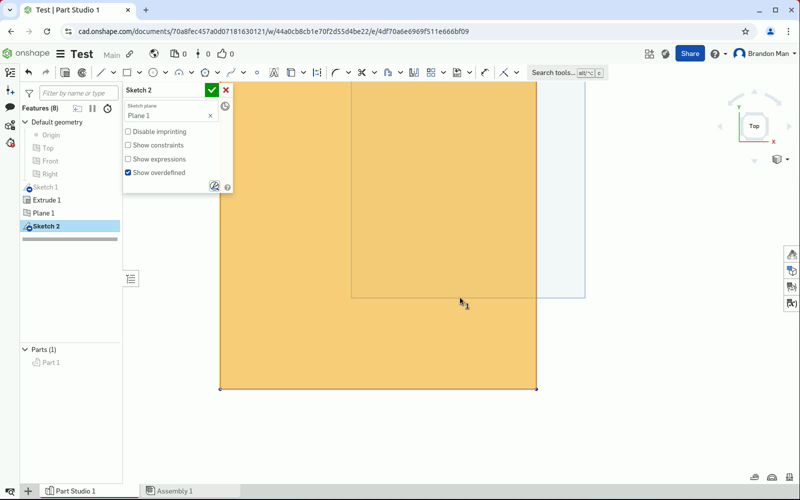
scroll(-6)
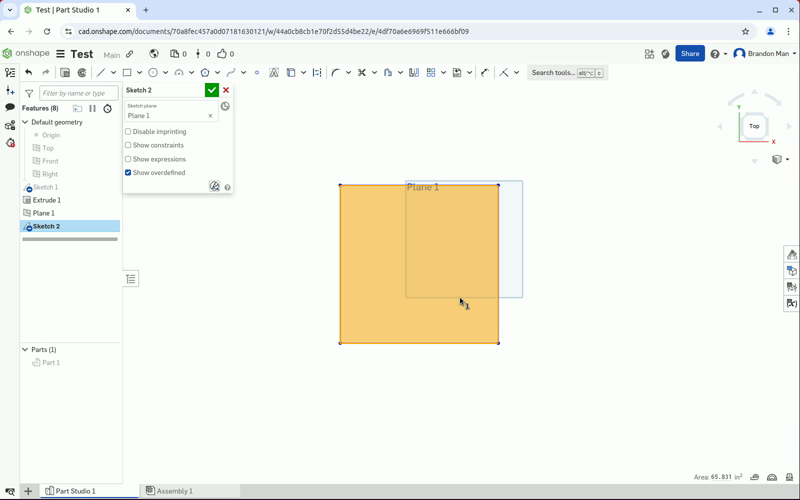
scroll(-6)
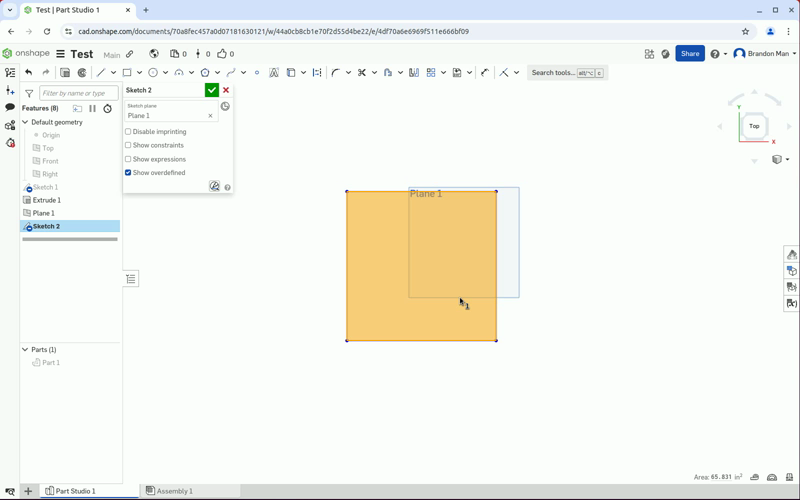
scroll(-6)
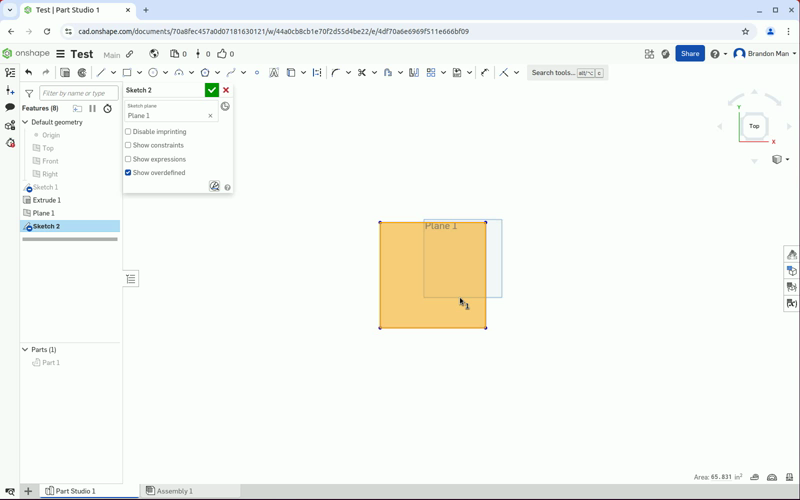
scroll(-6)
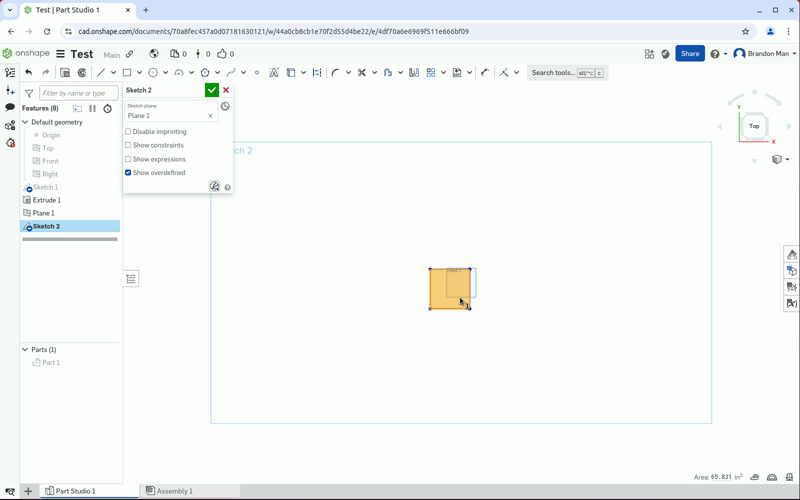
mouse_move(73, 352)
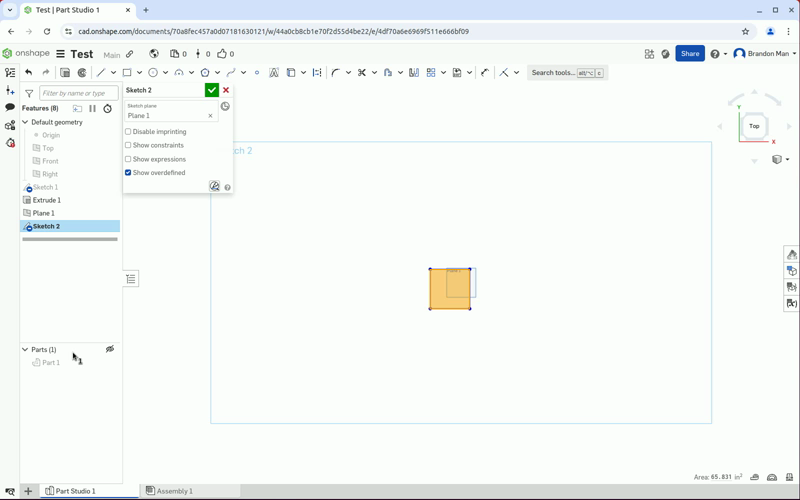
key(shift+y)
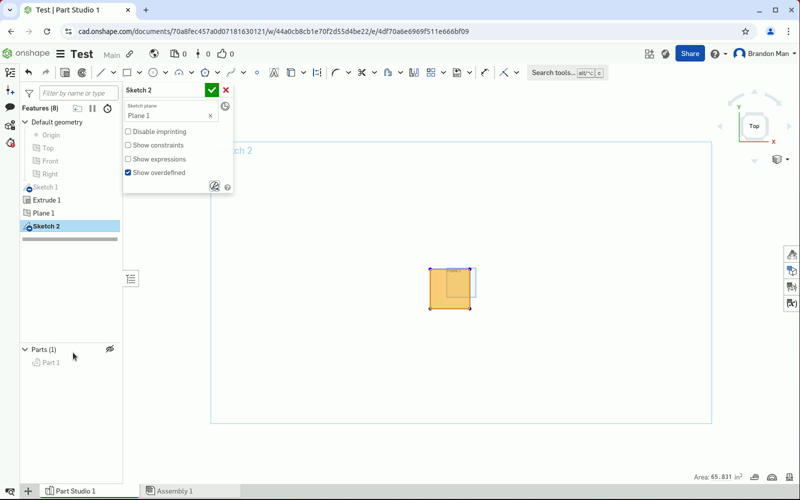
key(shift+e)
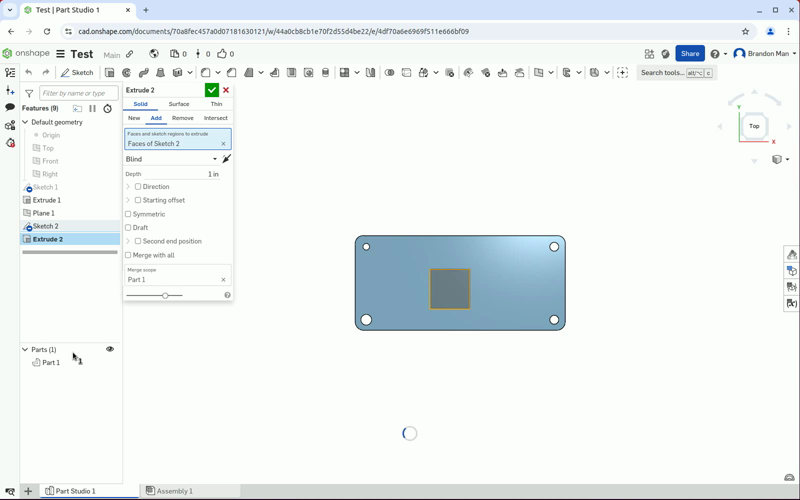
mouse_move(143, 106)
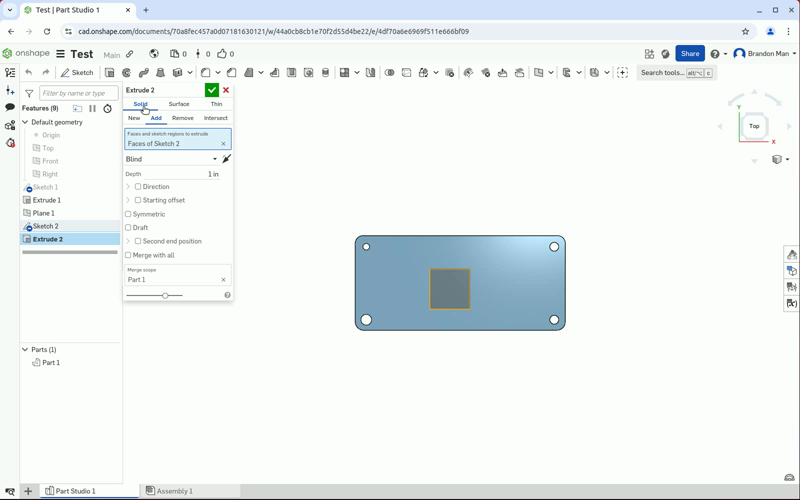
click(143, 106)
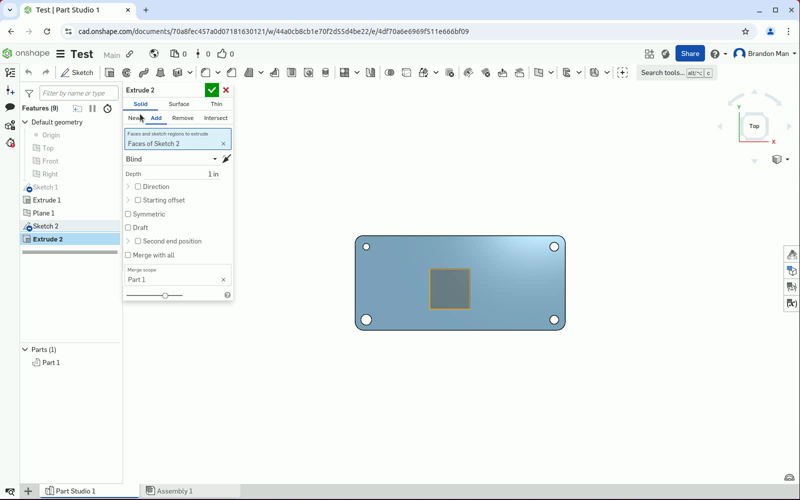
mouse_move(137, 120)
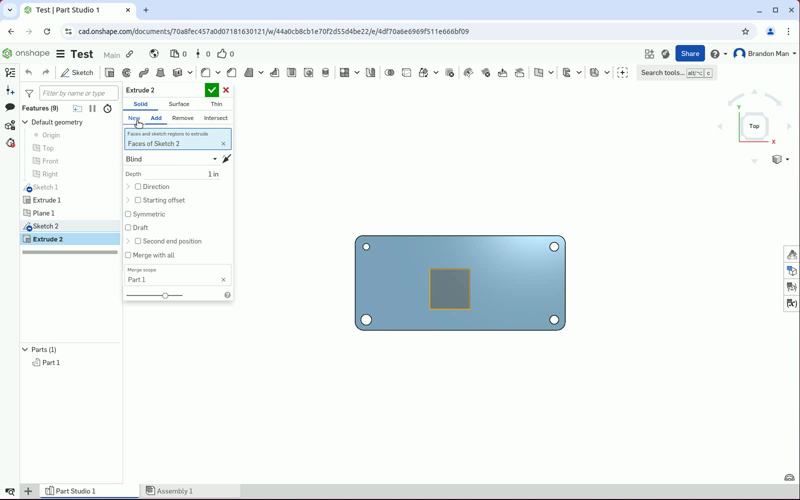
click(137, 120)
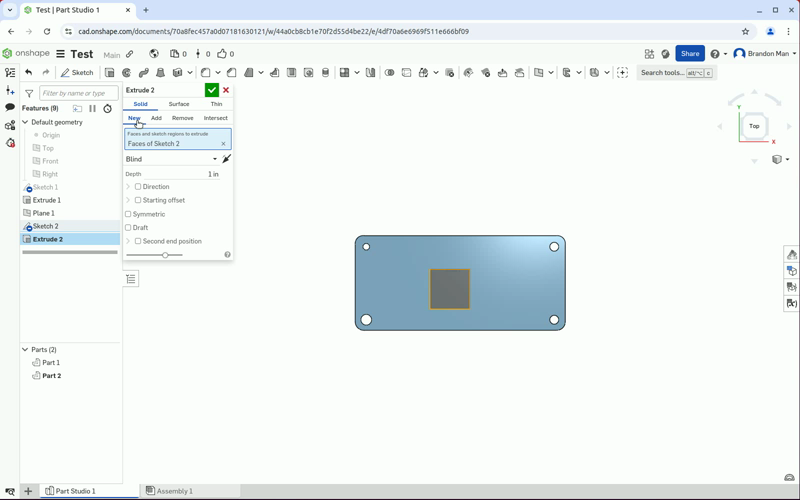
key(tab, 4)
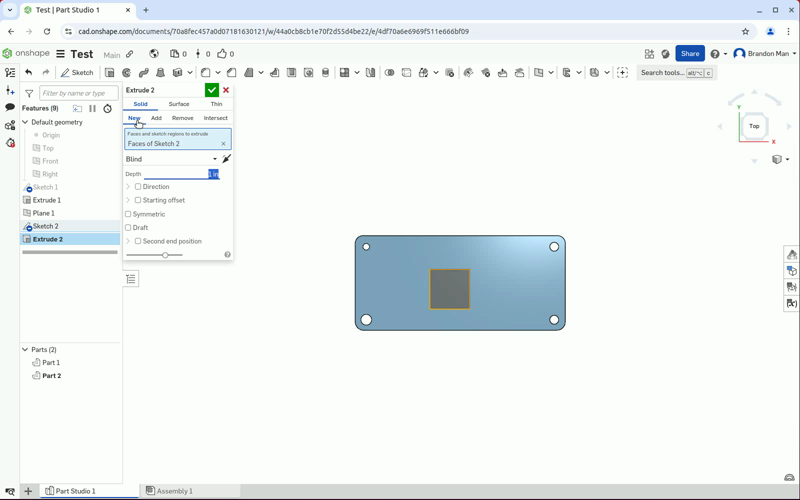
text(0.963)
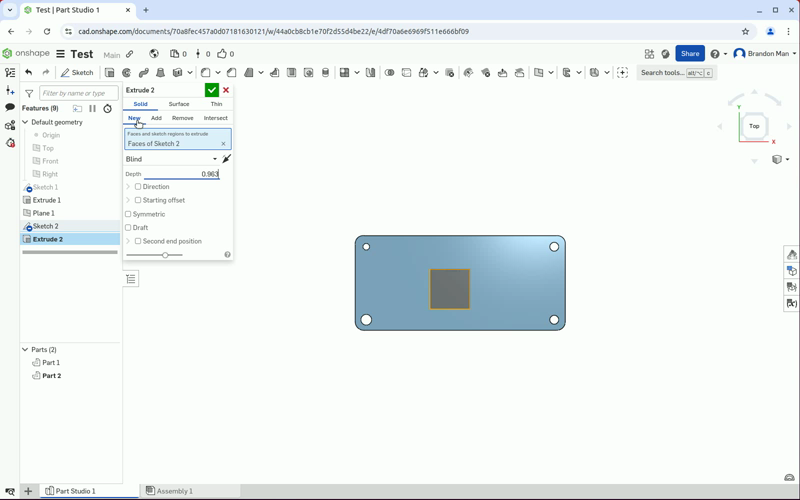
key(enter)
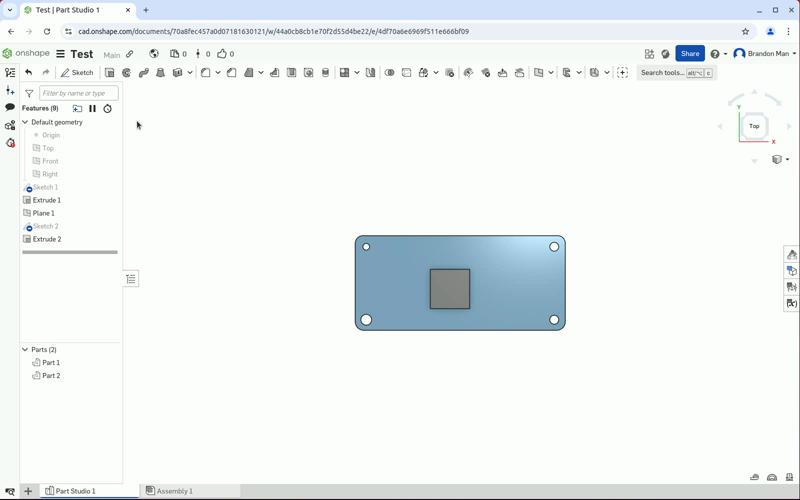
key(shift+h)
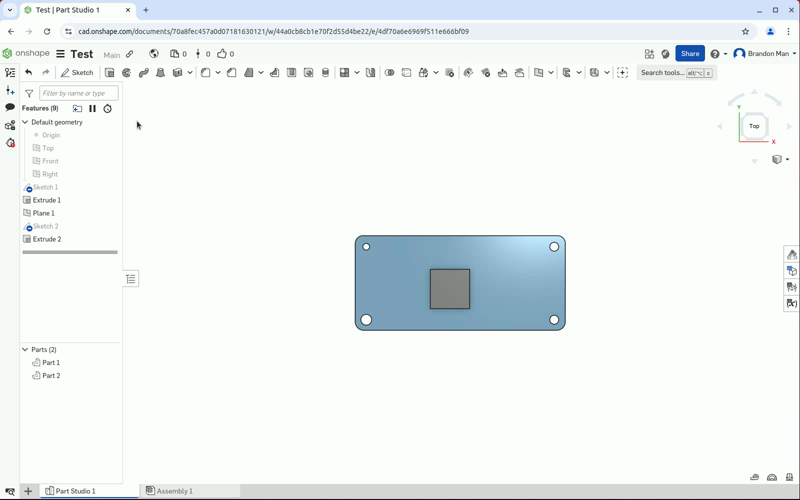
key(shift+h)
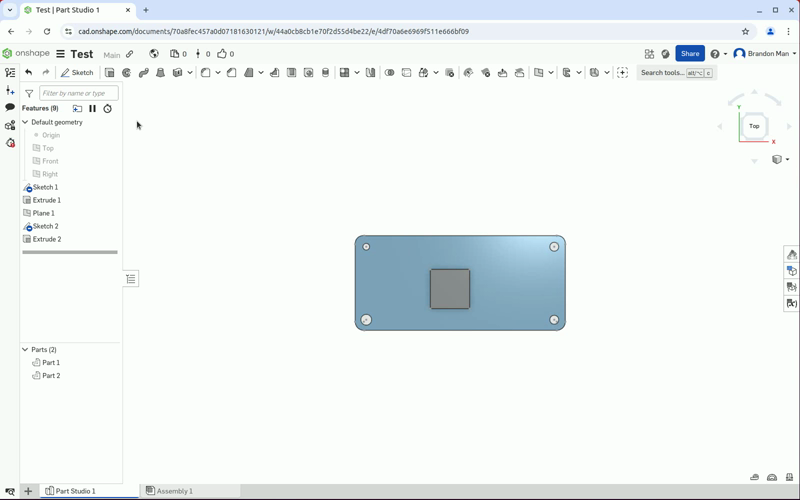
key(shift+7)
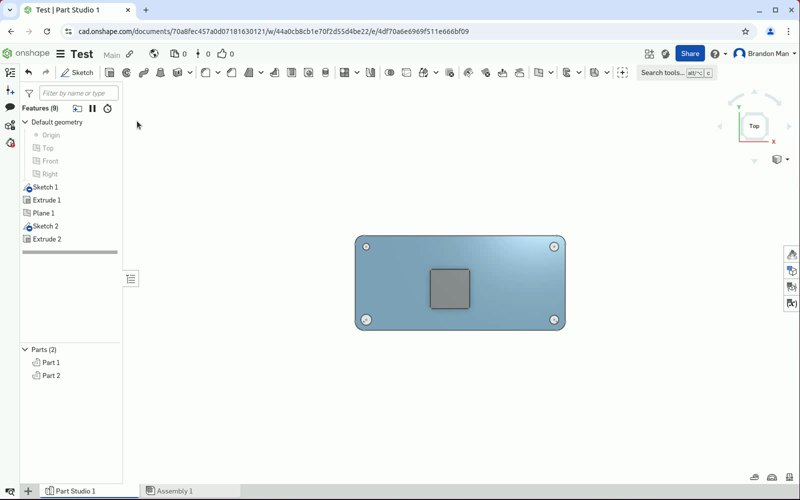
key(up, 3)
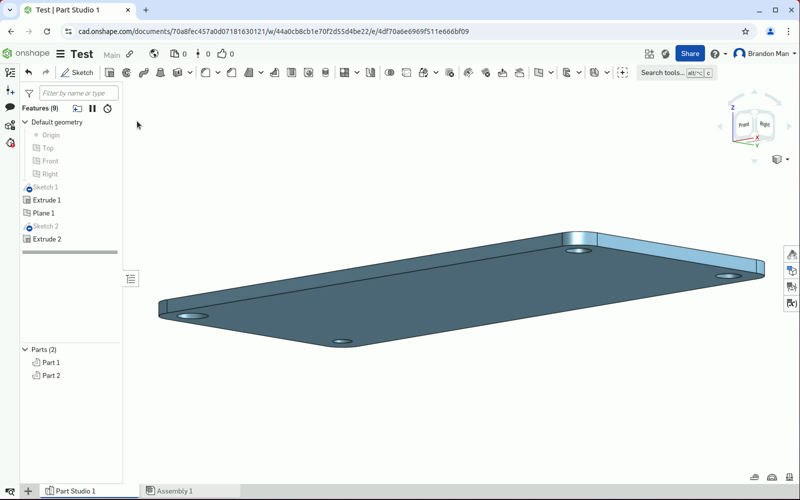
key(left, 3)
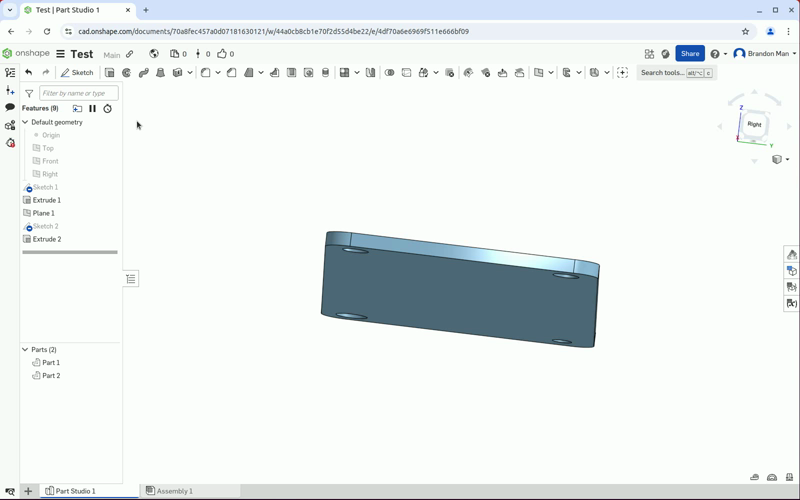
key(right, 3)
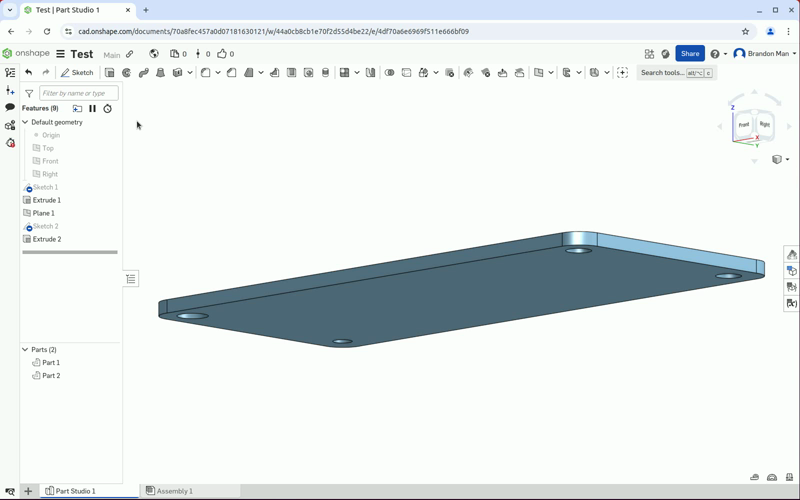
key(down, 3)
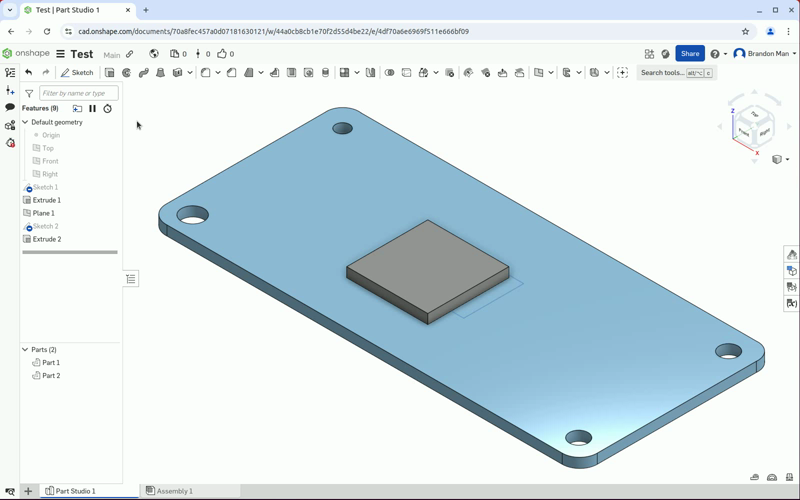
mouse_move(73, 189)
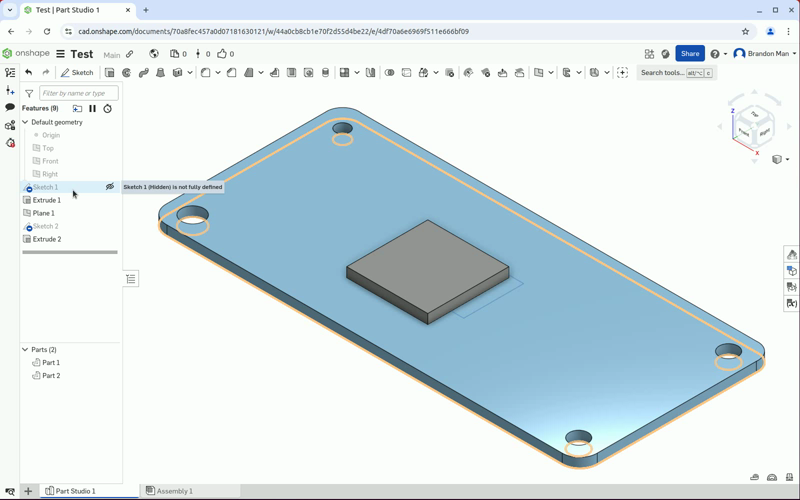
click(73, 189)